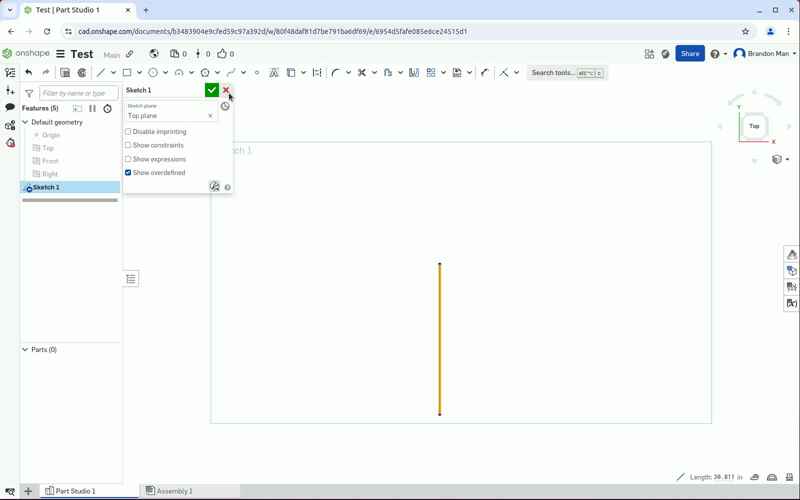
key(shift+h)
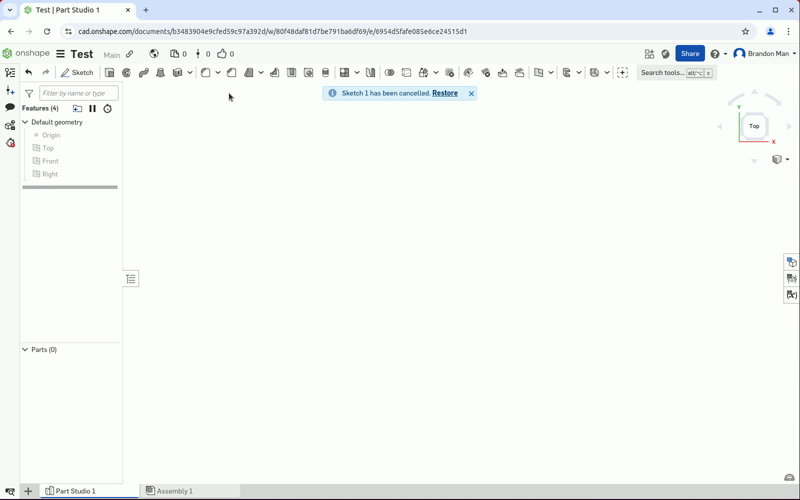
mouse_move(73, 352)
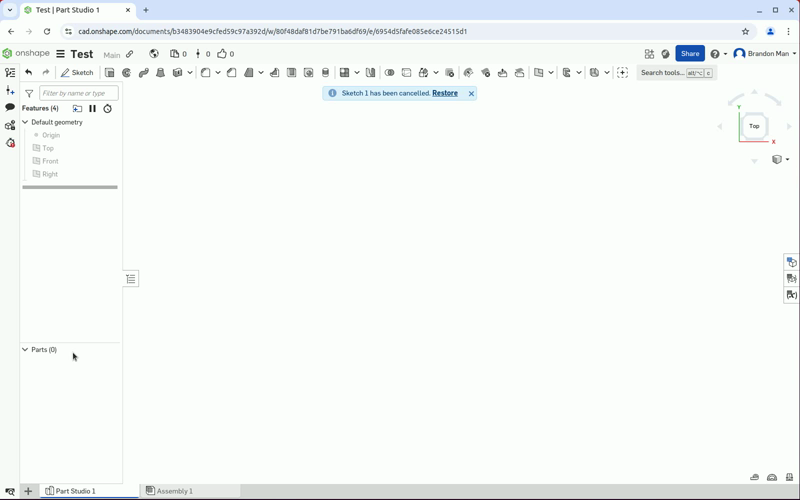
key(y)
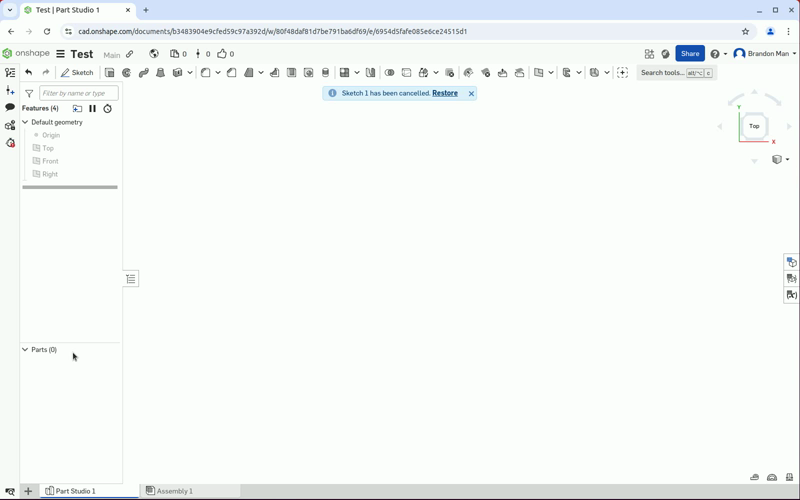
key(shift+p)
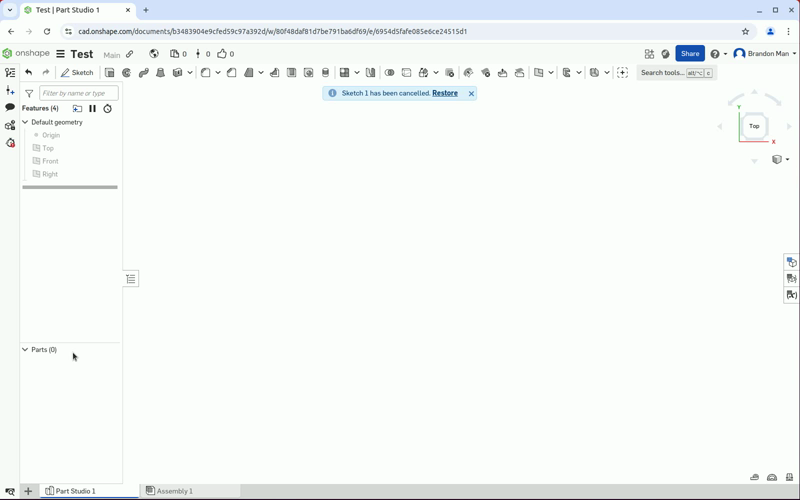
key(space)
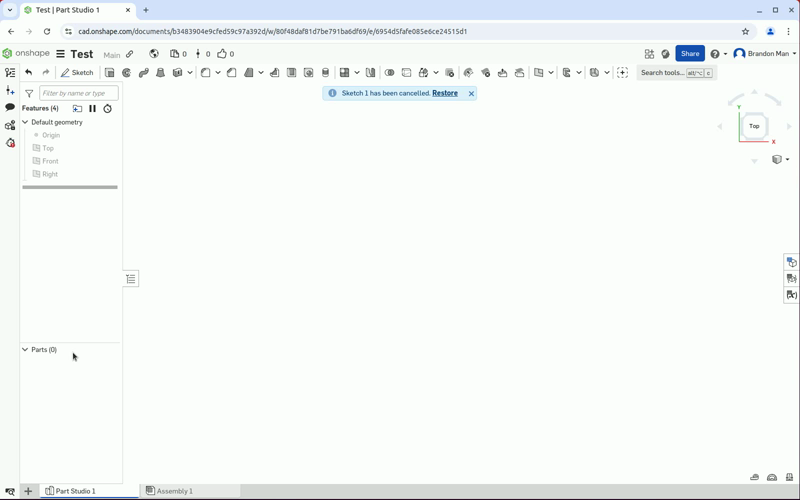
key_down(shift)
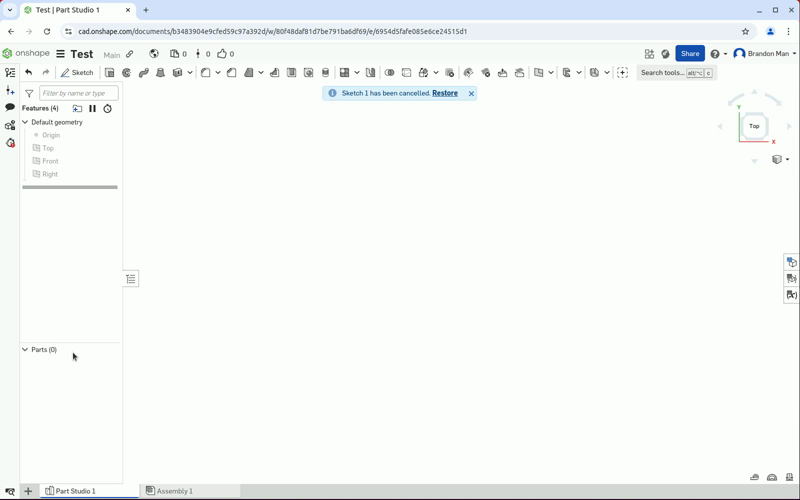
key(up)
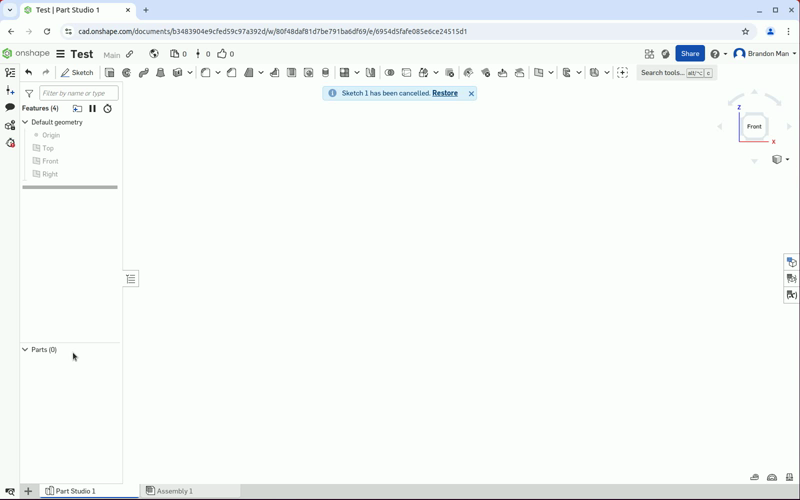
key_up(shift)
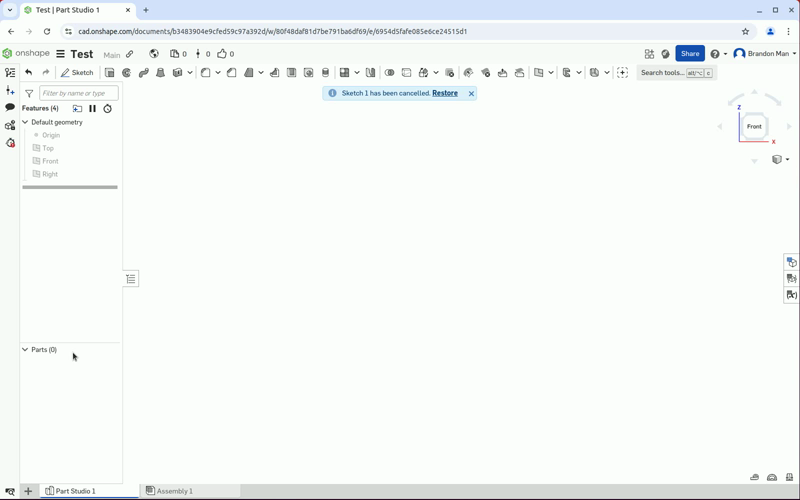
mouse_move(73, 352)
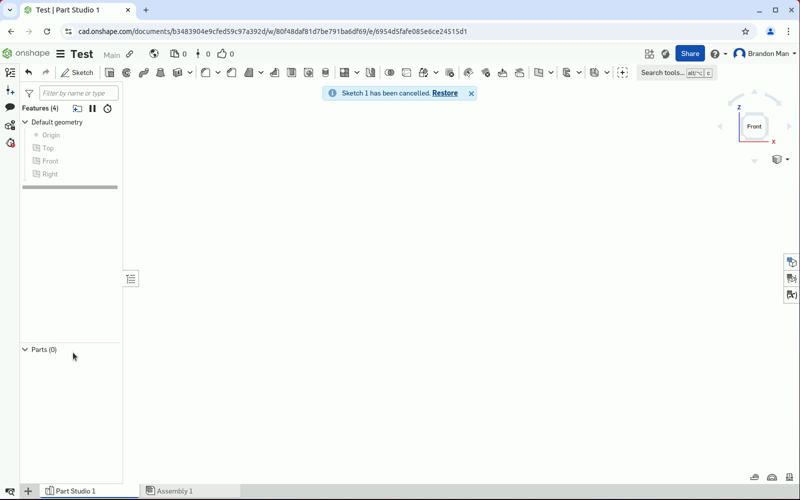
key(shift+y)
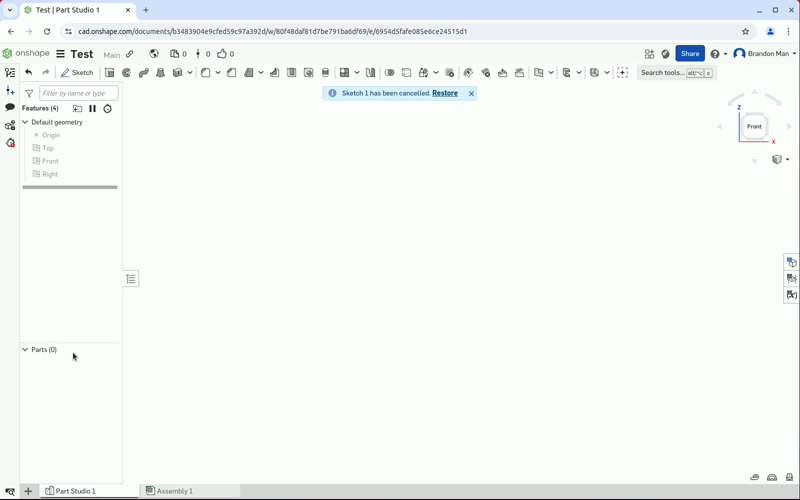
key(shift+s)
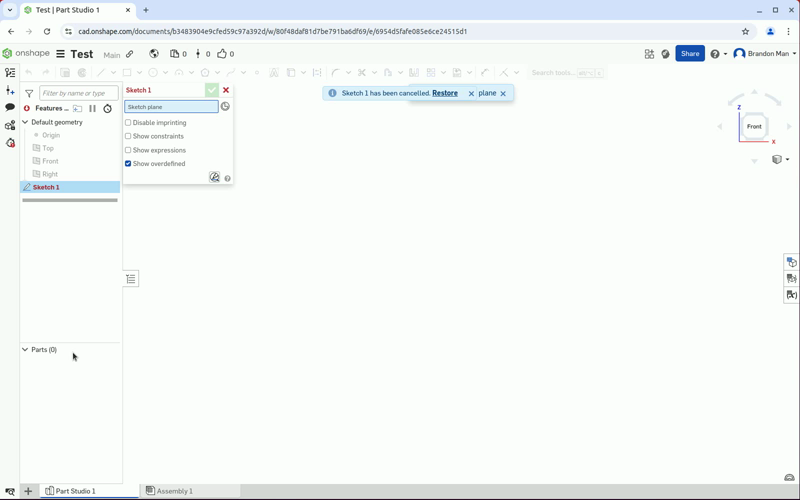
mouse_move(73, 163)
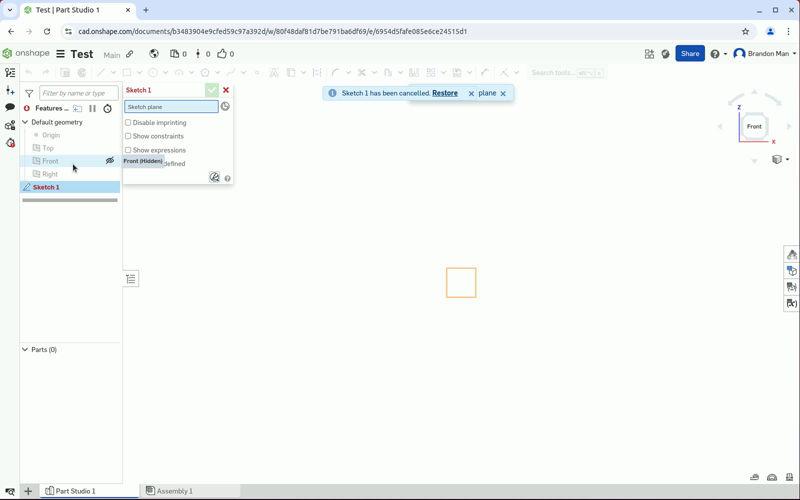
click(73, 163)
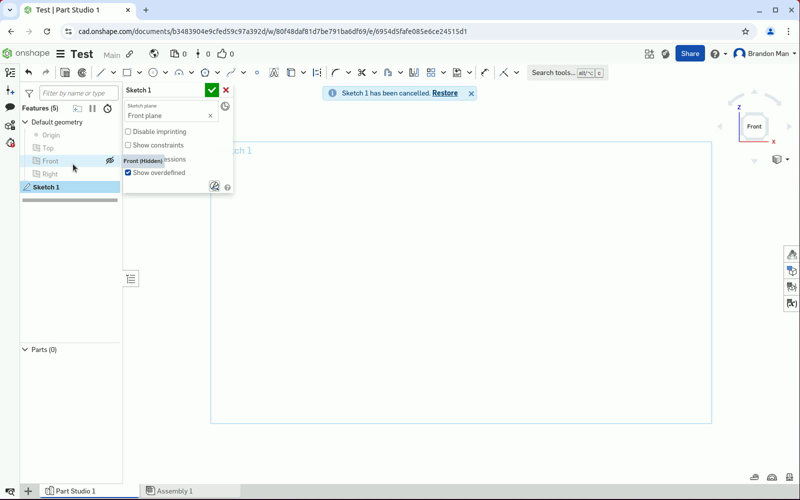
mouse_move(73, 352)
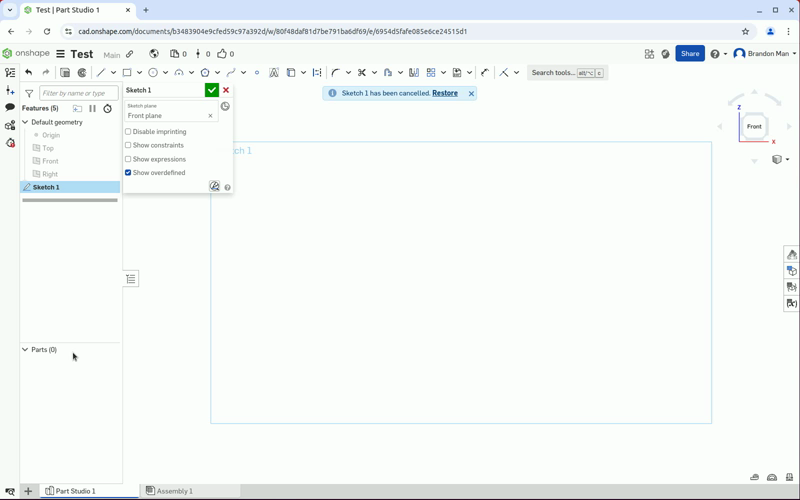
key(y)
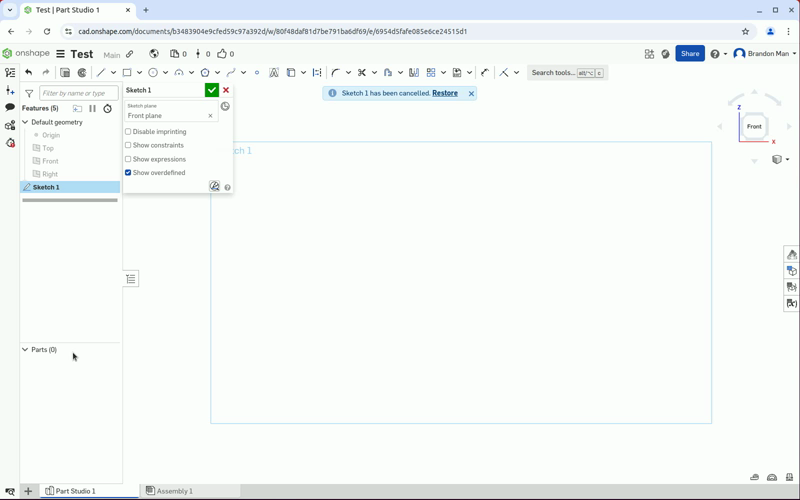
key(c)
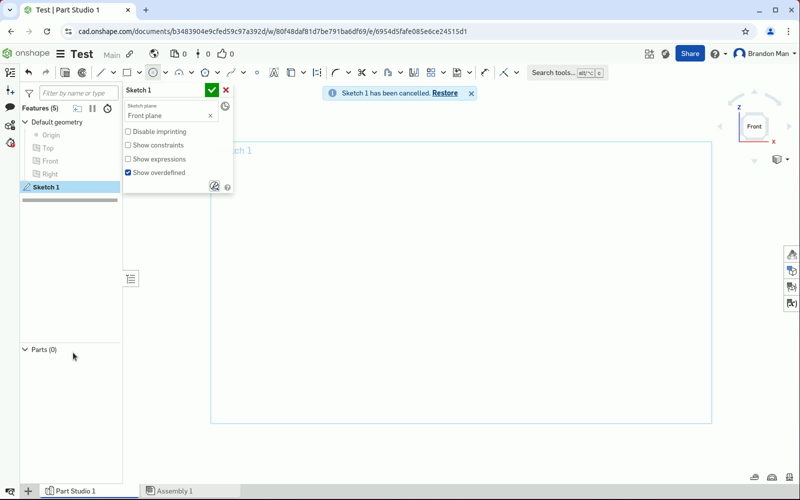
key_down(shift)
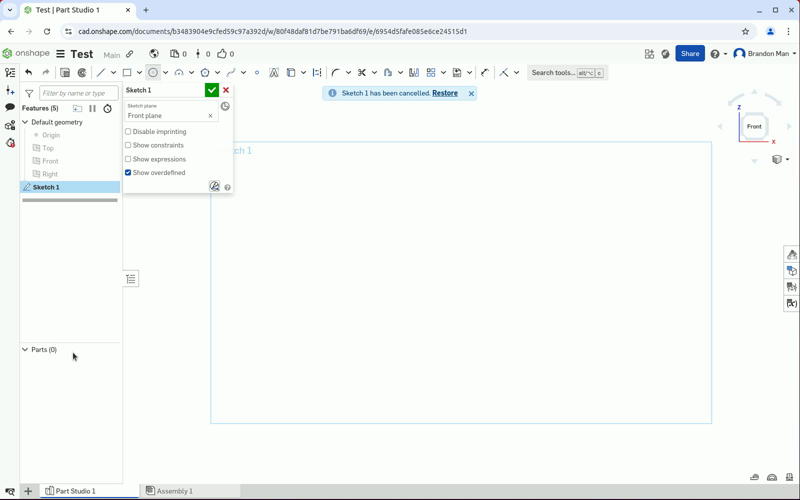
mouse_move(428, 282)
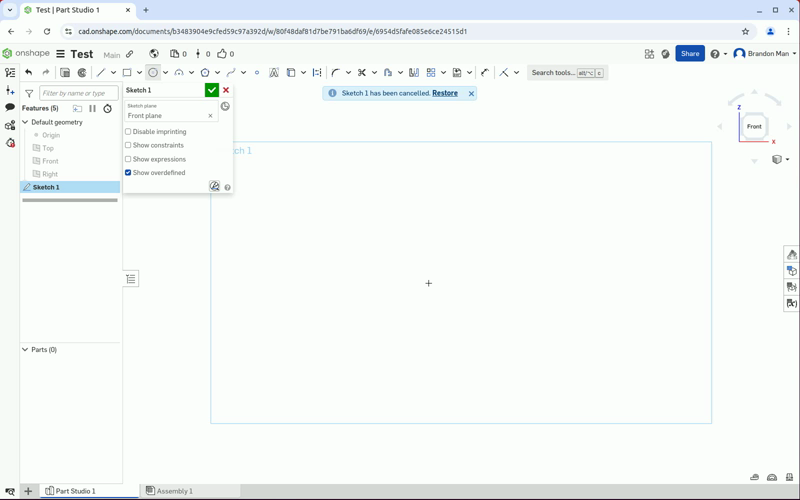
click(428, 282)
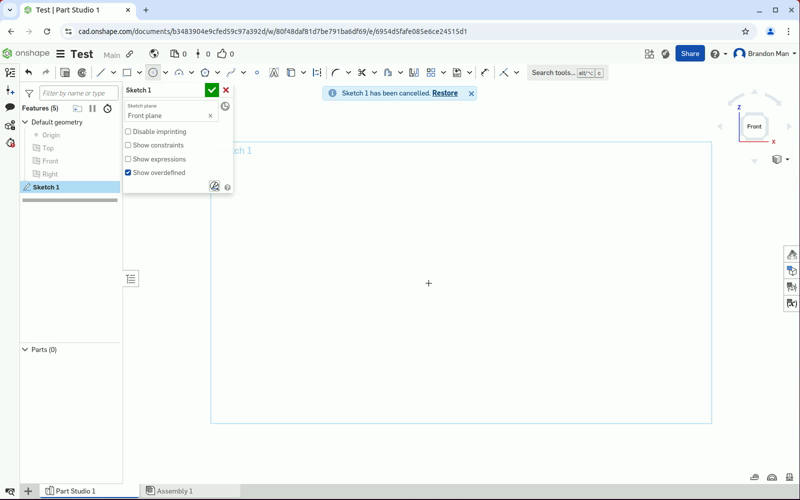
key_up(shift)
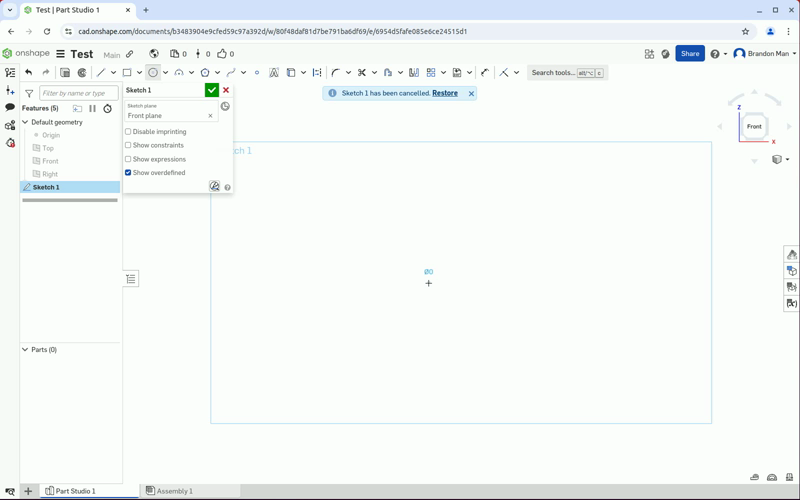
mouse_move(438, 282)
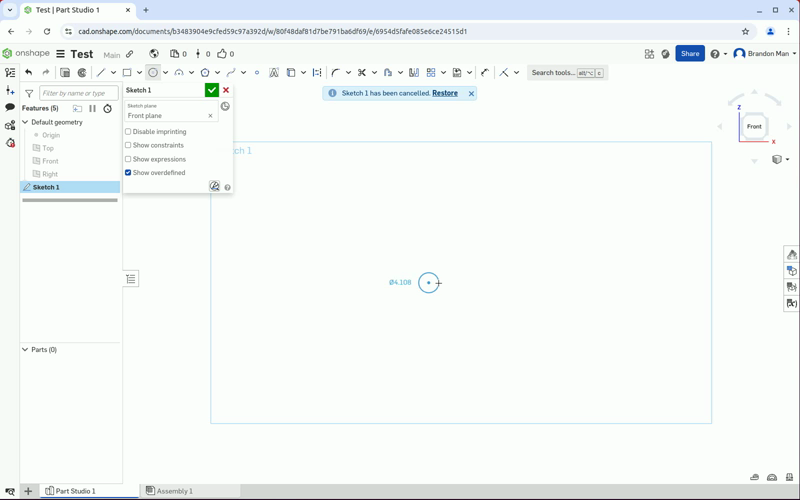
click(438, 282)
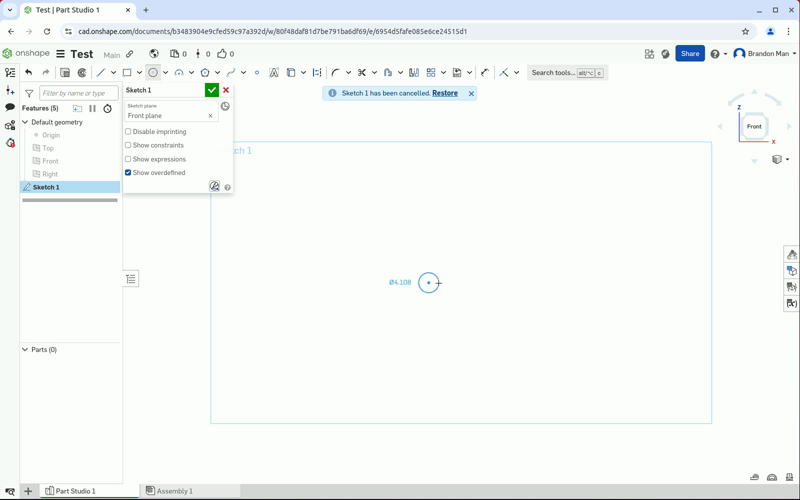
key(esc)
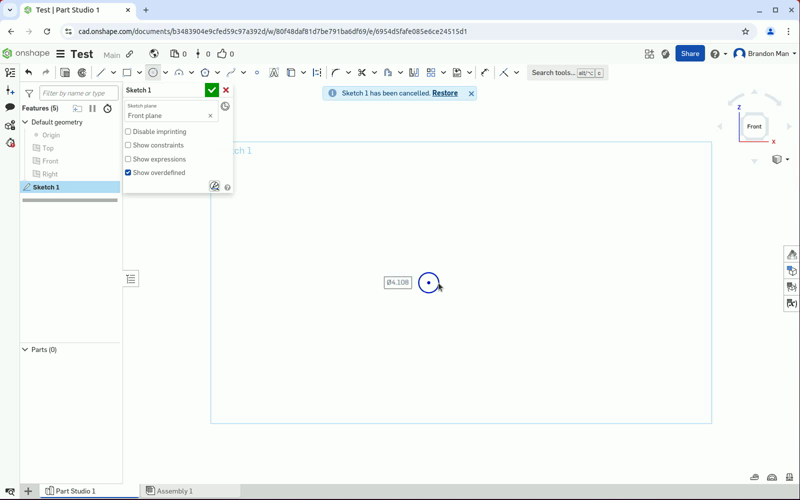
mouse_move(434, 283)
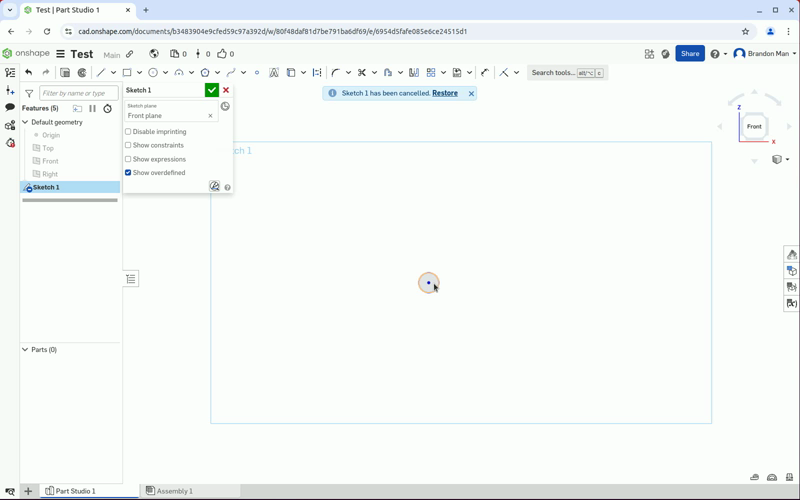
scroll(6)
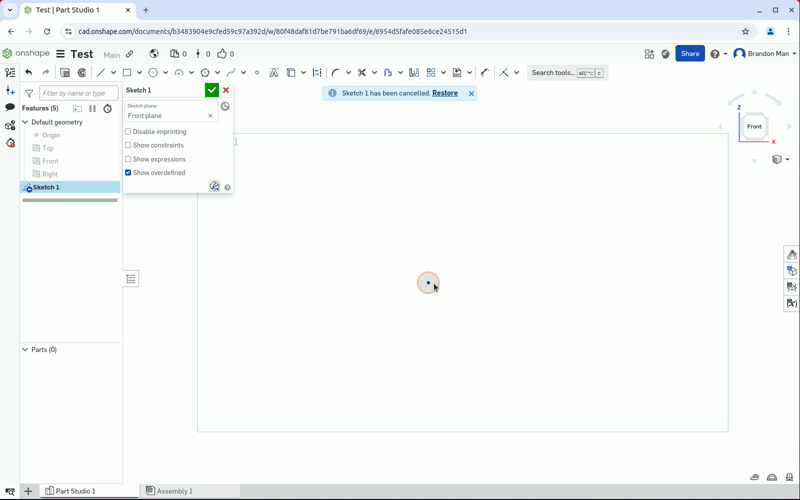
scroll(6)
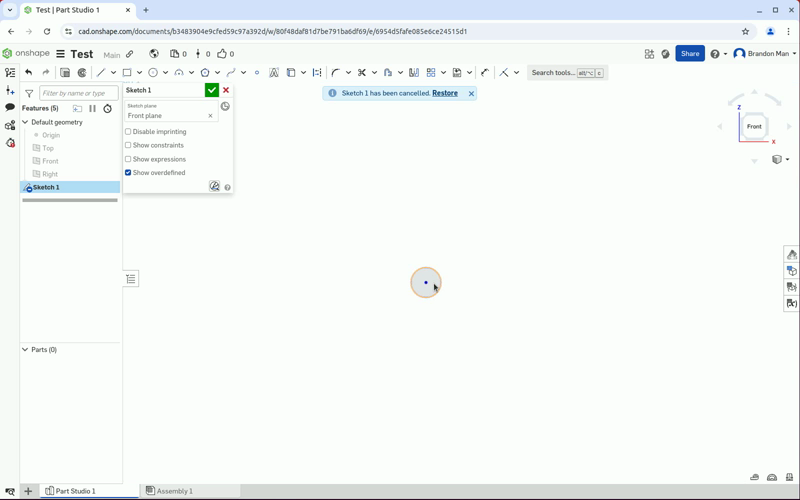
scroll(6)
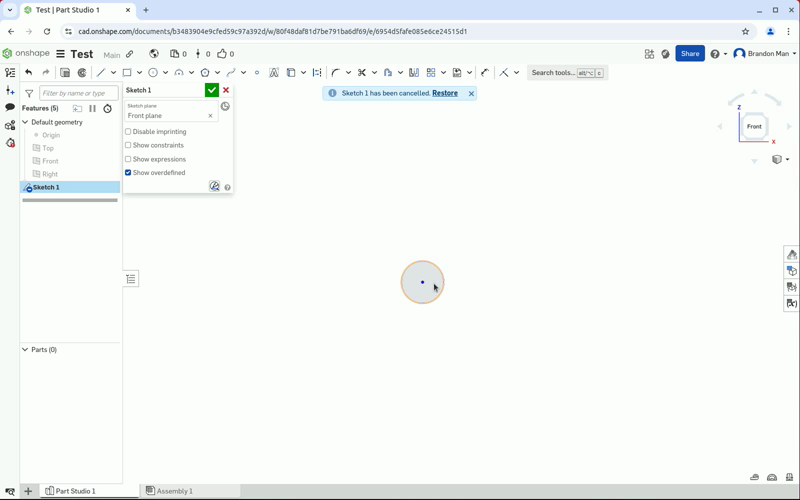
scroll(6)
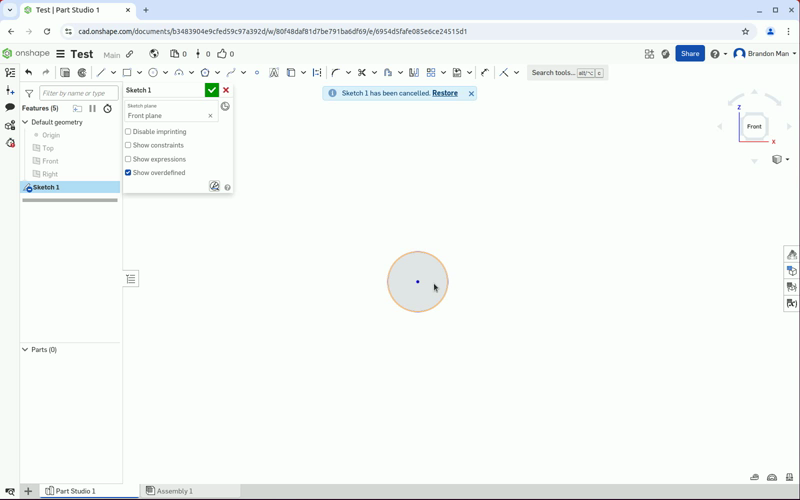
scroll(6)
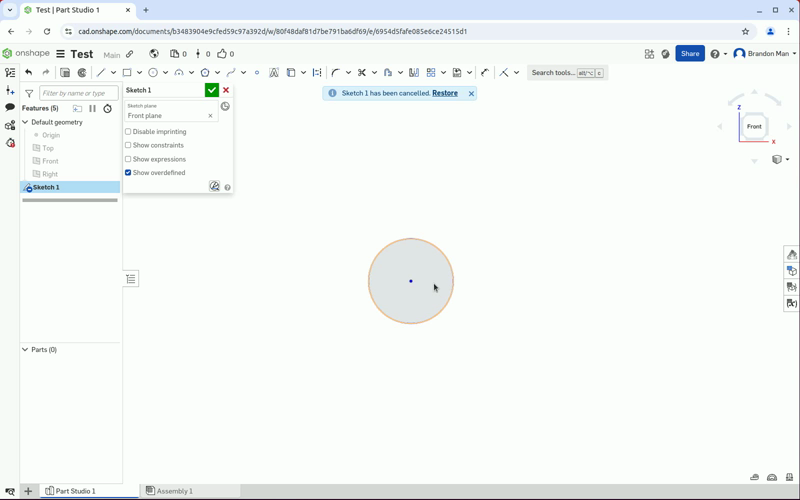
scroll(6)
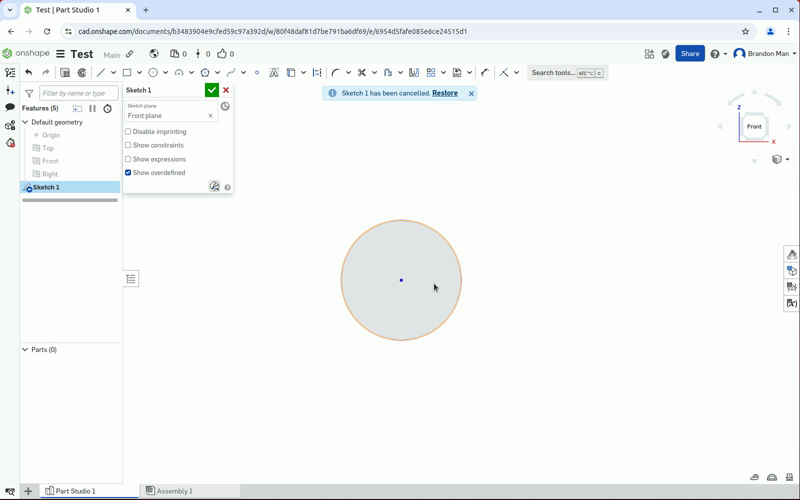
scroll(6)
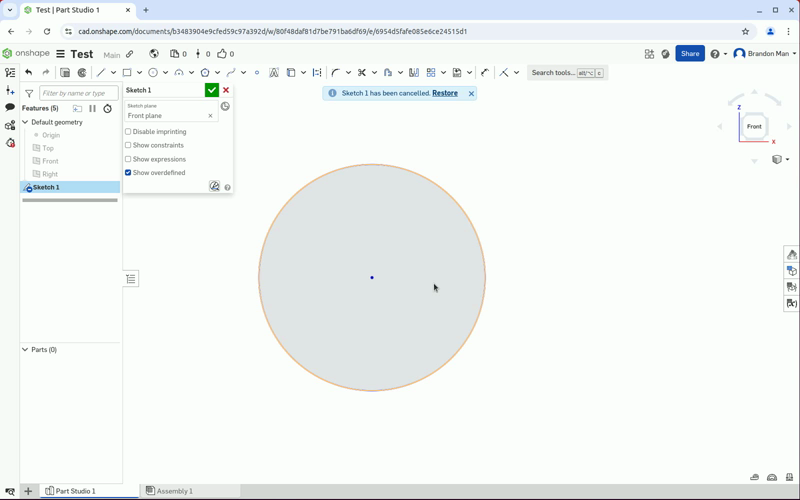
click(434, 283)
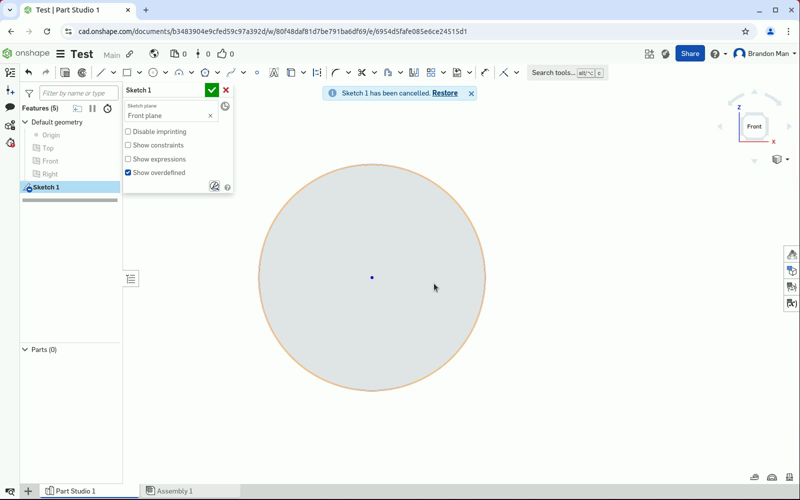
scroll(-6)
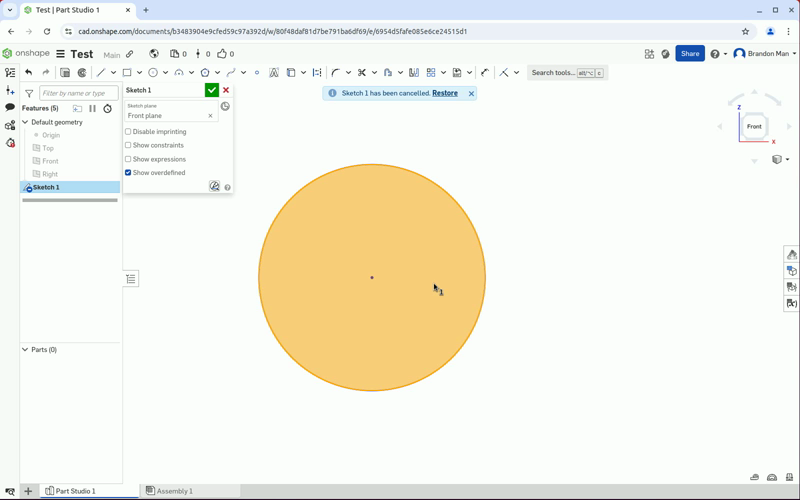
scroll(-6)
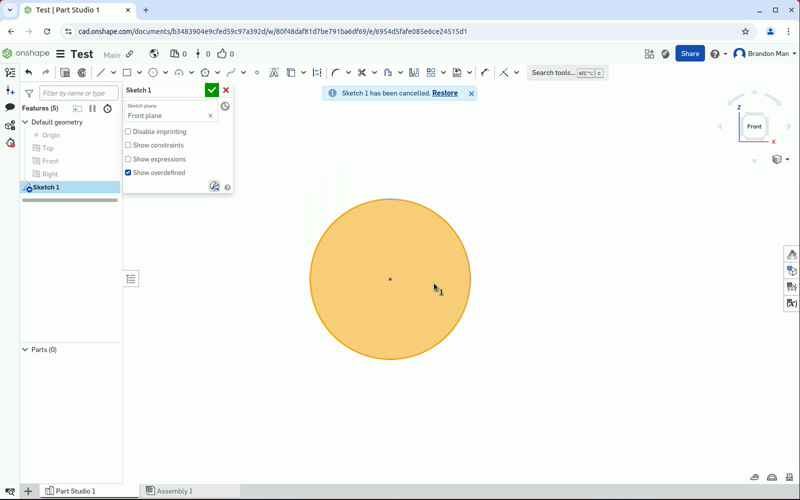
scroll(-6)
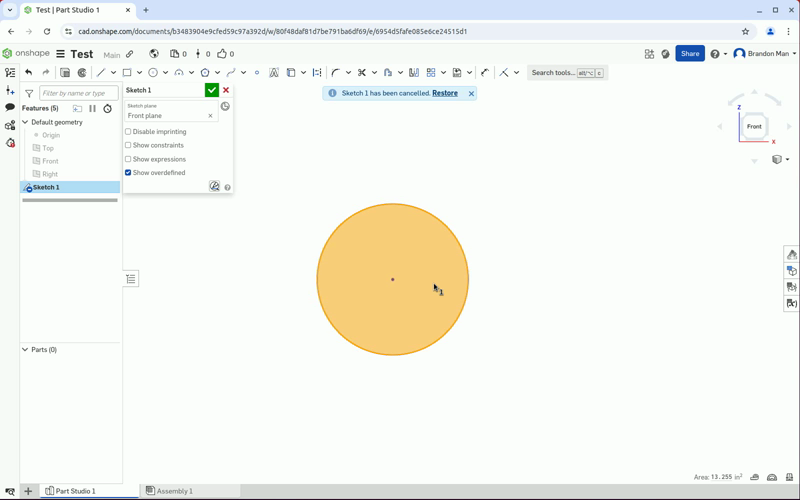
scroll(-6)
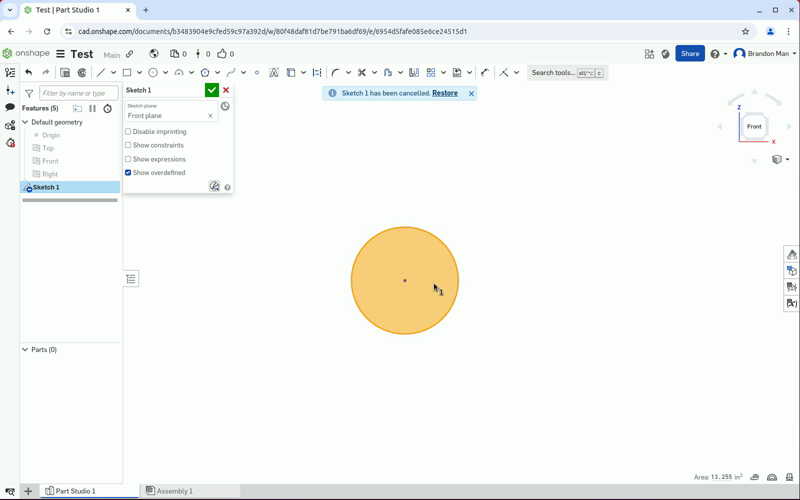
scroll(-6)
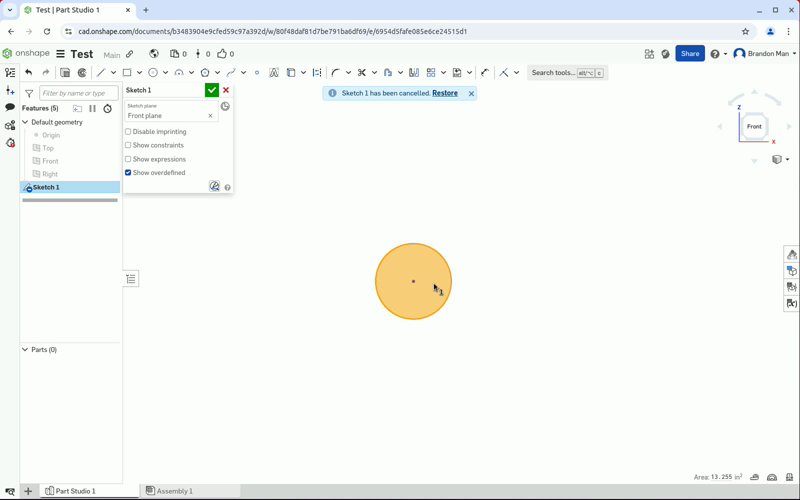
scroll(-6)
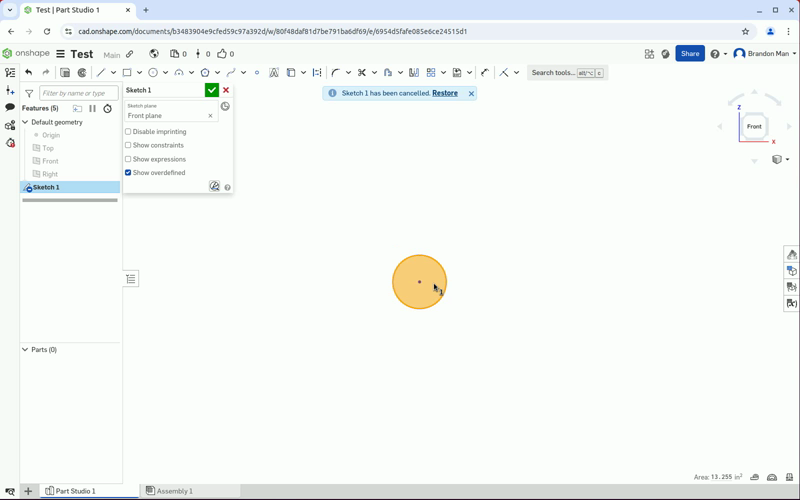
scroll(-6)
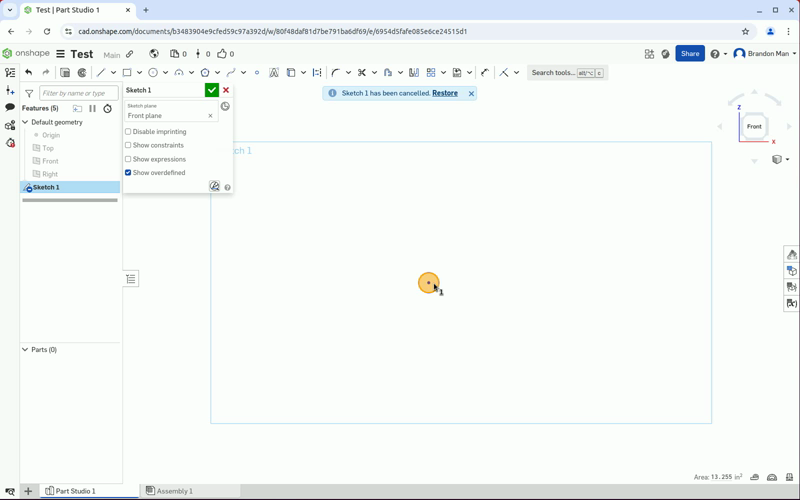
mouse_move(73, 352)
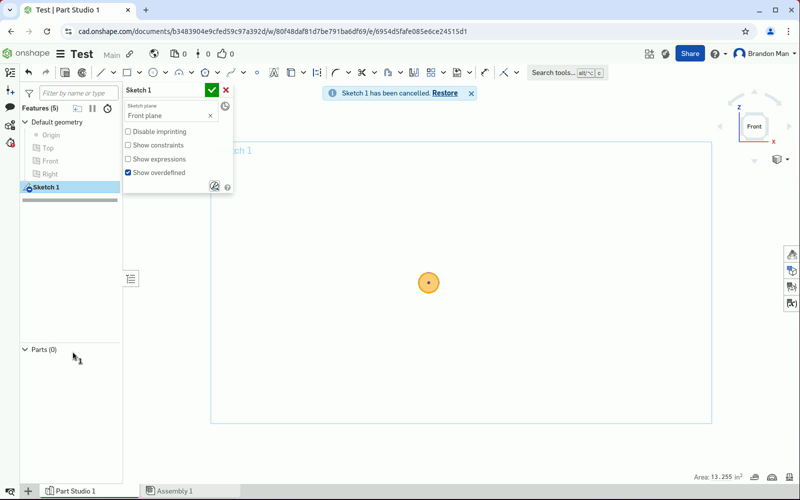
key(shift+y)
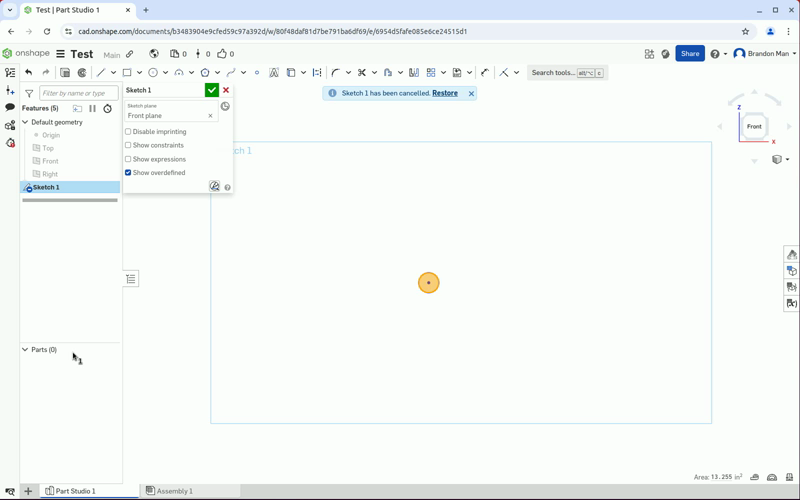
key(shift+e)
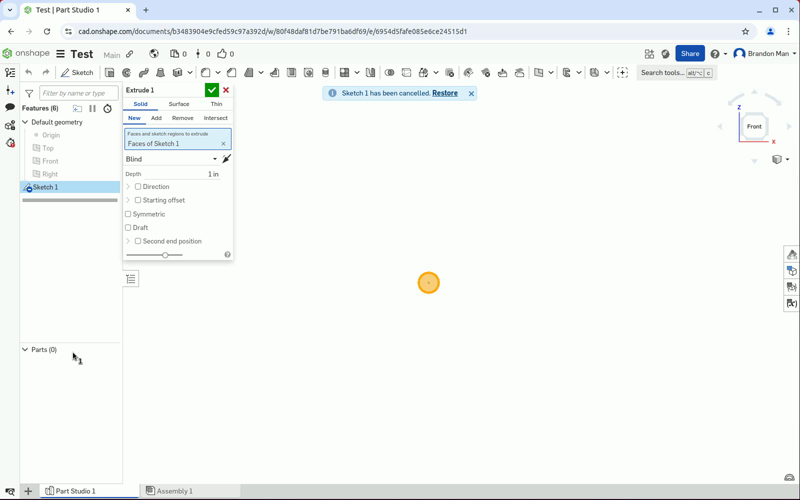
mouse_move(143, 106)
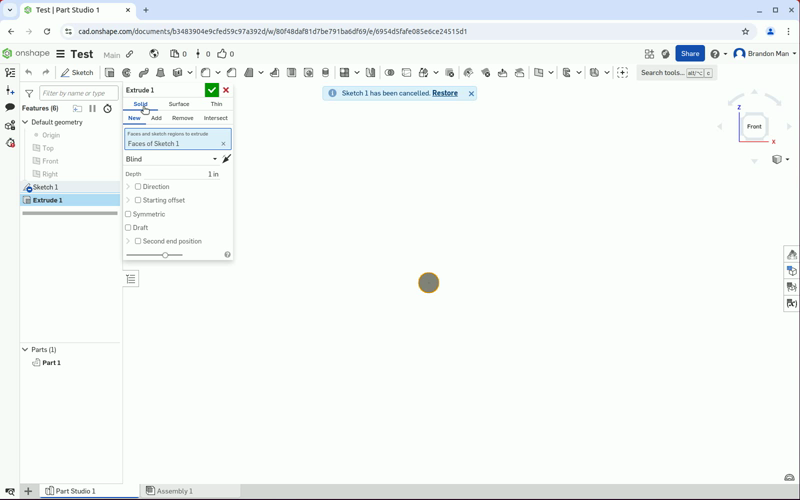
click(143, 106)
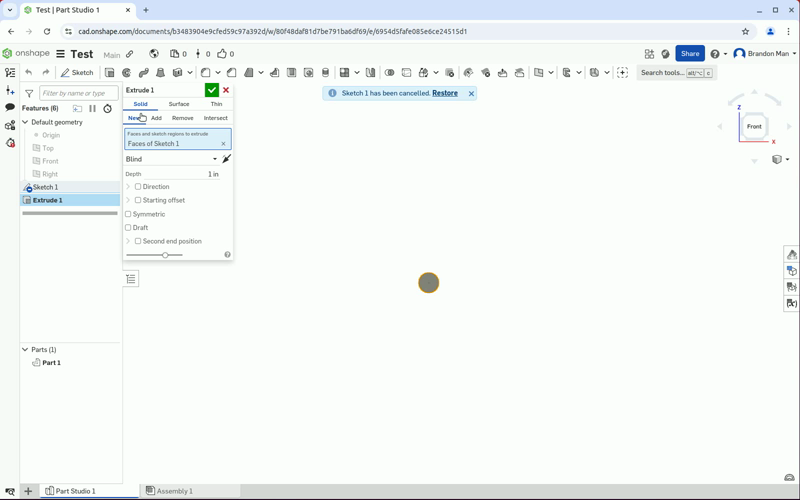
mouse_move(137, 120)
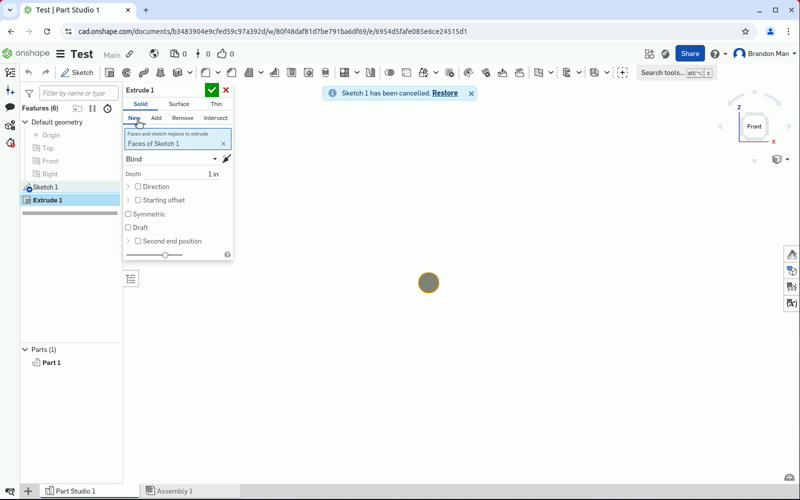
click(137, 120)
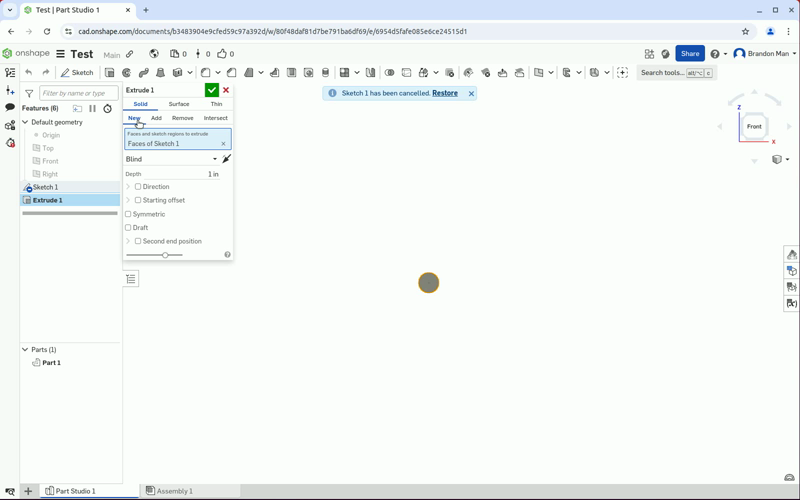
key(tab, 4)
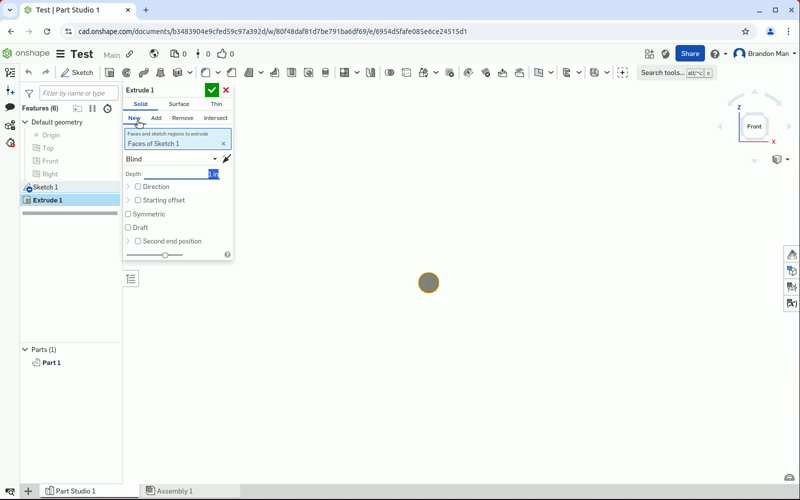
text(8.906)
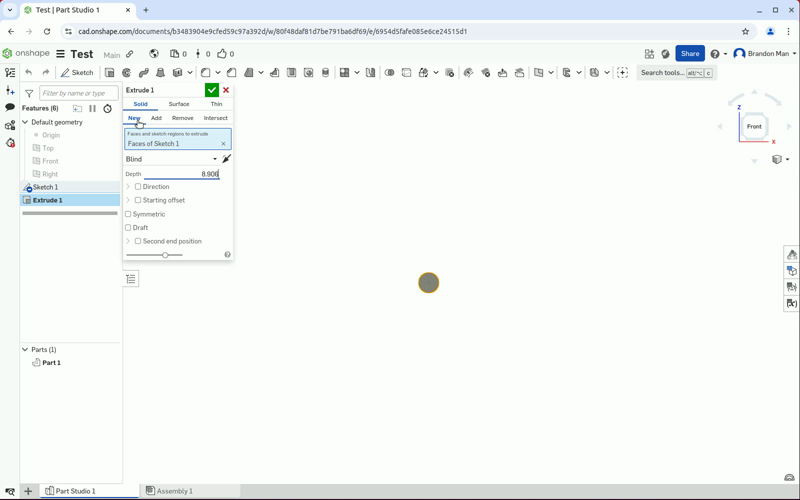
key(enter)
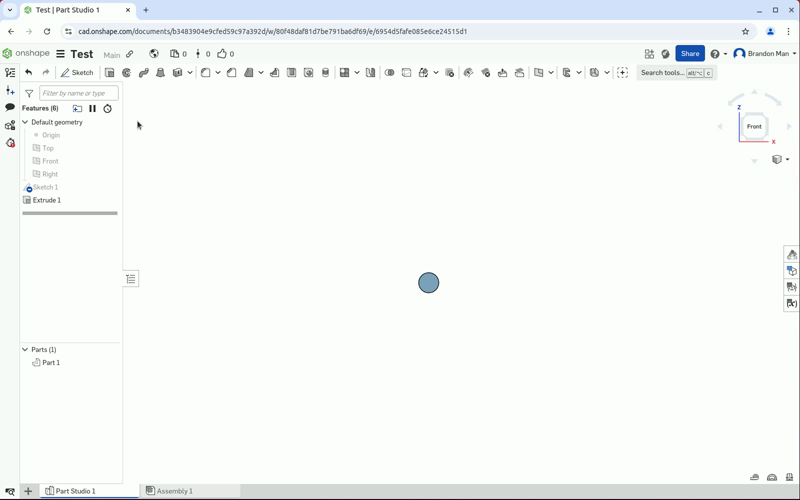
key(shift+h)
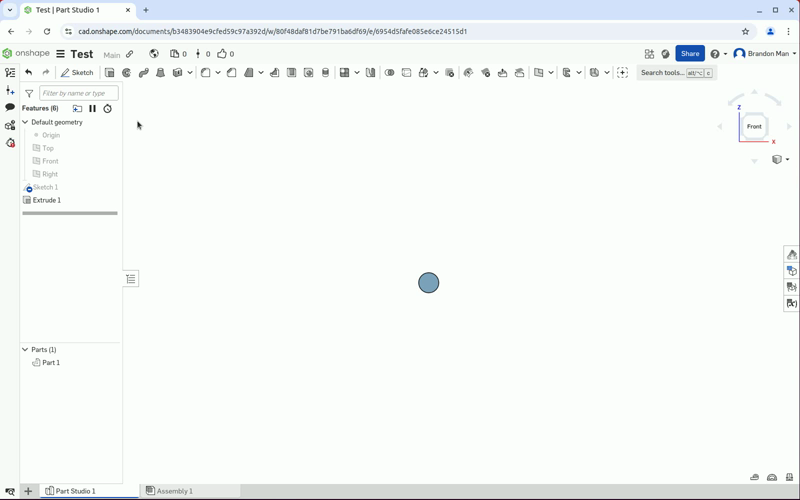
key(shift+h)
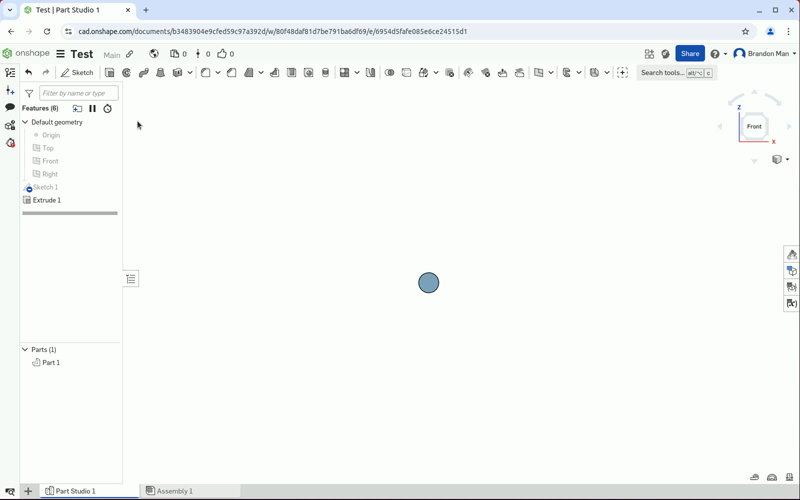
mouse_move(73, 189)
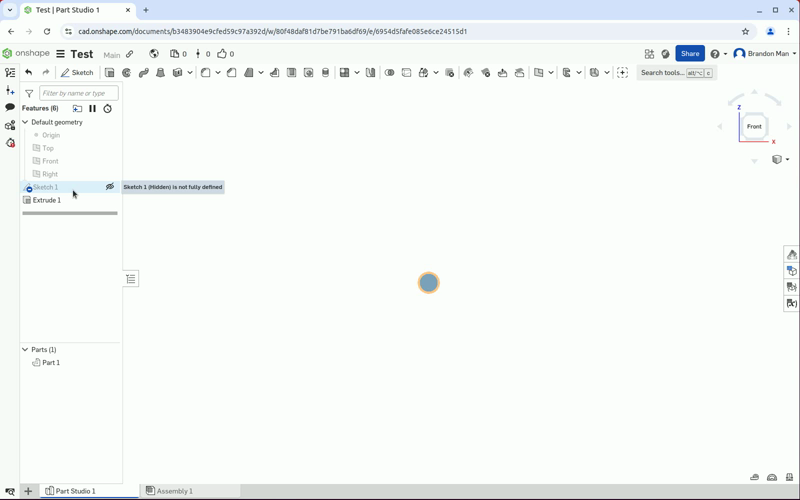
click(73, 189)
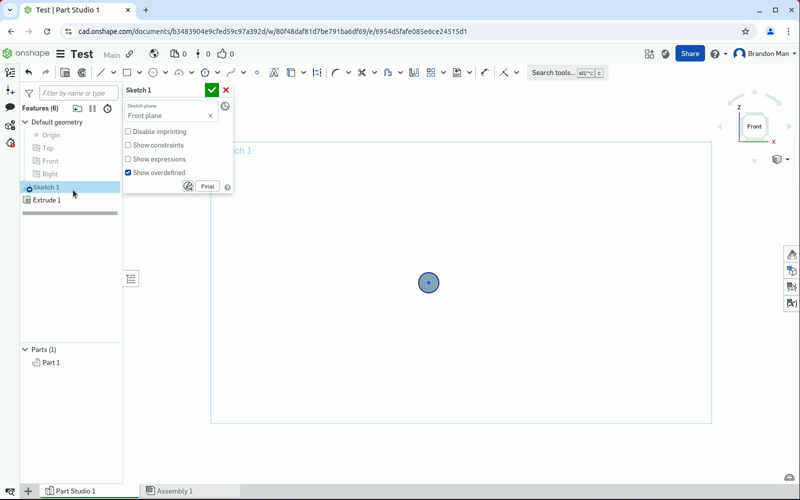
mouse_move(229, 92)
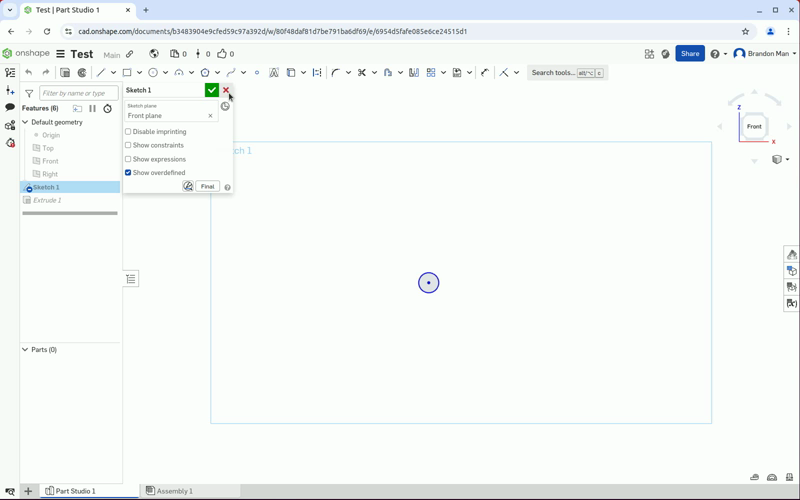
click(229, 92)
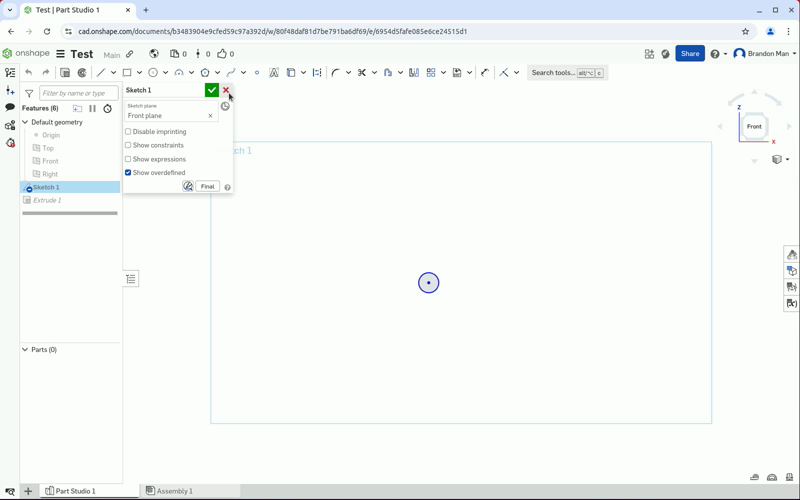
key(shift+s)
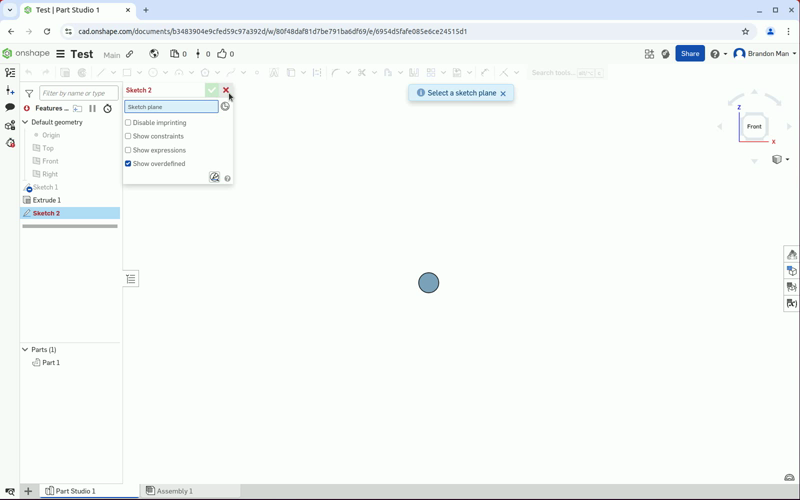
mouse_move(73, 163)
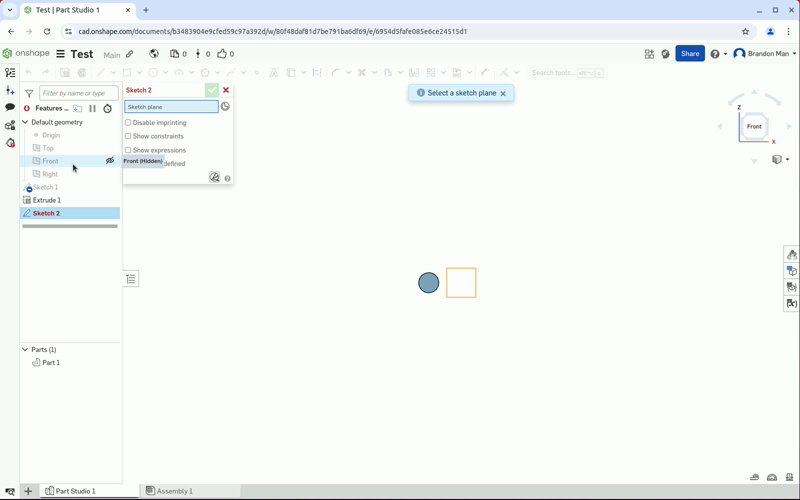
click(73, 163)
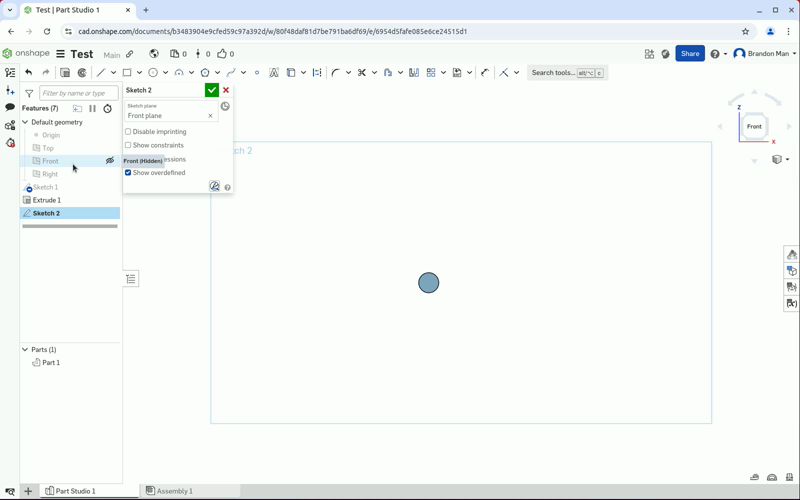
mouse_move(73, 352)
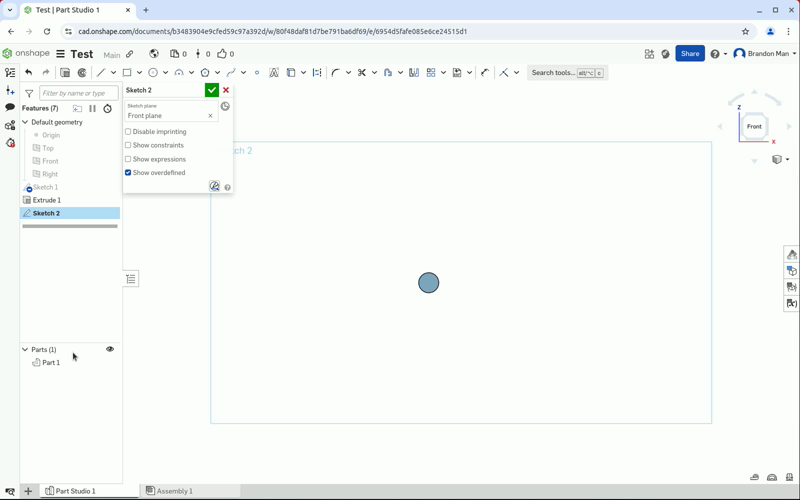
key(y)
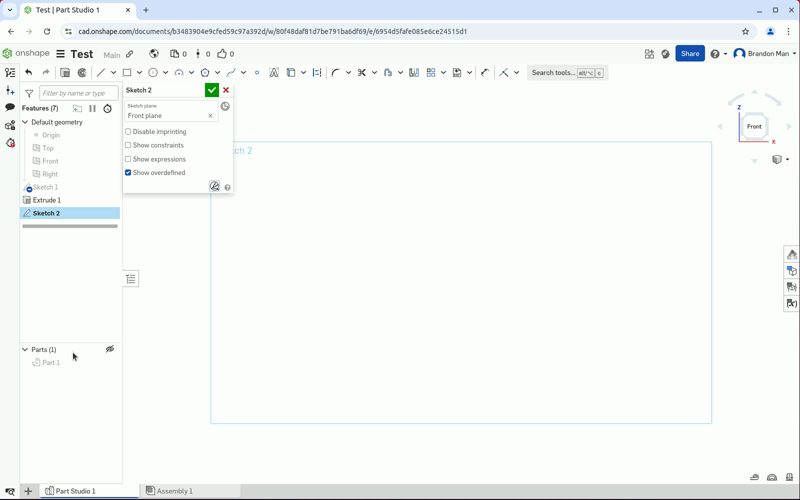
key(c)
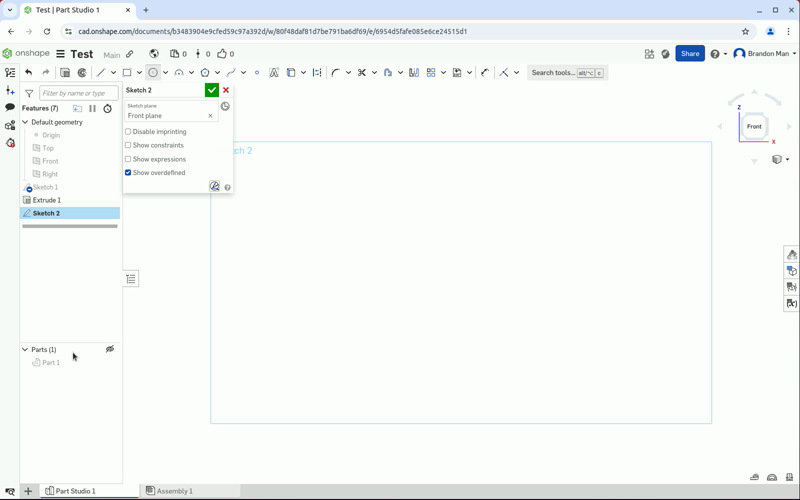
key_down(shift)
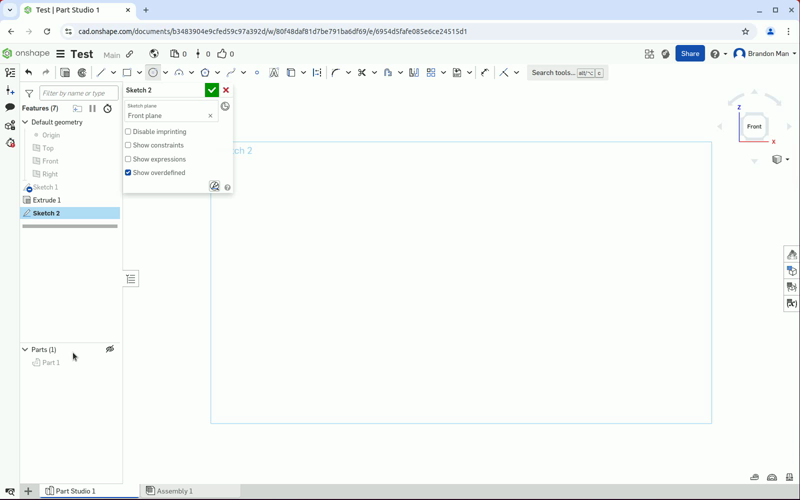
mouse_move(494, 282)
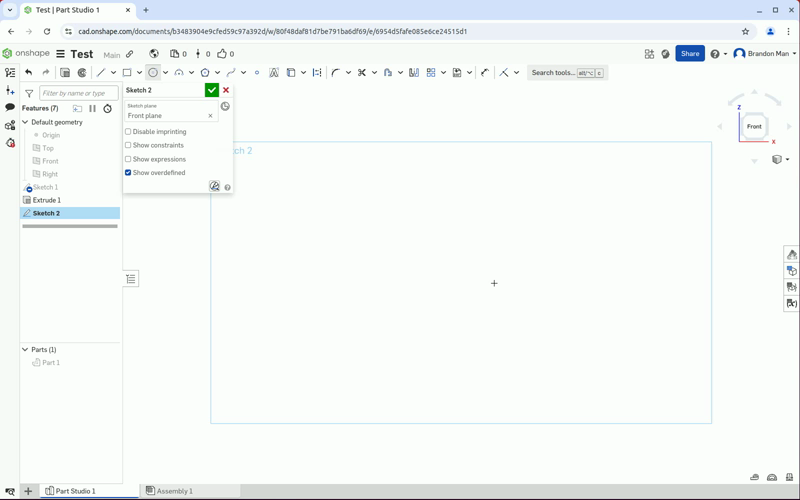
click(494, 282)
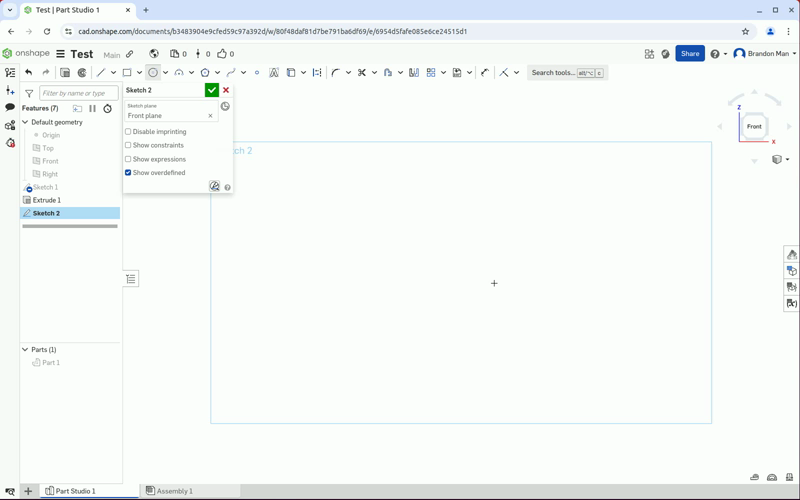
key_up(shift)
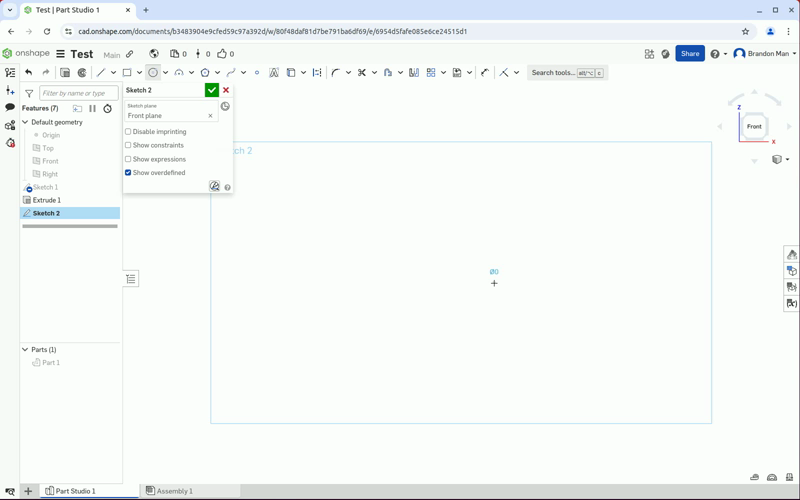
mouse_move(504, 282)
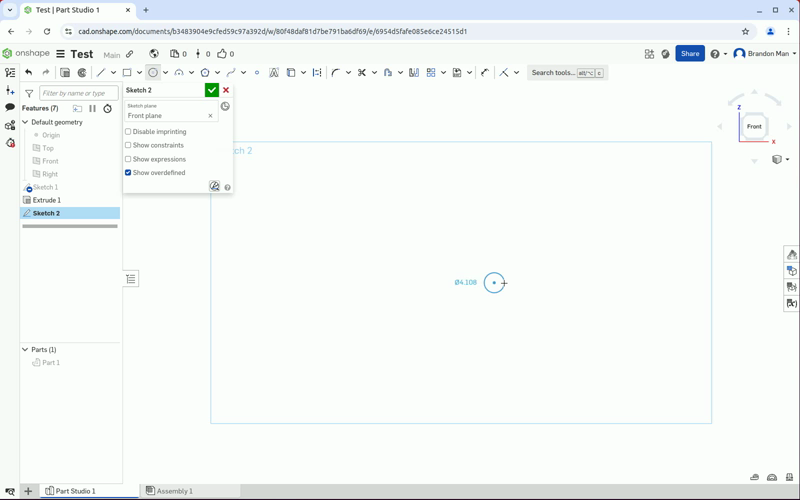
click(504, 282)
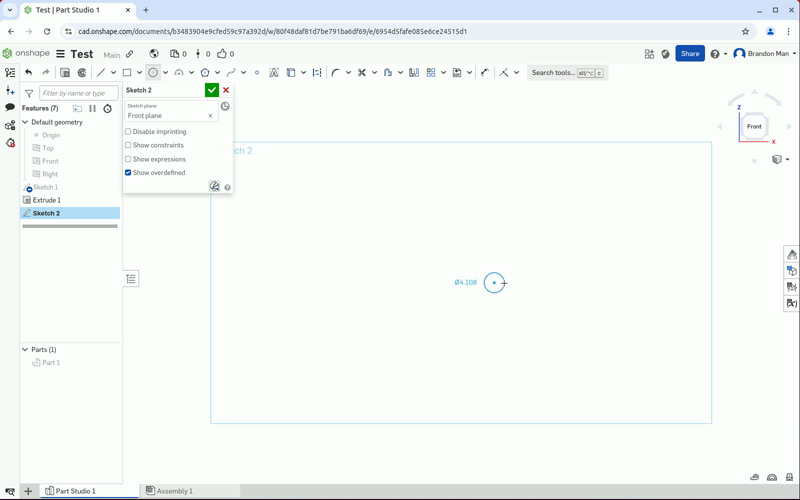
key(esc)
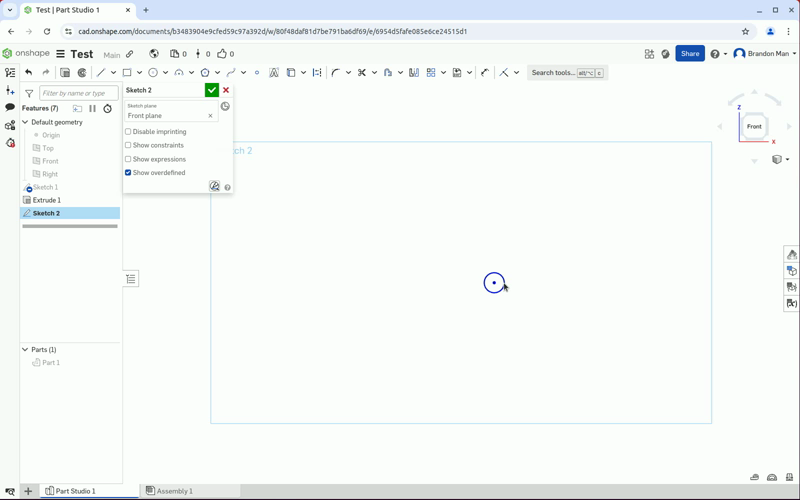
mouse_move(501, 284)
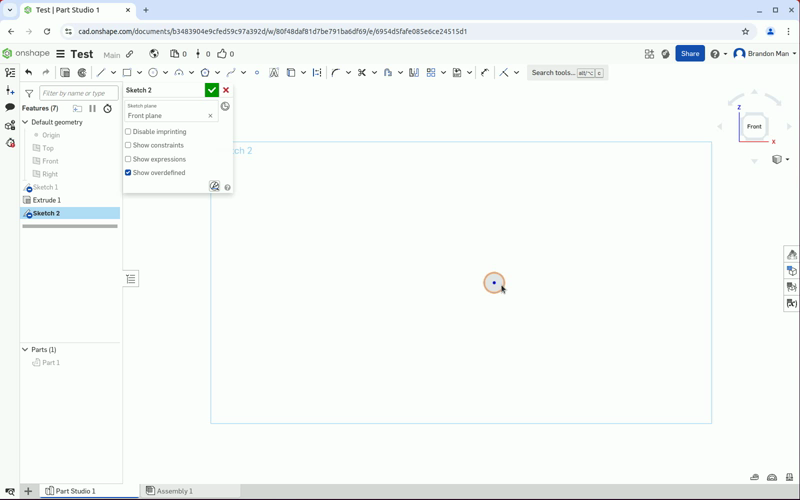
scroll(6)
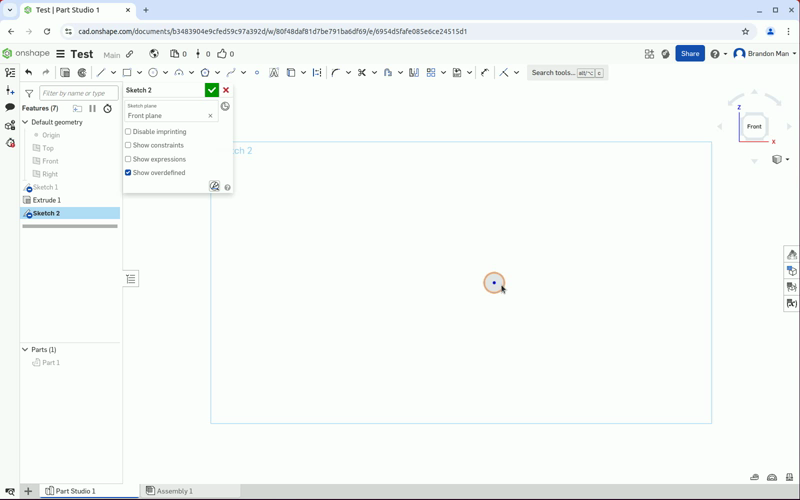
scroll(6)
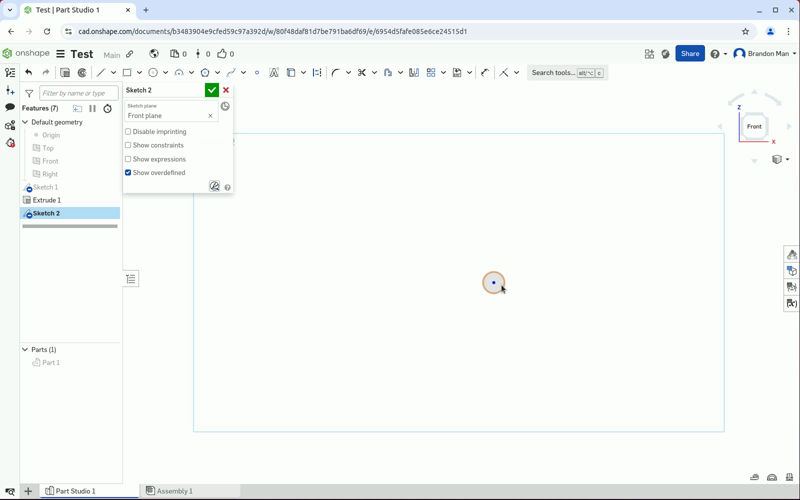
scroll(6)
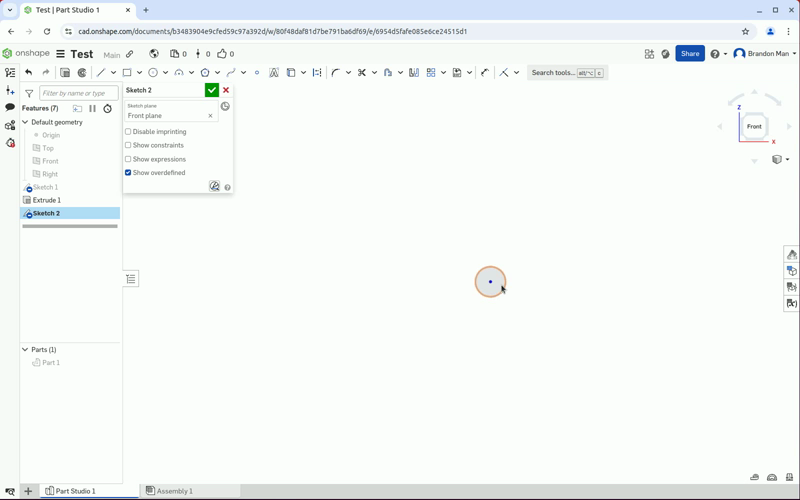
scroll(6)
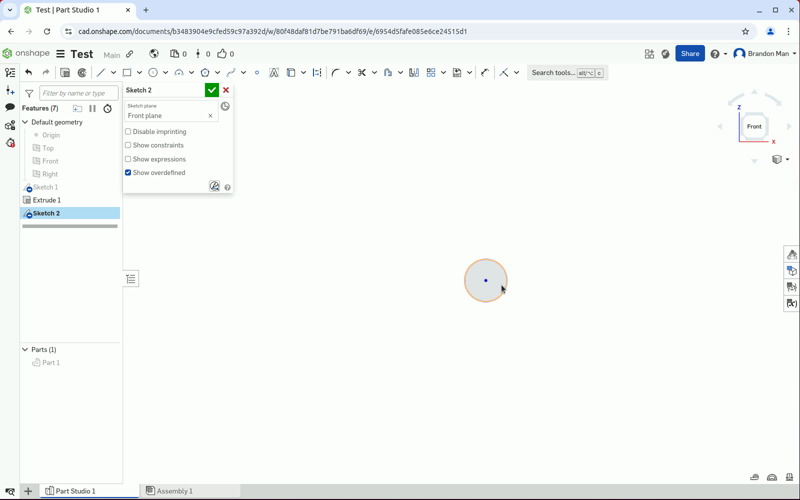
scroll(6)
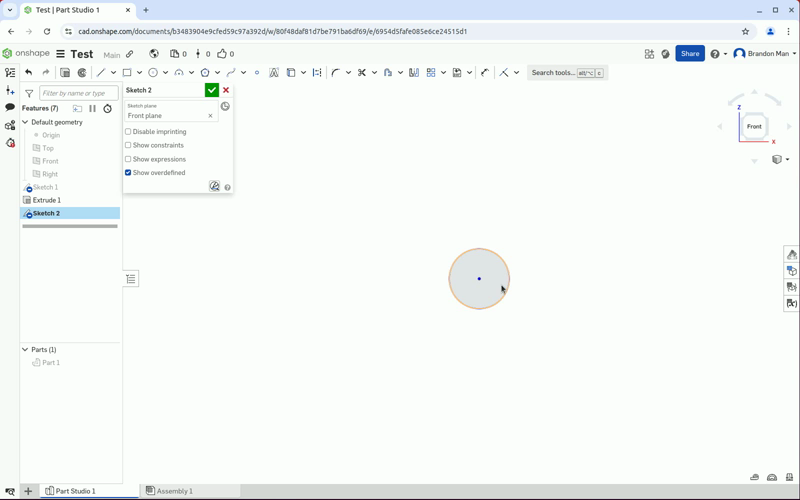
scroll(6)
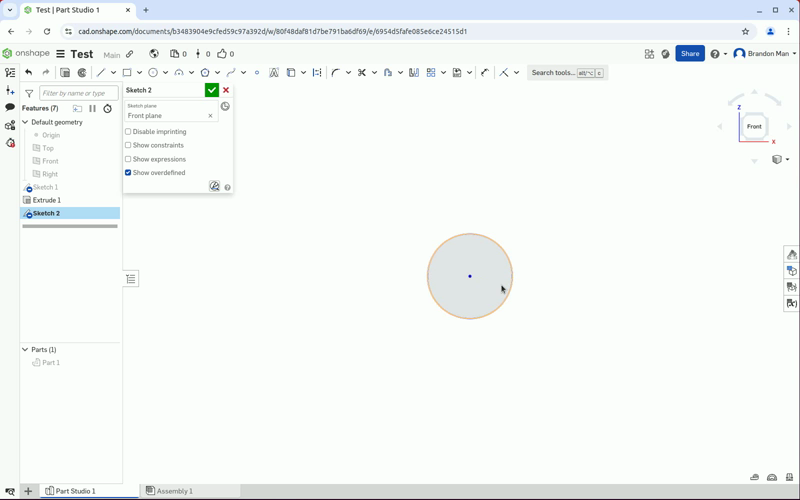
scroll(6)
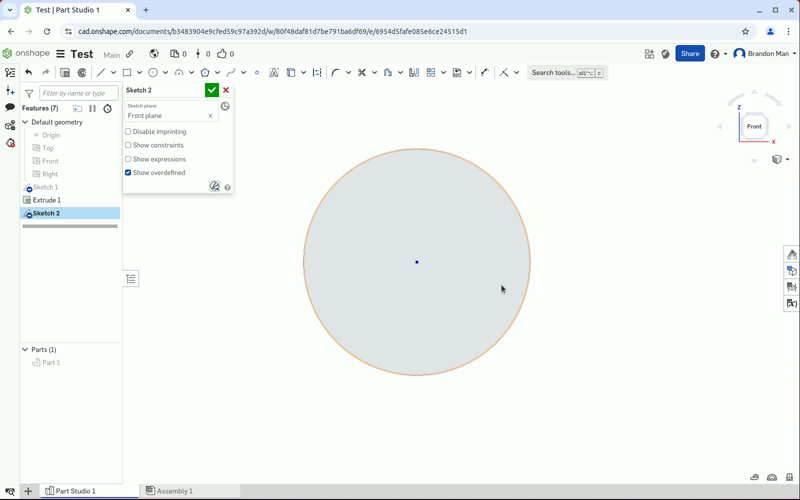
click(501, 284)
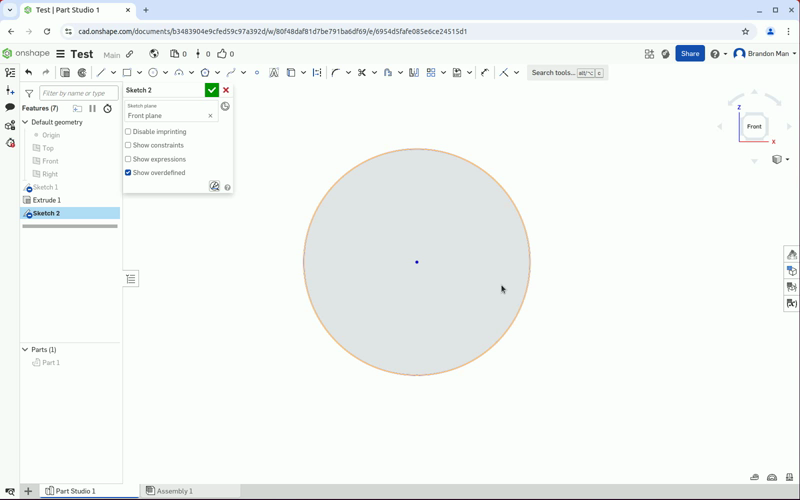
scroll(-6)
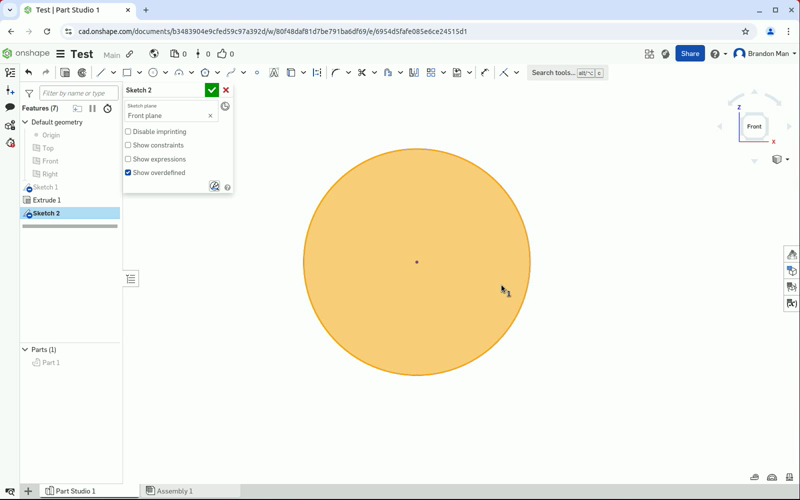
scroll(-6)
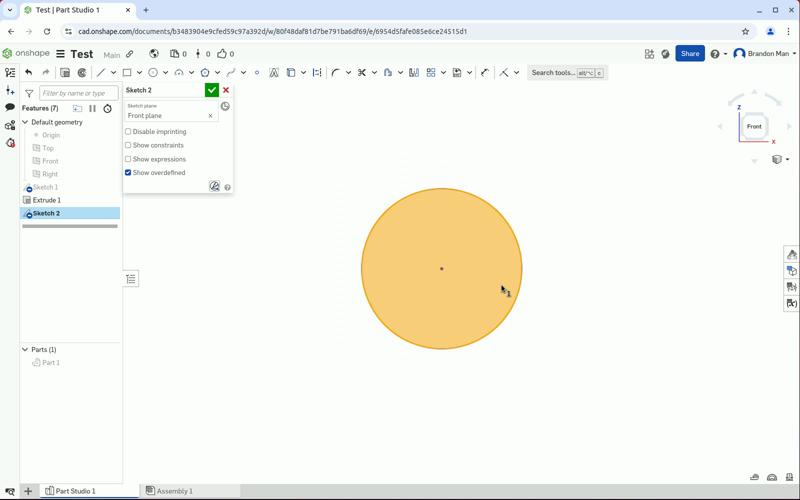
scroll(-6)
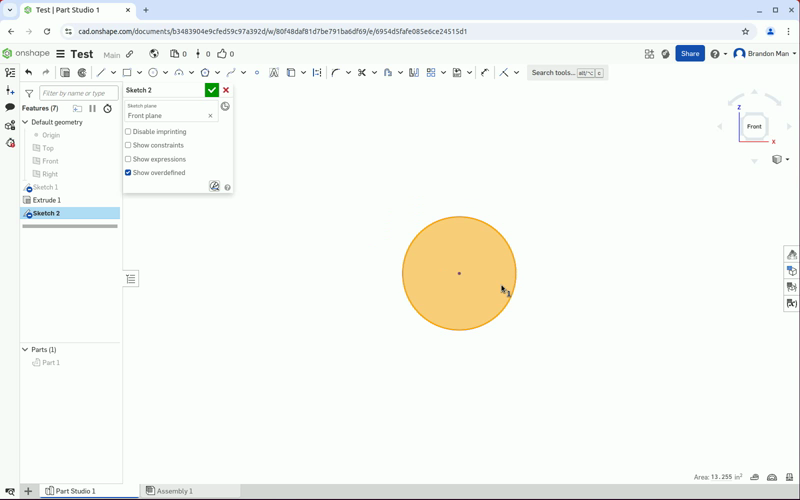
scroll(-6)
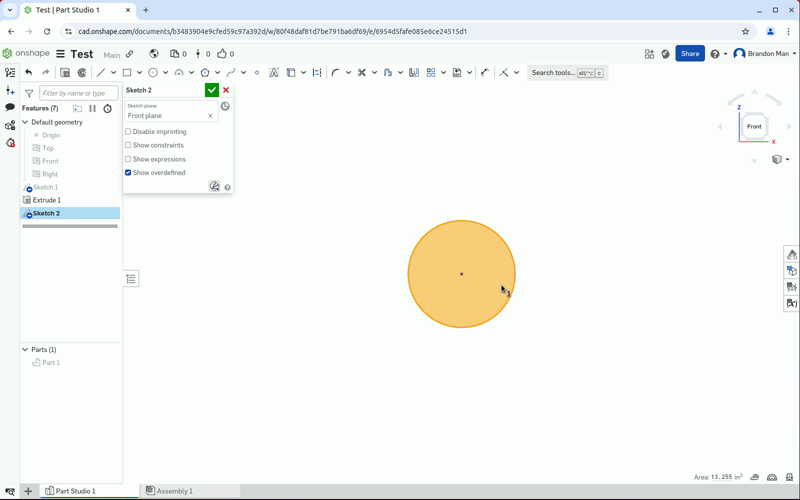
scroll(-6)
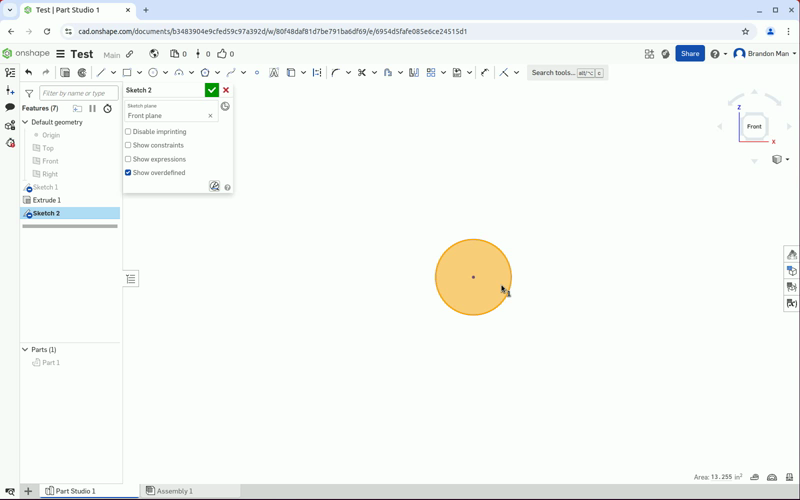
scroll(-6)
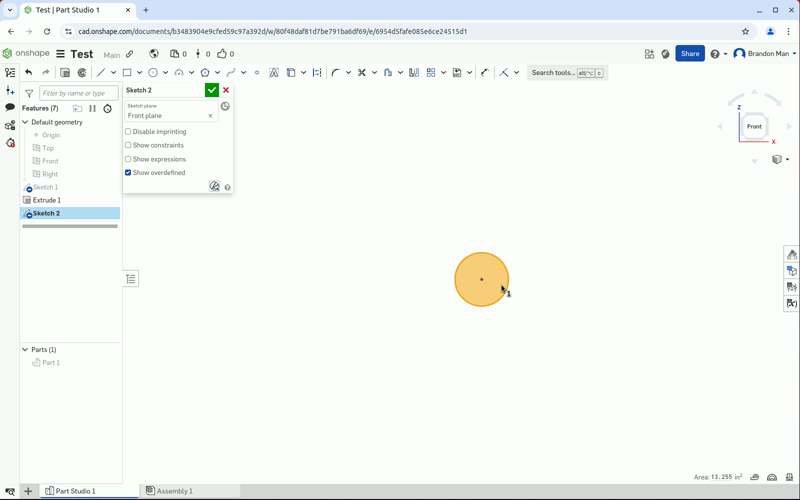
scroll(-6)
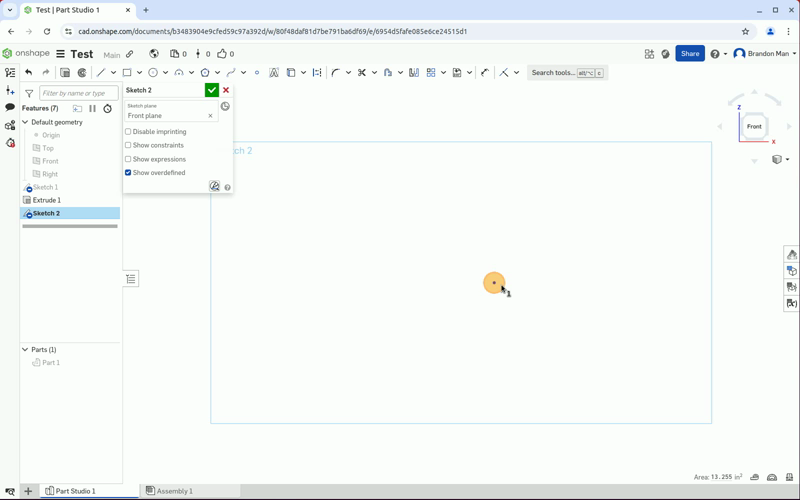
mouse_move(73, 352)
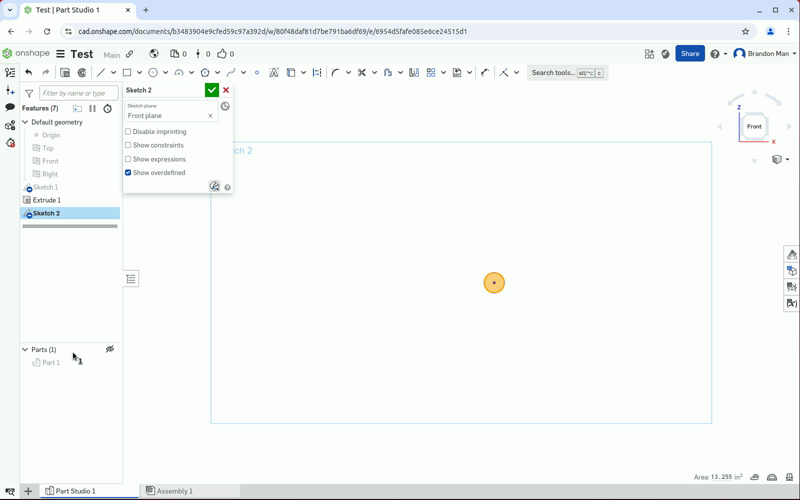
key(shift+y)
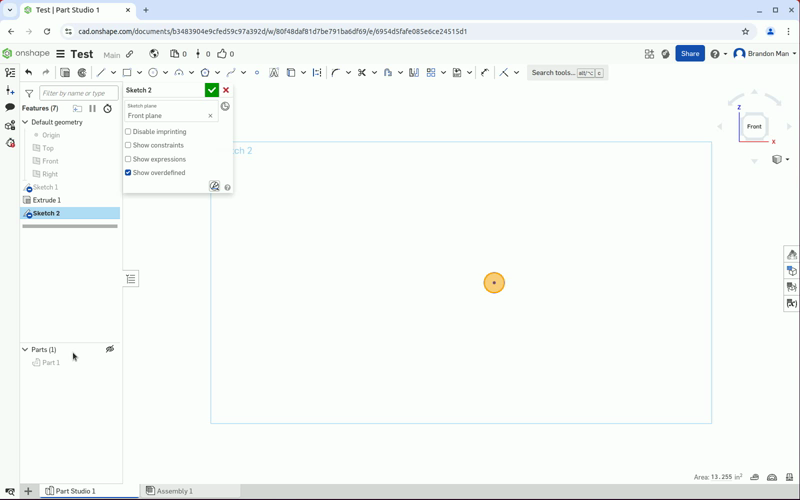
key(shift+e)
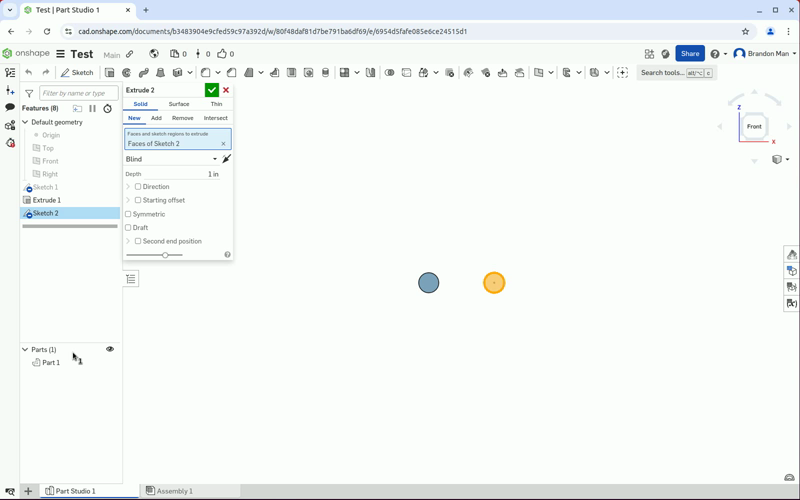
mouse_move(143, 106)
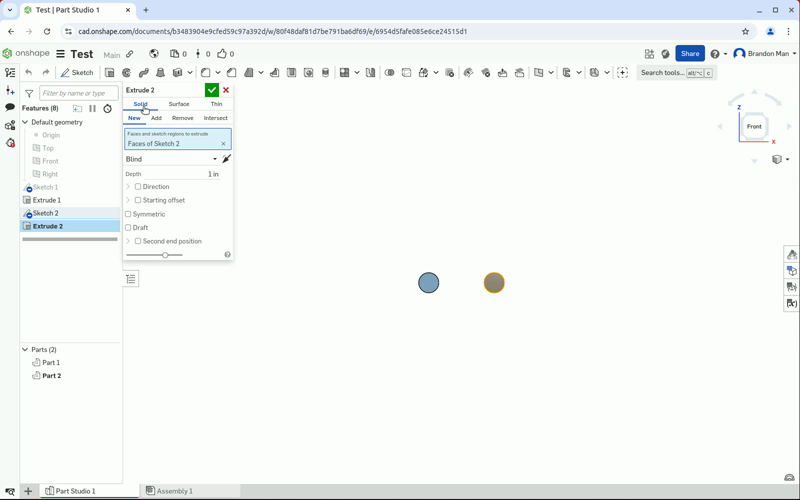
click(143, 106)
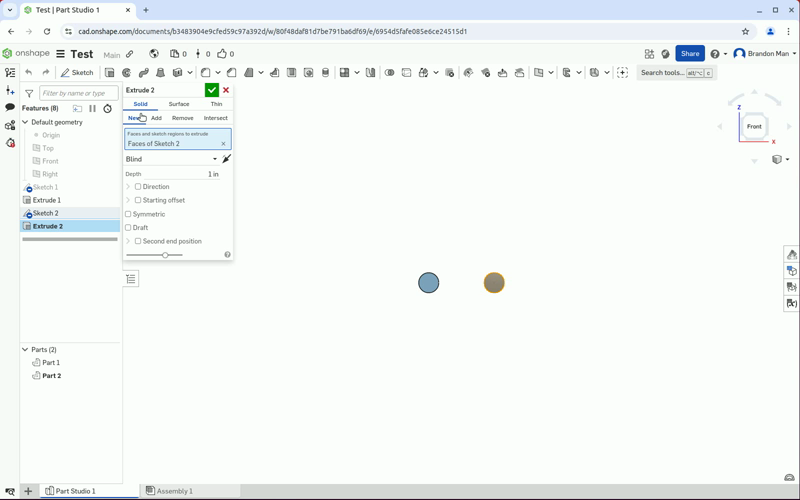
mouse_move(137, 120)
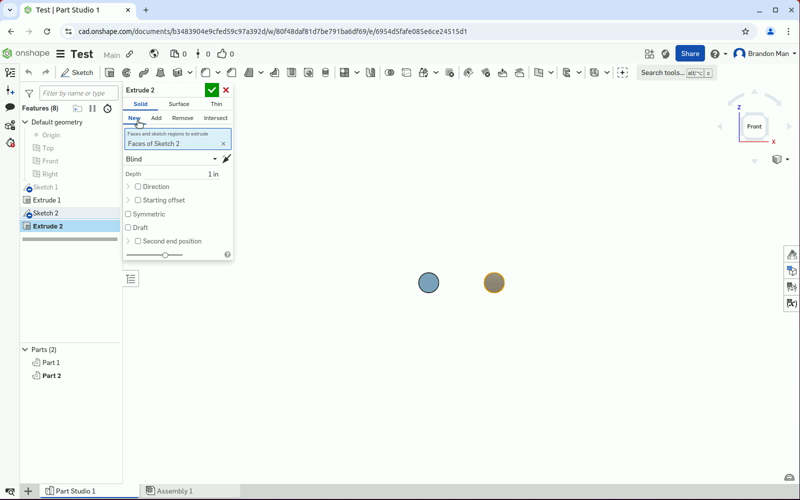
click(137, 120)
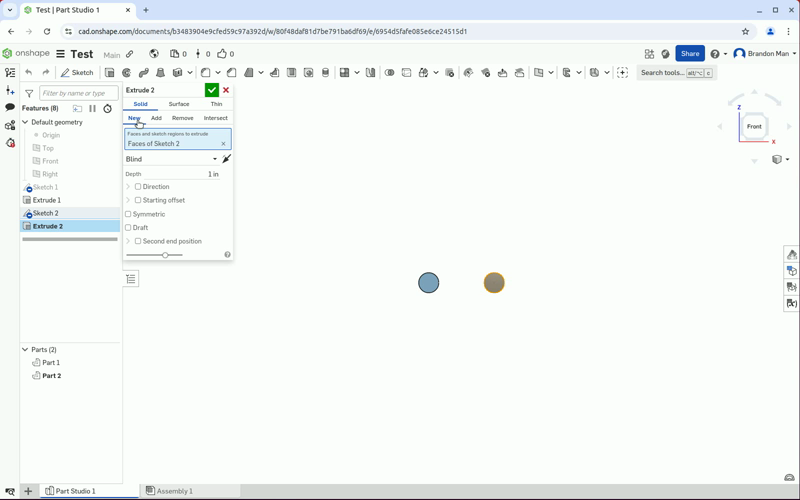
key(tab, 4)
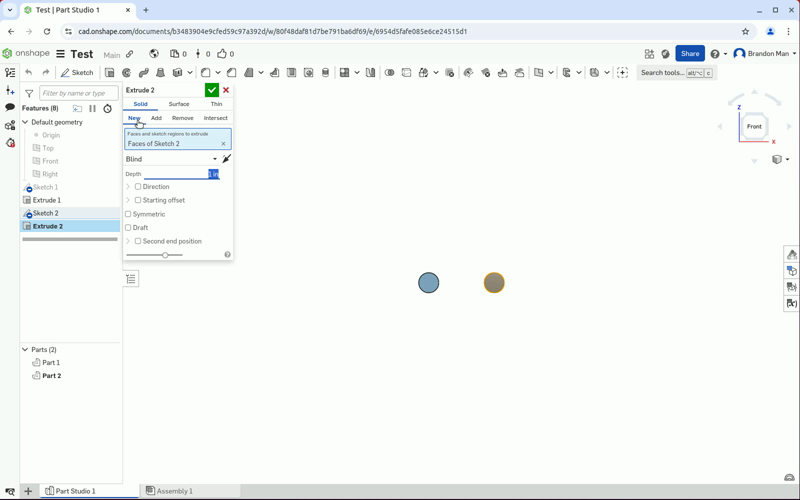
text(8.906)
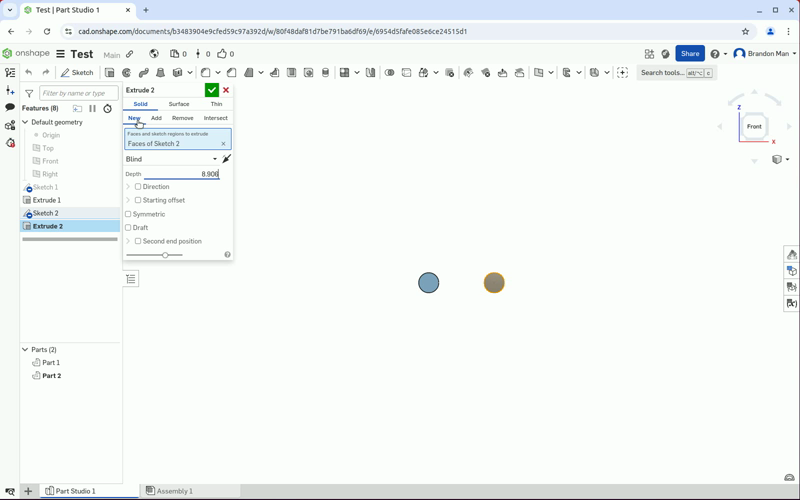
key(enter)
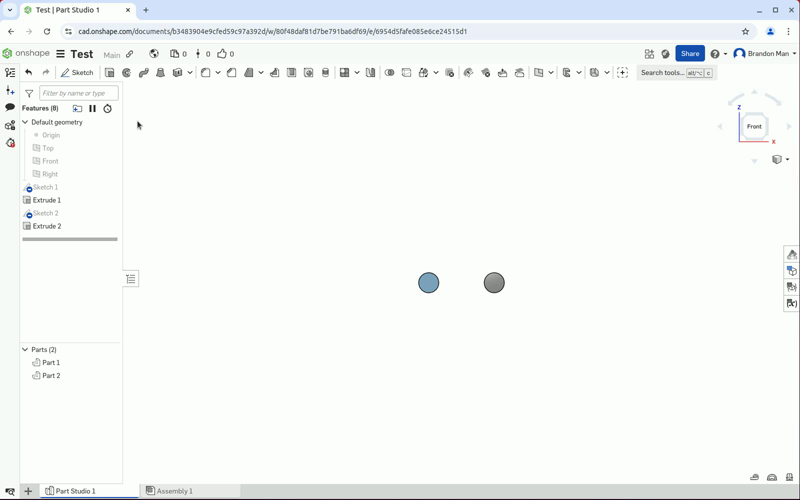
key(shift+h)
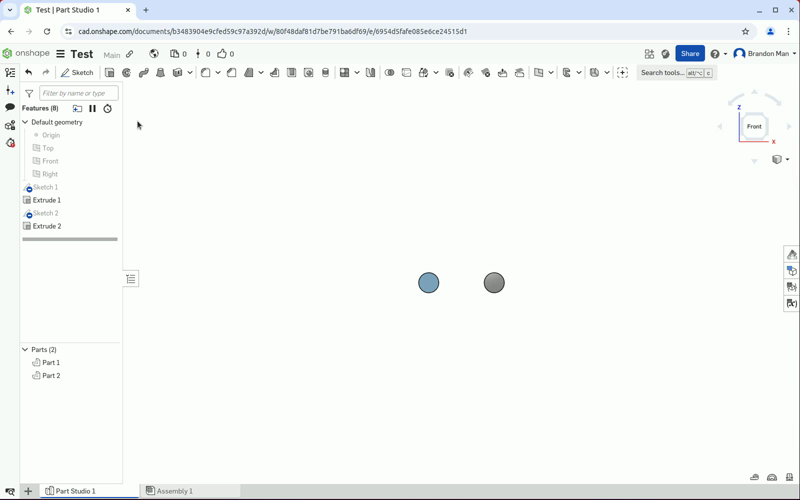
key(shift+h)
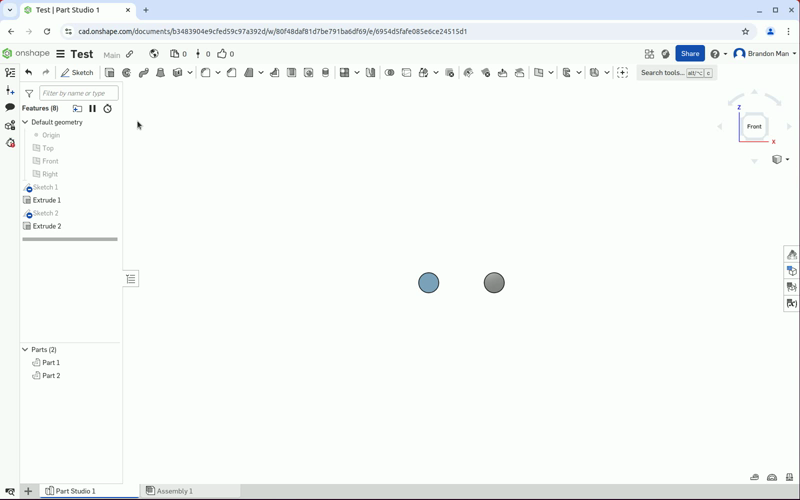
mouse_move(73, 189)
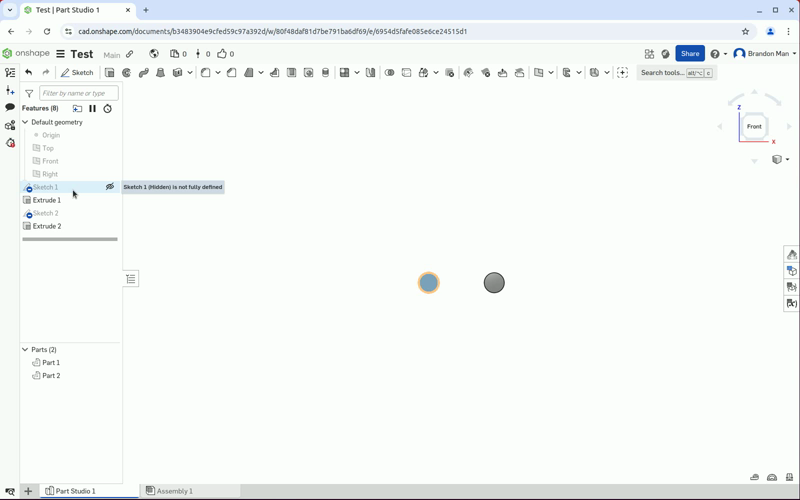
click(73, 189)
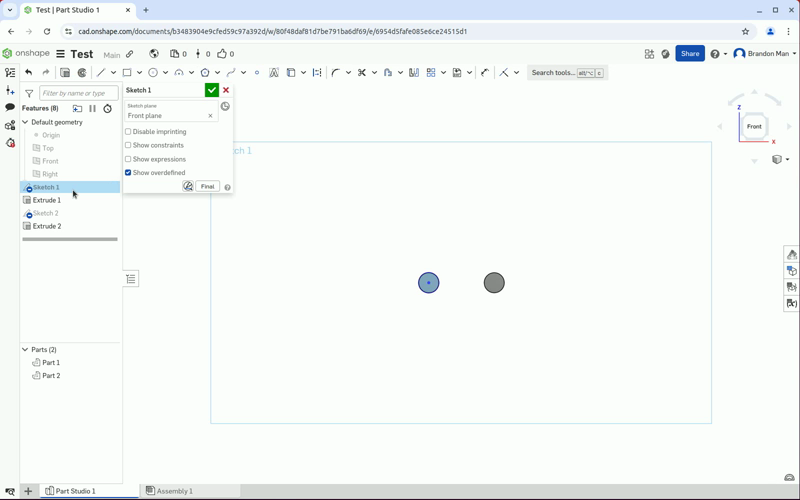
mouse_move(229, 92)
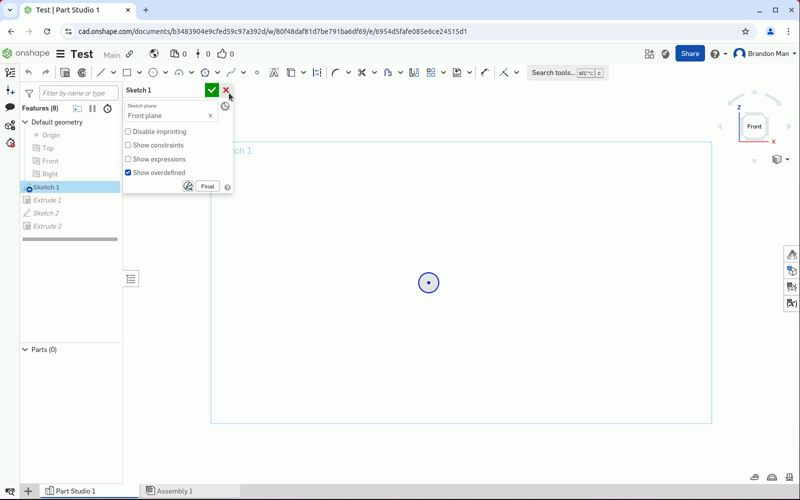
click(229, 92)
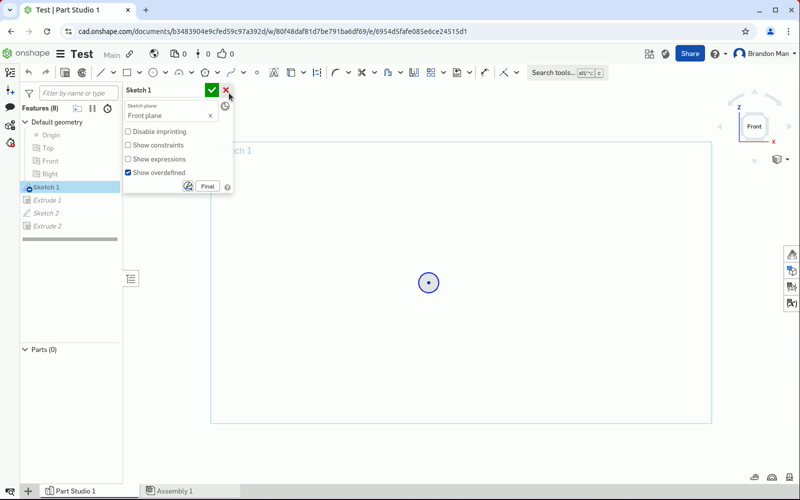
key(shift+s)
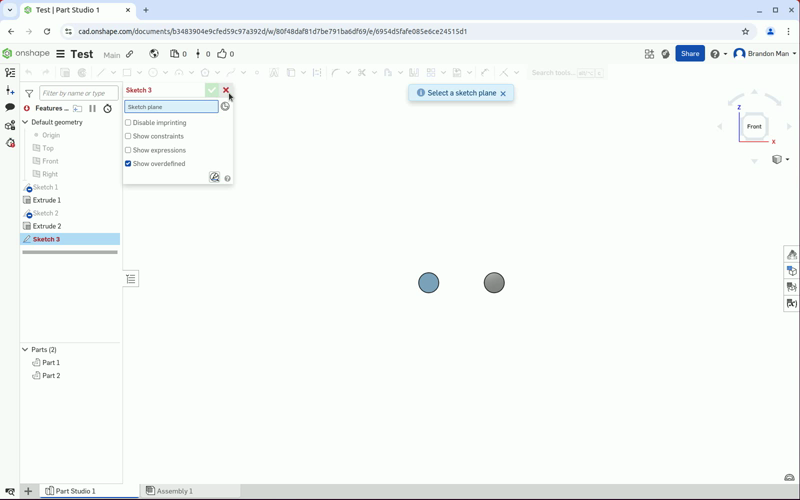
mouse_move(73, 163)
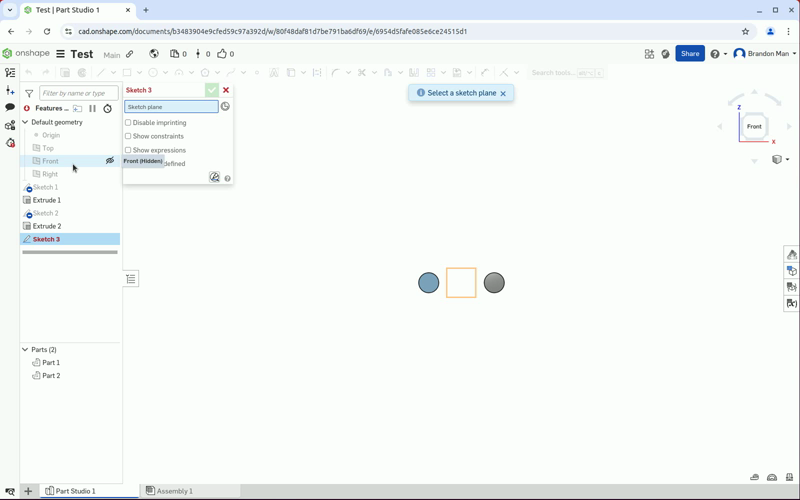
click(73, 163)
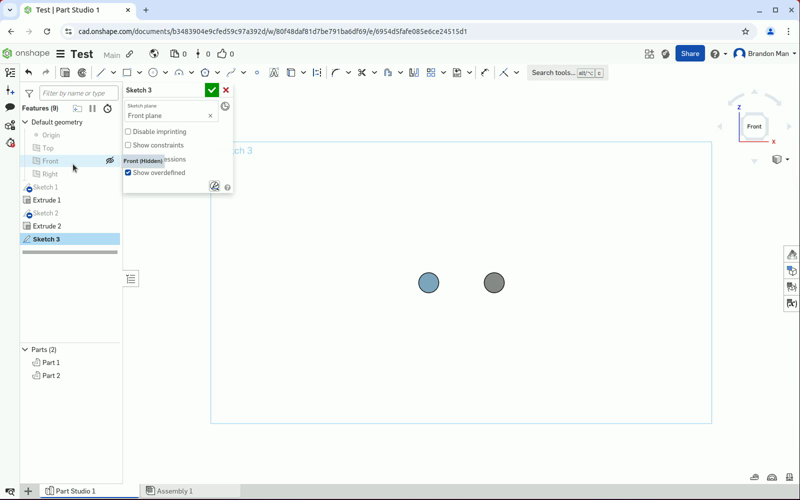
mouse_move(73, 352)
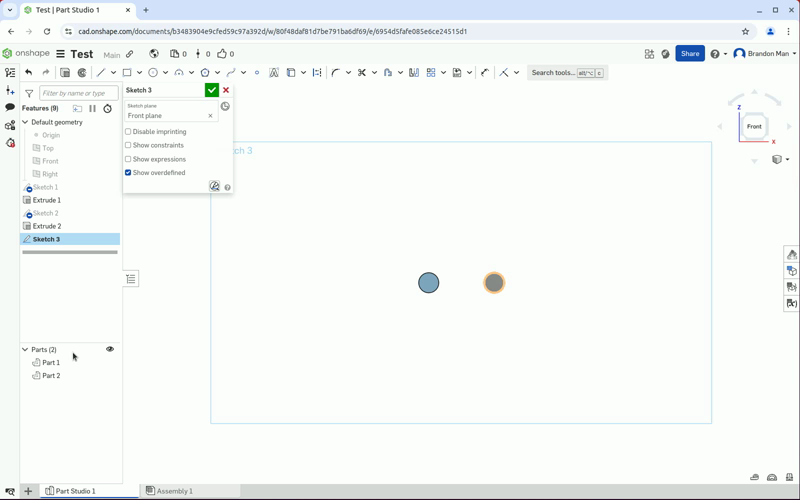
key(y)
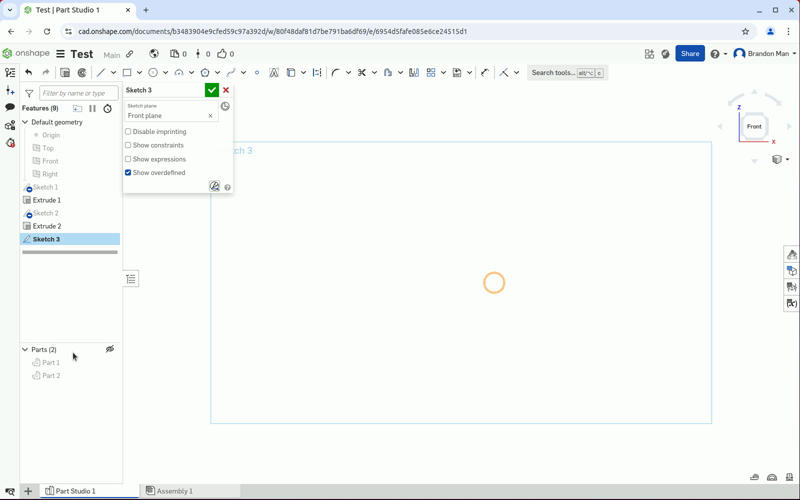
key(l)
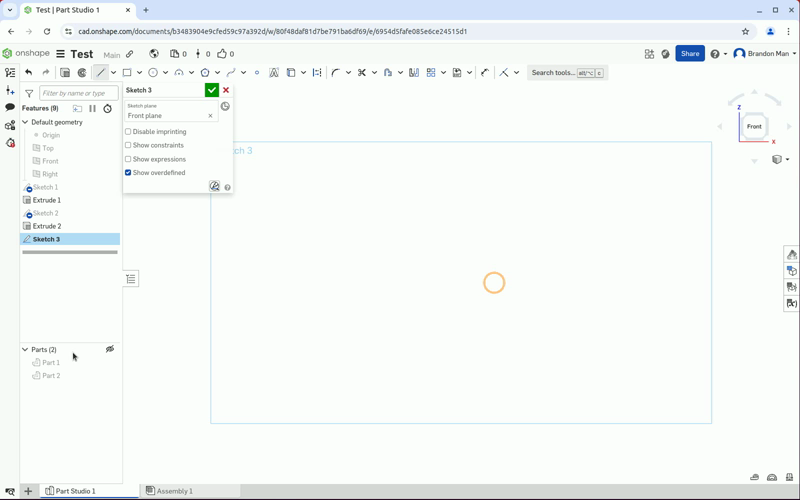
key_down(shift)
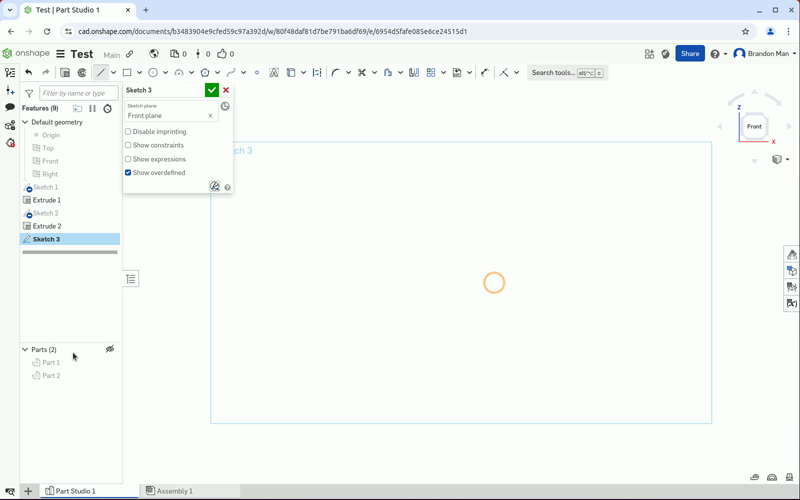
mouse_move(391, 332)
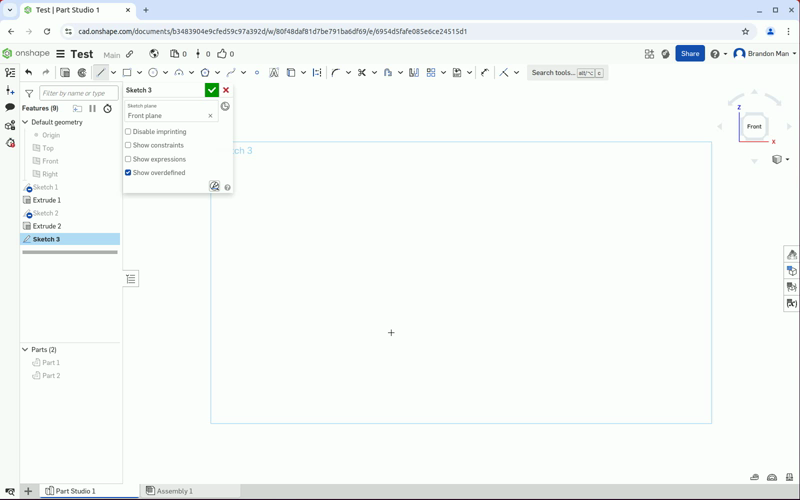
click(391, 332)
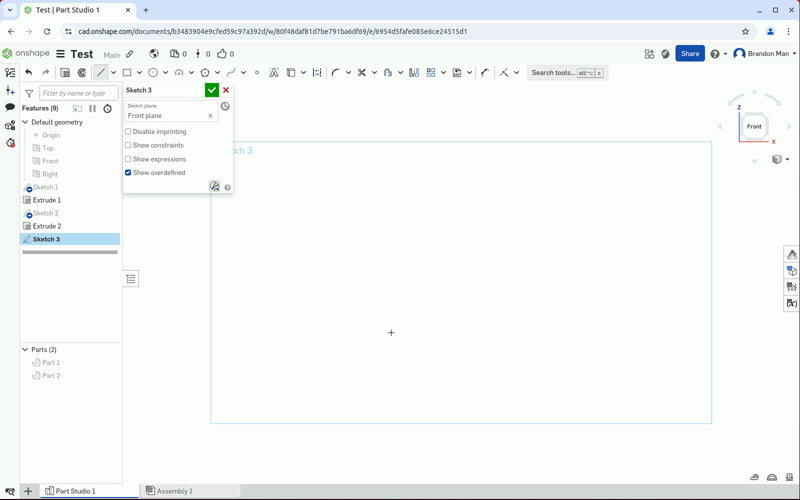
key_up(shift)
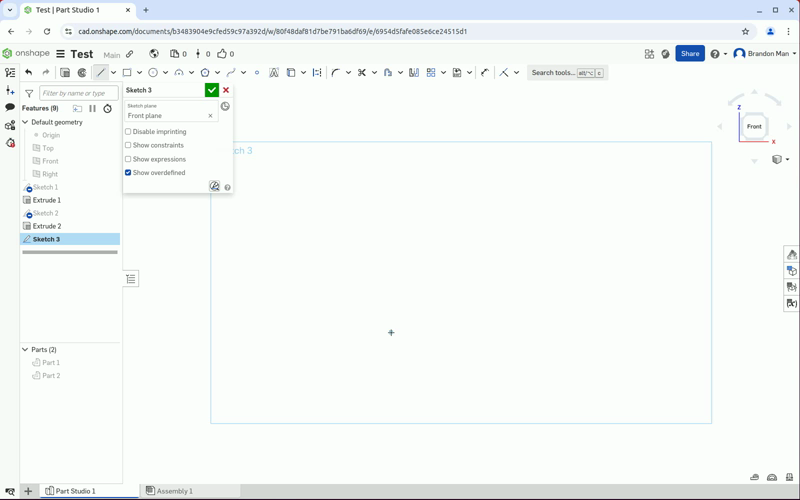
key_down(shift)
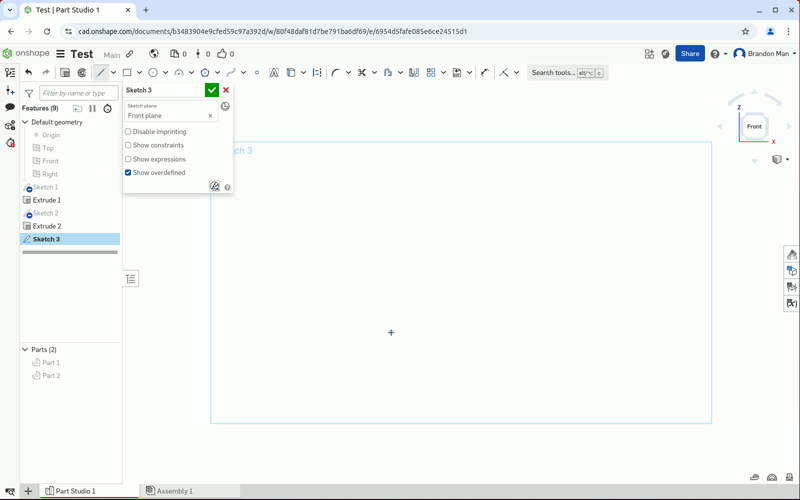
mouse_move(544, 332)
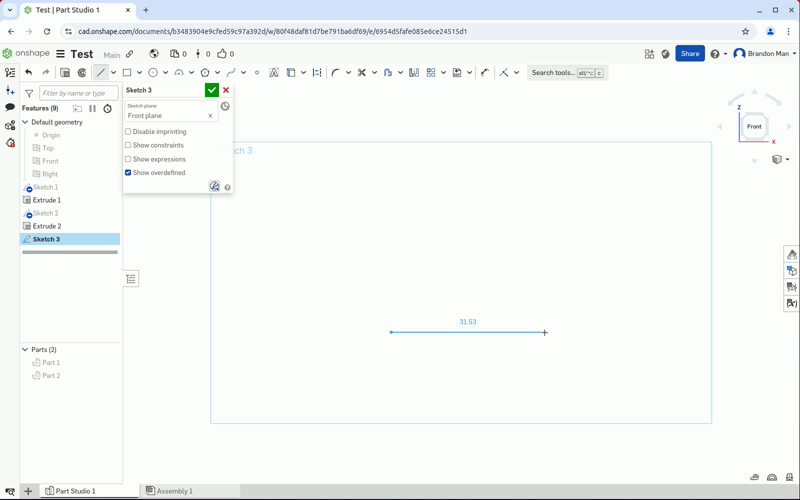
click(544, 332)
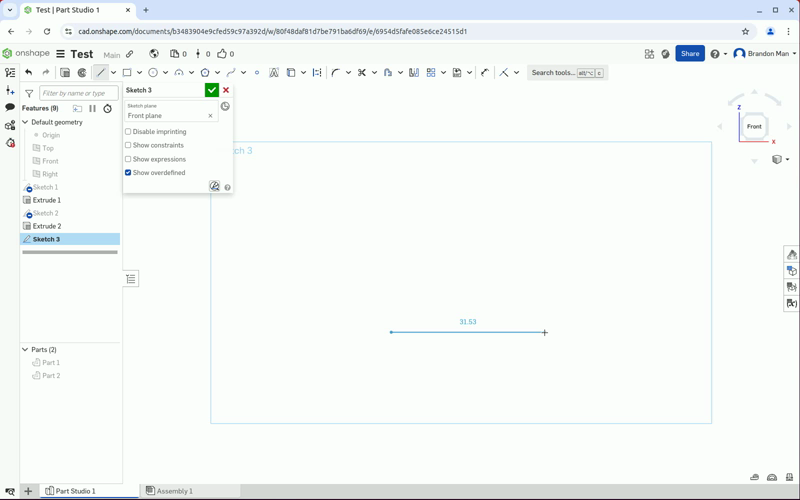
key_up(shift)
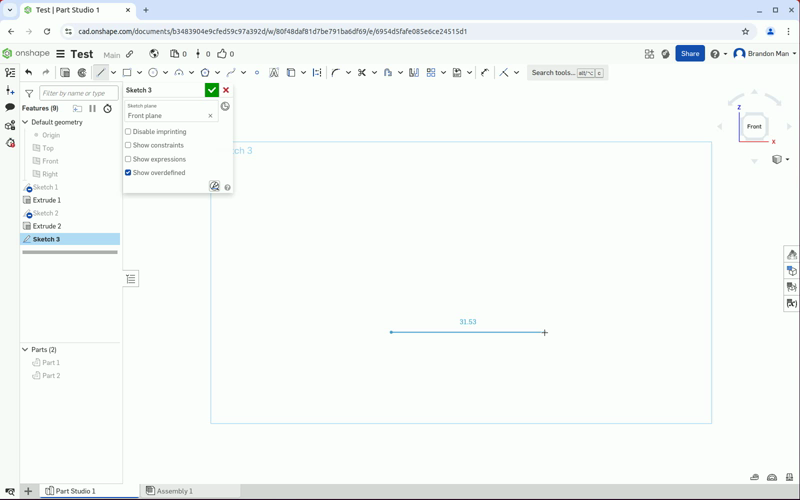
key_down(shift)
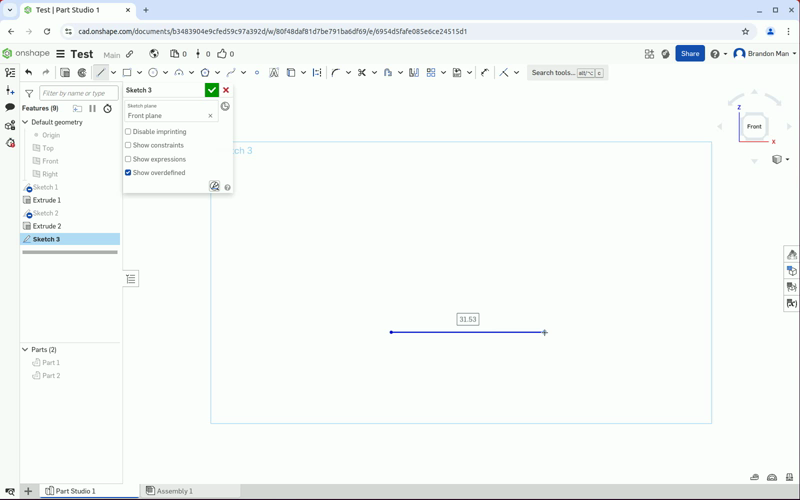
mouse_move(544, 224)
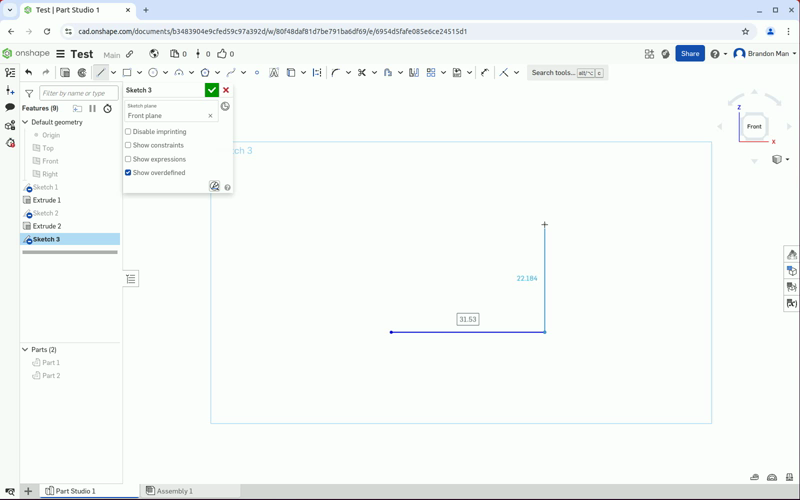
click(544, 224)
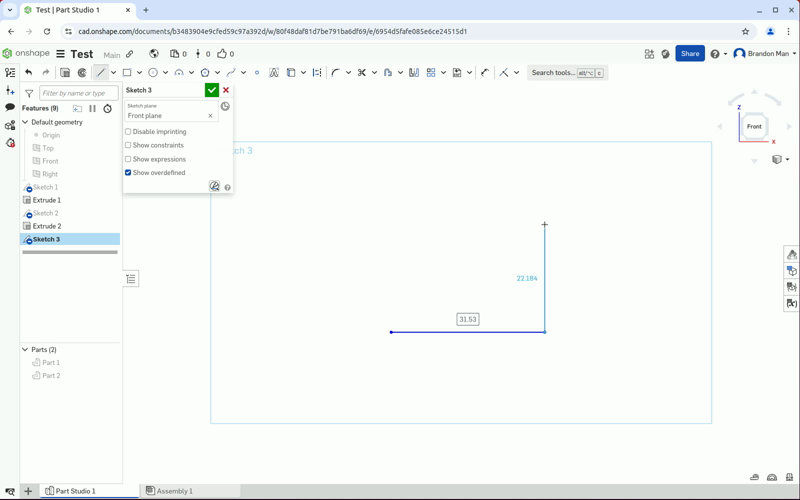
key_up(shift)
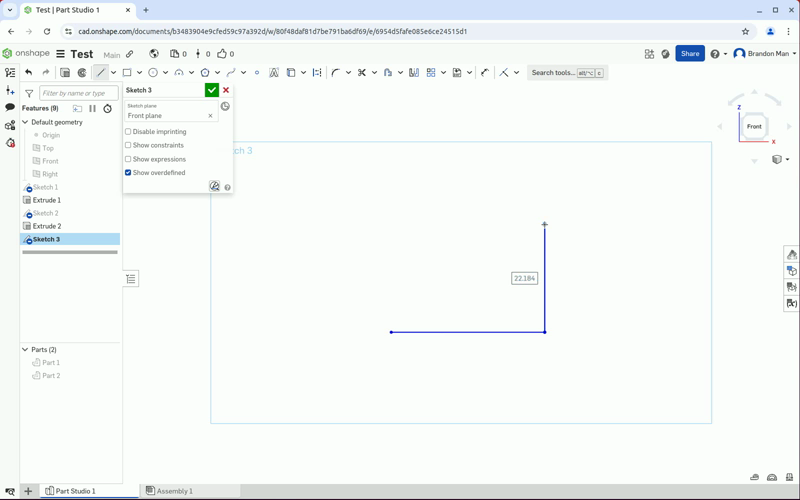
key_down(shift)
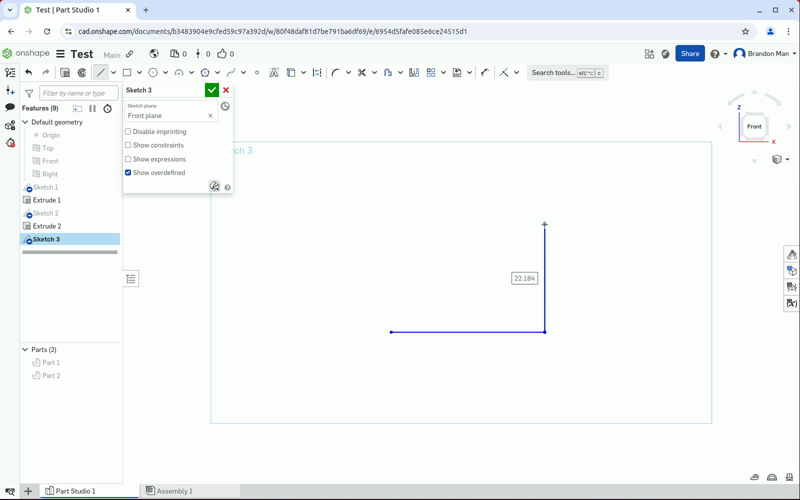
mouse_move(391, 224)
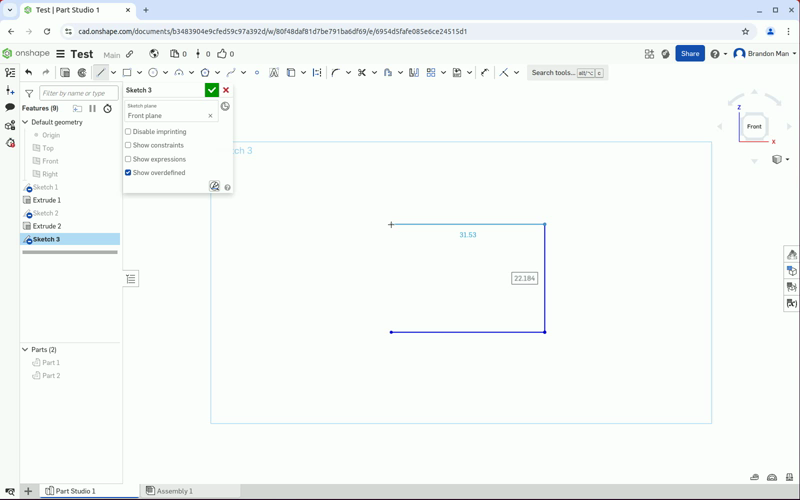
click(391, 224)
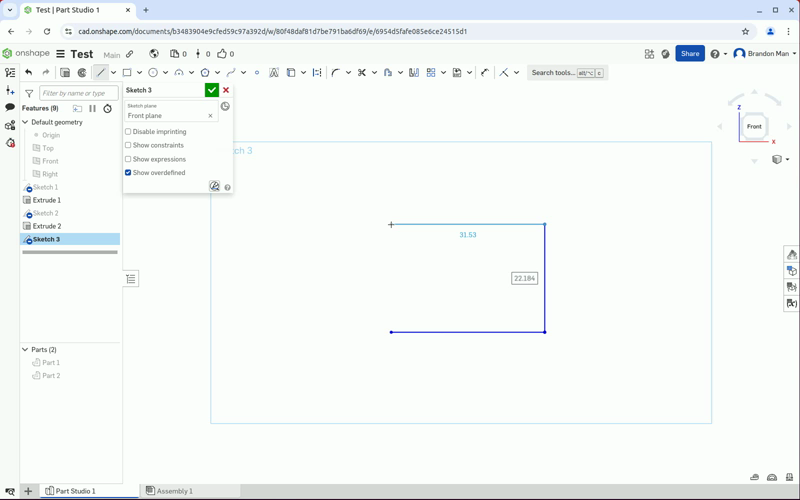
key_up(shift)
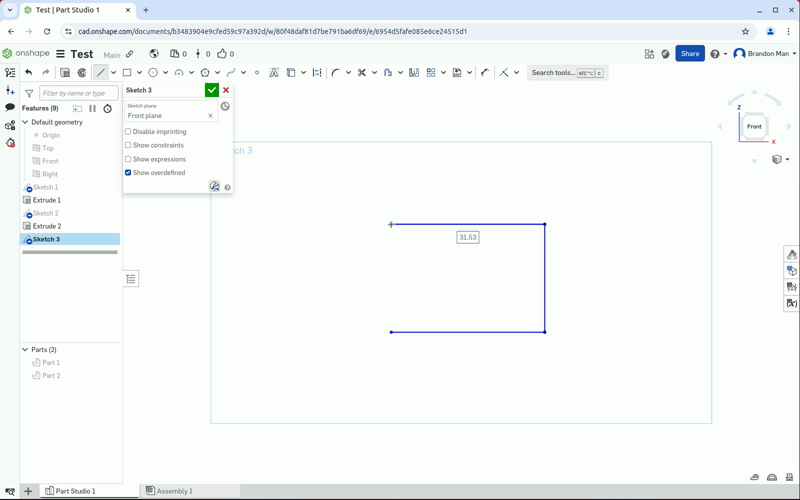
key_down(shift)
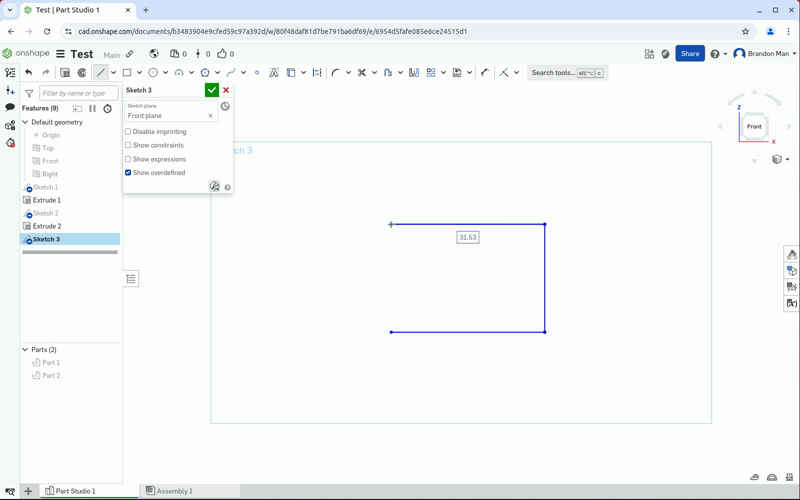
mouse_move(391, 332)
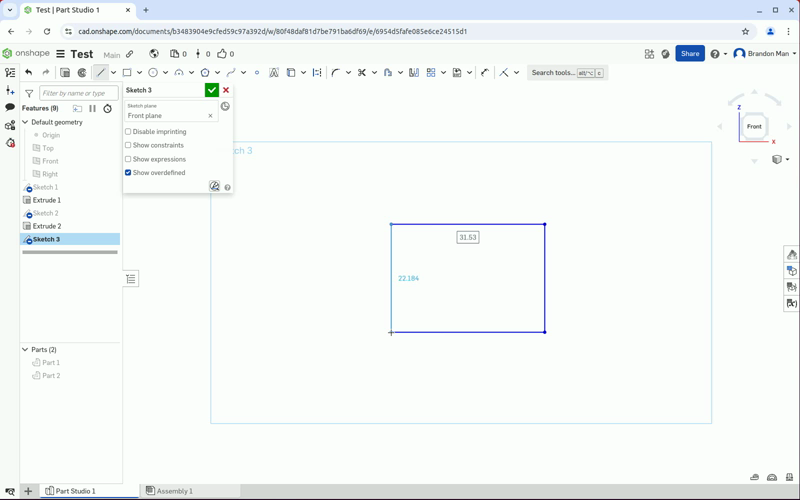
key_up(shift)
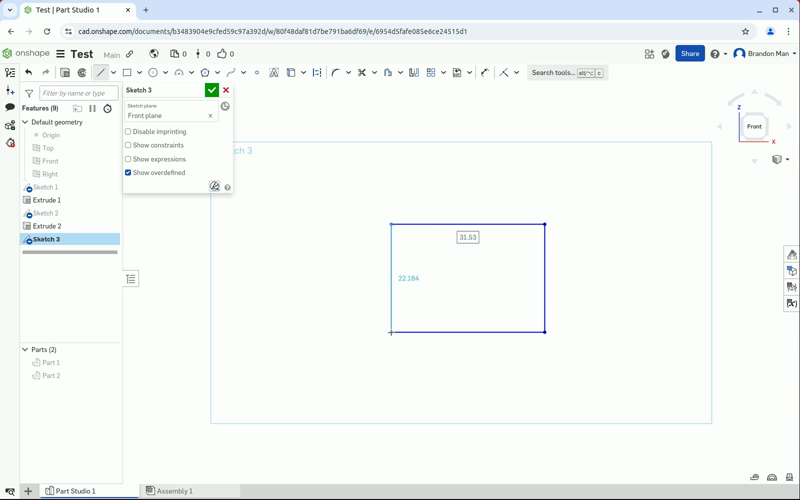
click(391, 332)
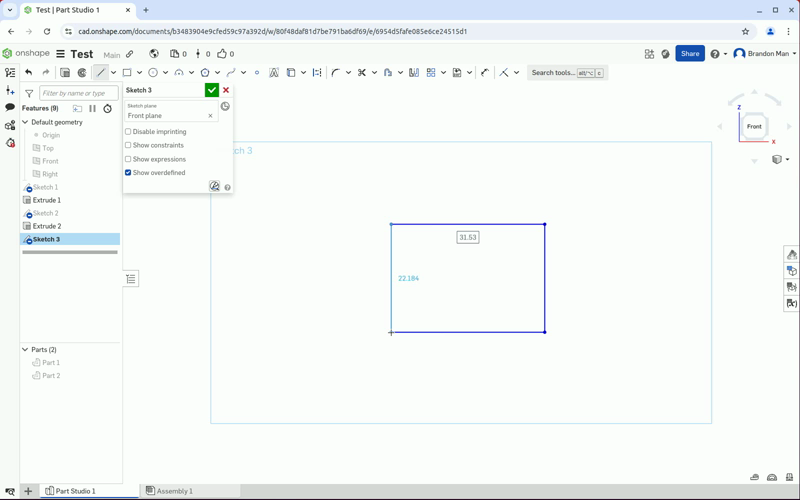
key(esc)
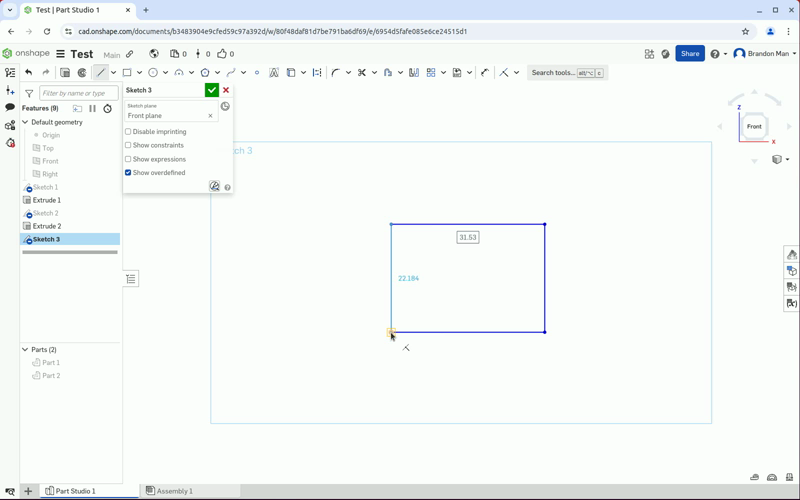
key(c)
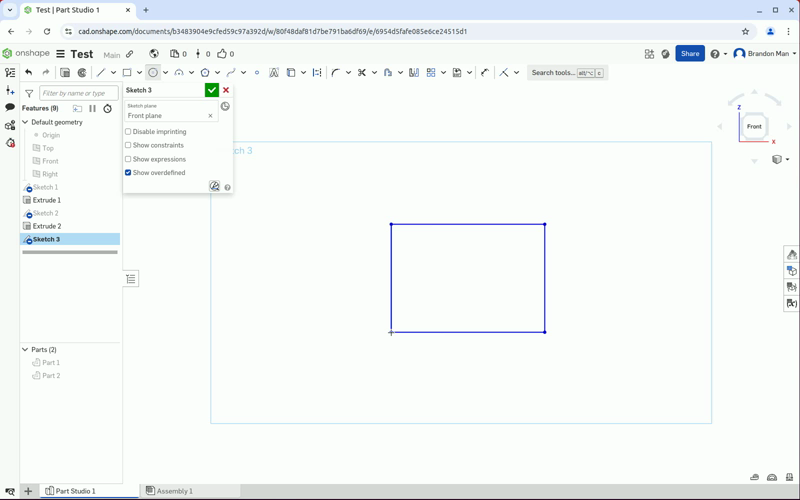
key_down(shift)
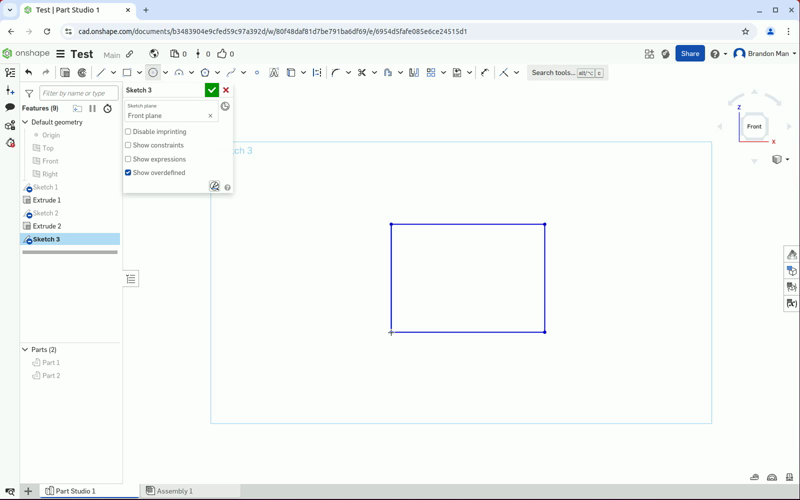
mouse_move(427, 282)
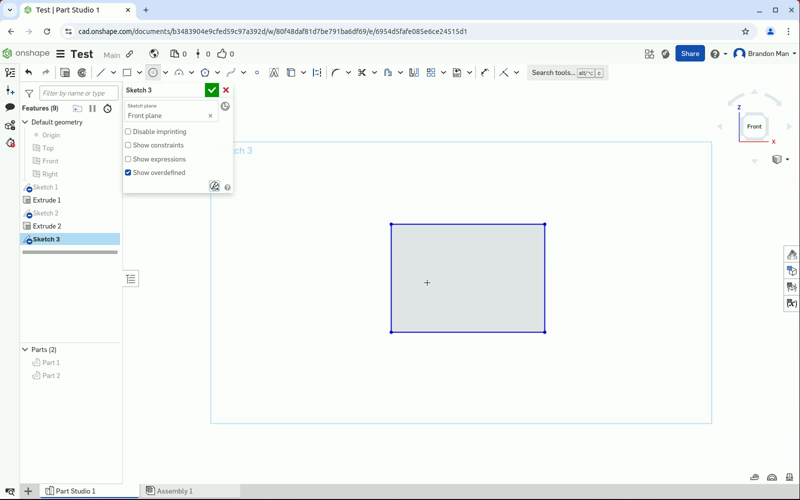
click(427, 282)
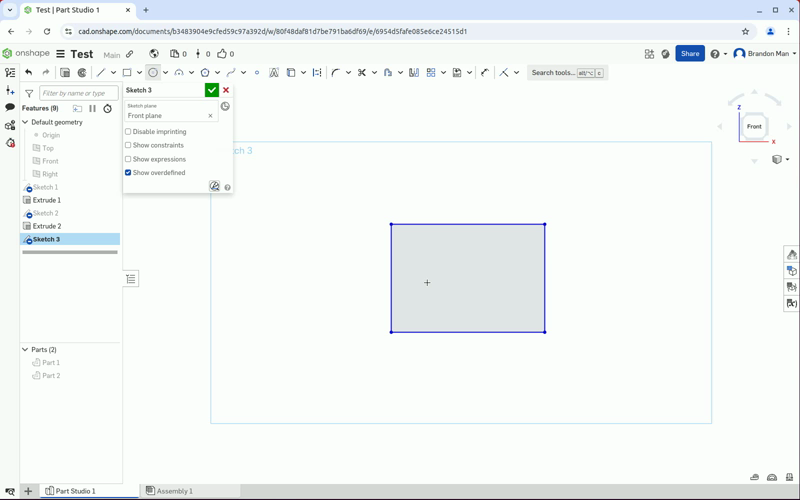
key_up(shift)
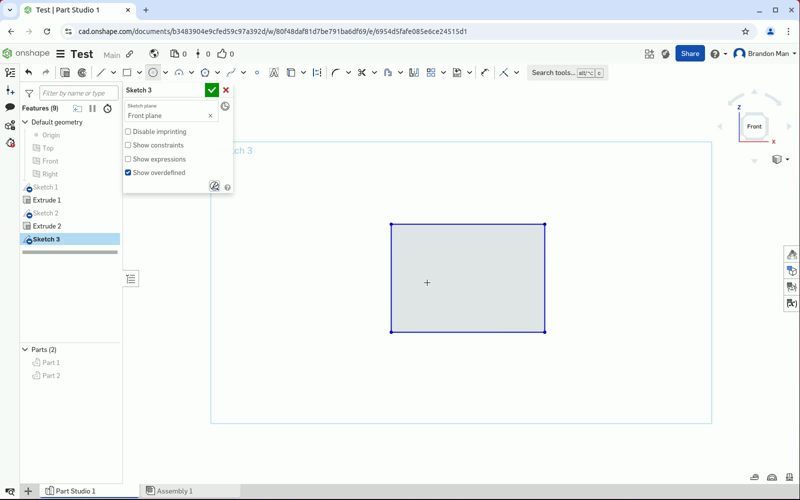
mouse_move(436, 282)
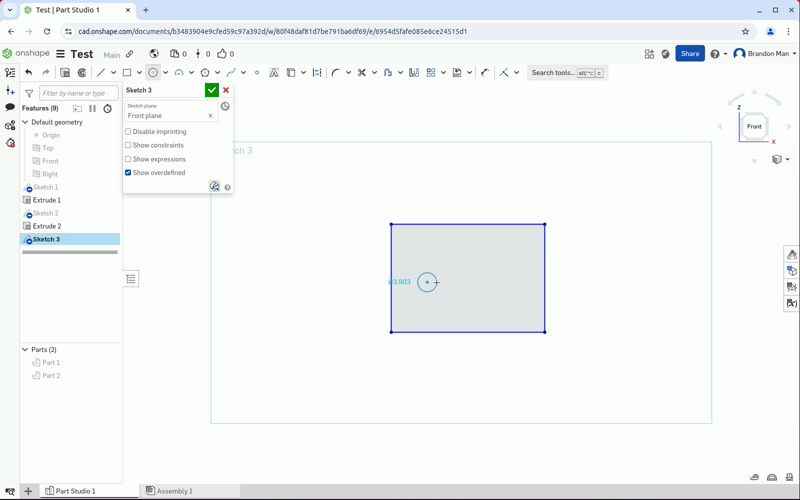
click(436, 282)
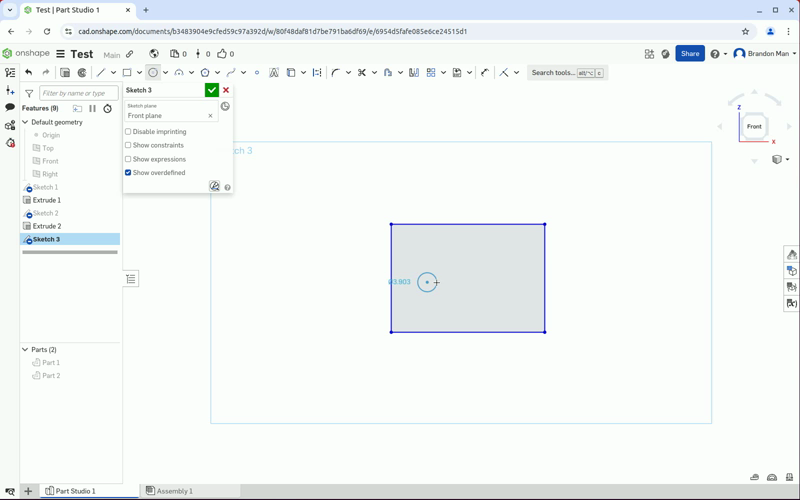
key(esc)
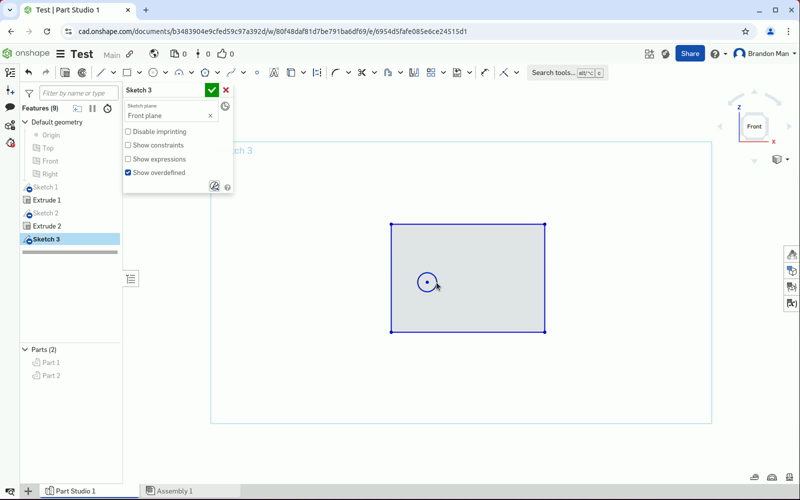
key(c)
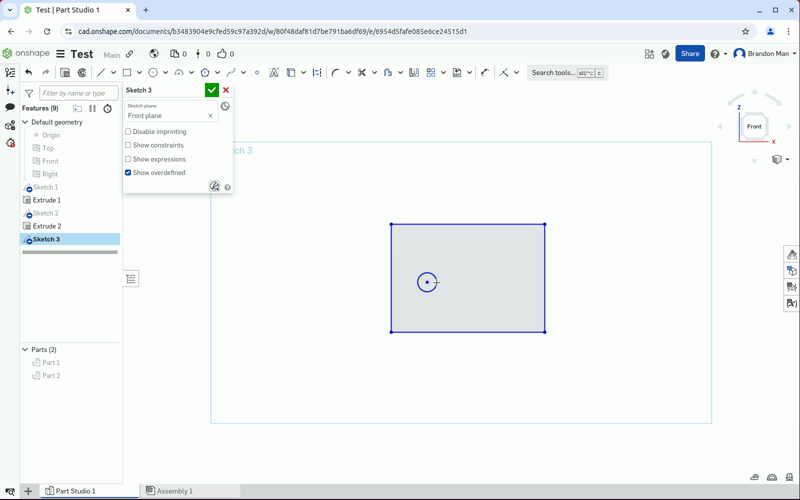
key_down(shift)
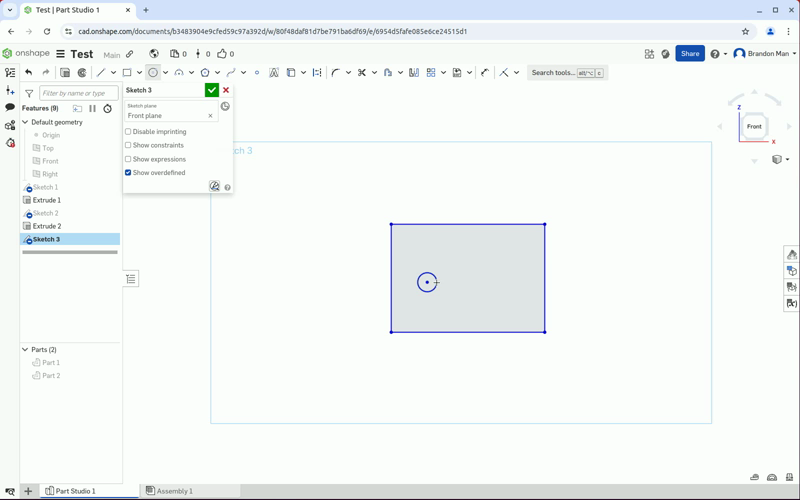
mouse_move(493, 282)
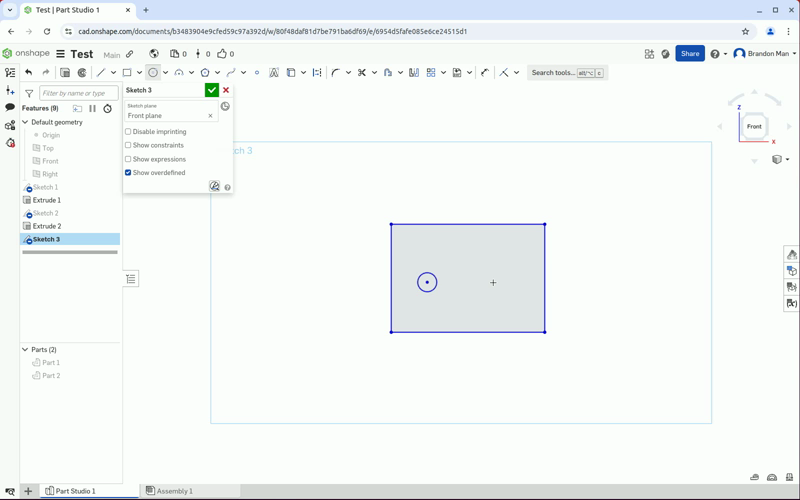
click(493, 282)
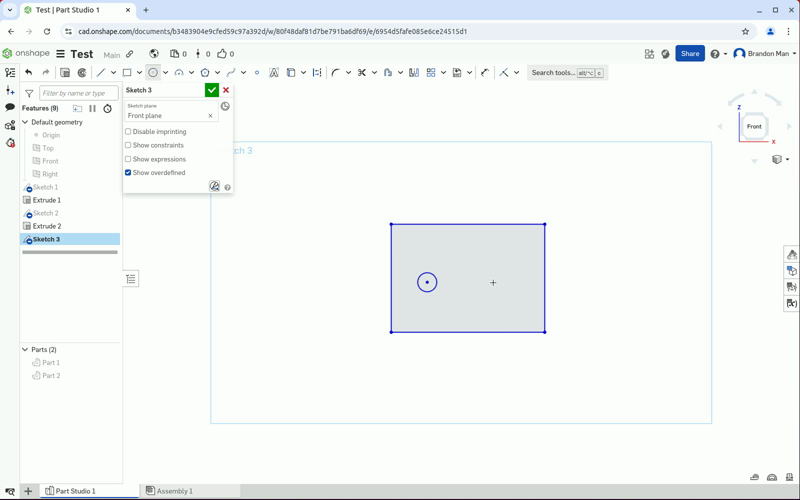
key_up(shift)
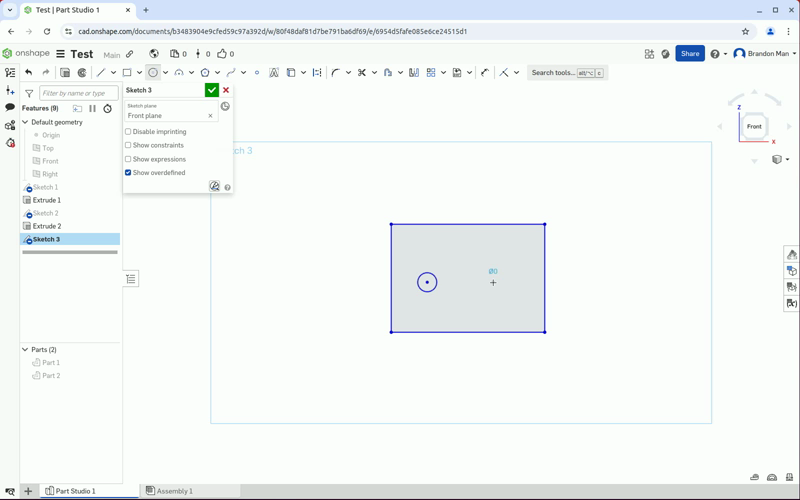
mouse_move(502, 282)
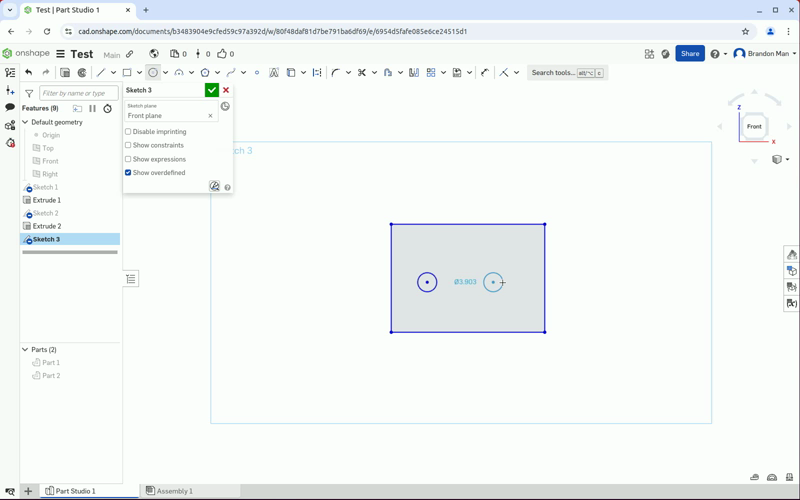
click(502, 282)
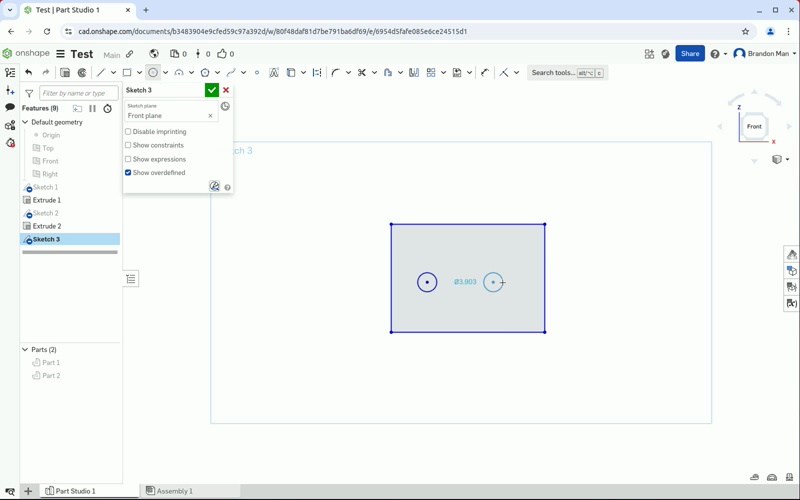
key(esc)
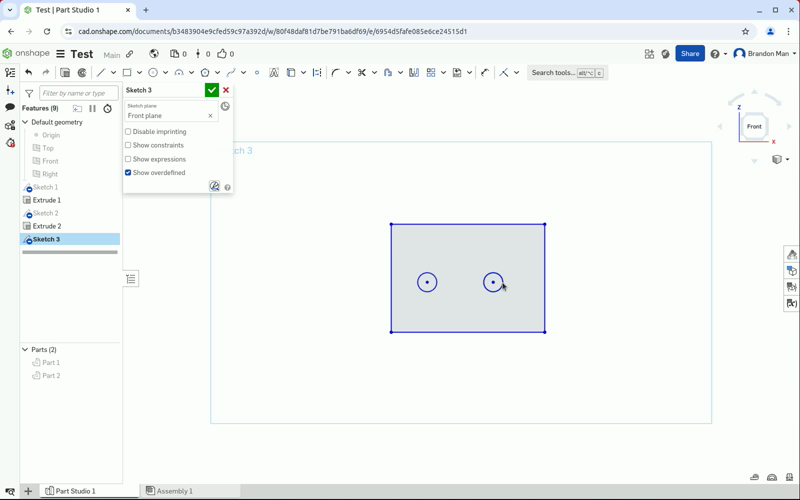
mouse_move(409, 240)
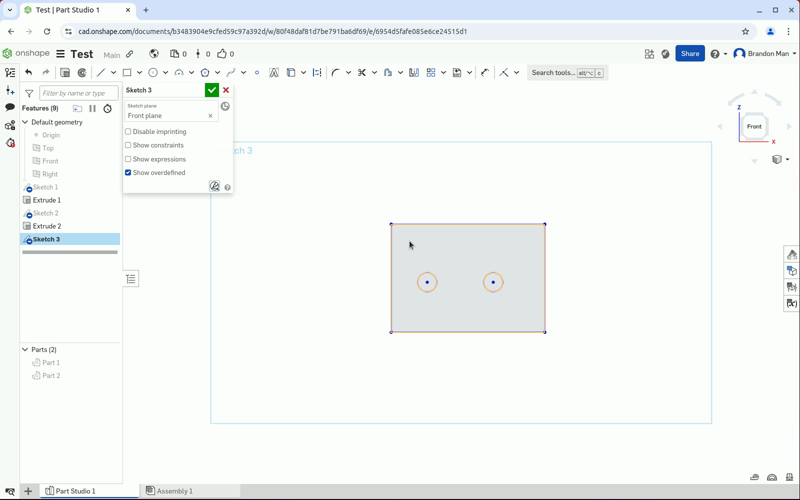
click(409, 240)
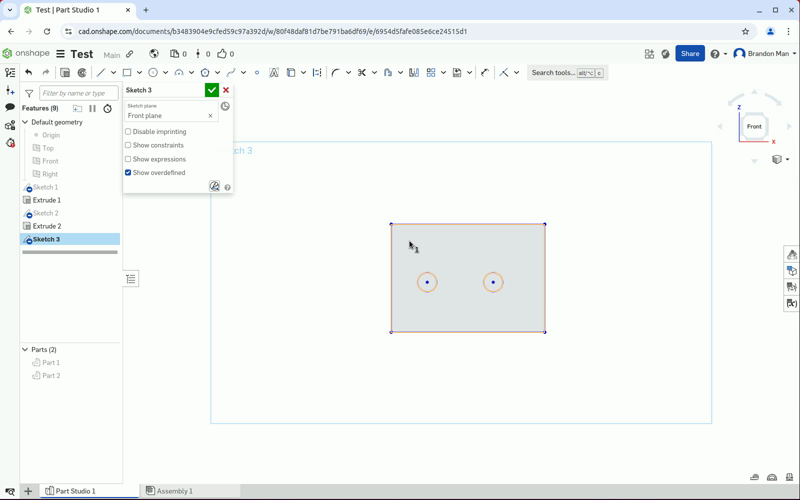
mouse_move(73, 352)
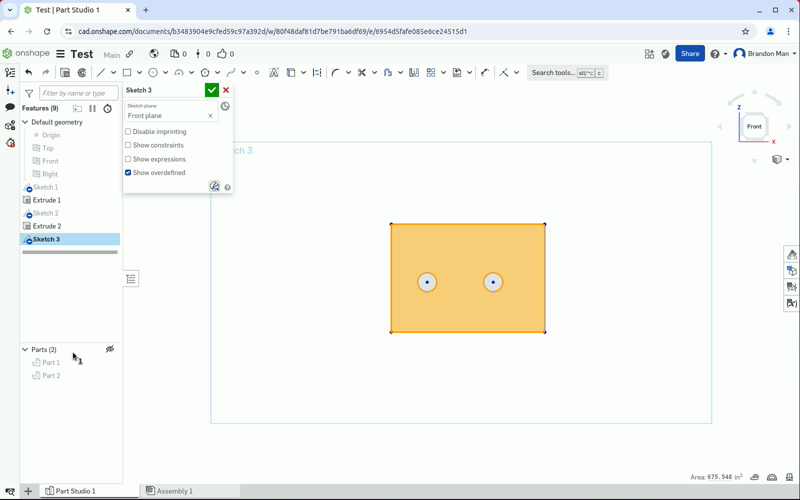
key(shift+y)
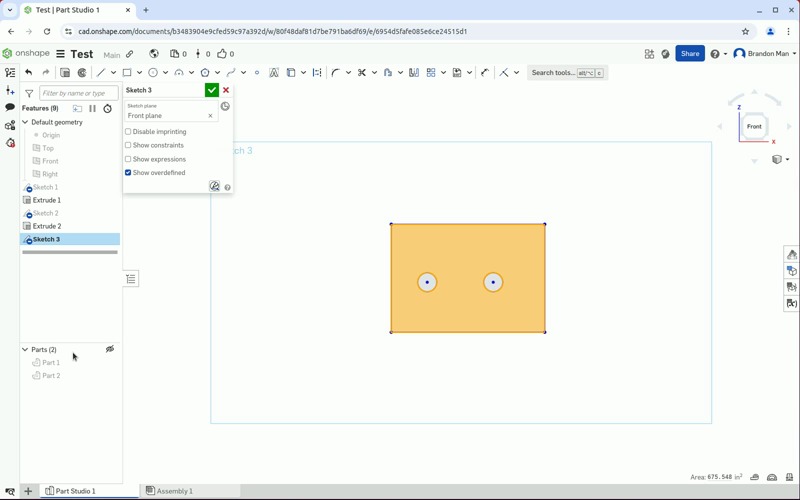
key(shift+e)
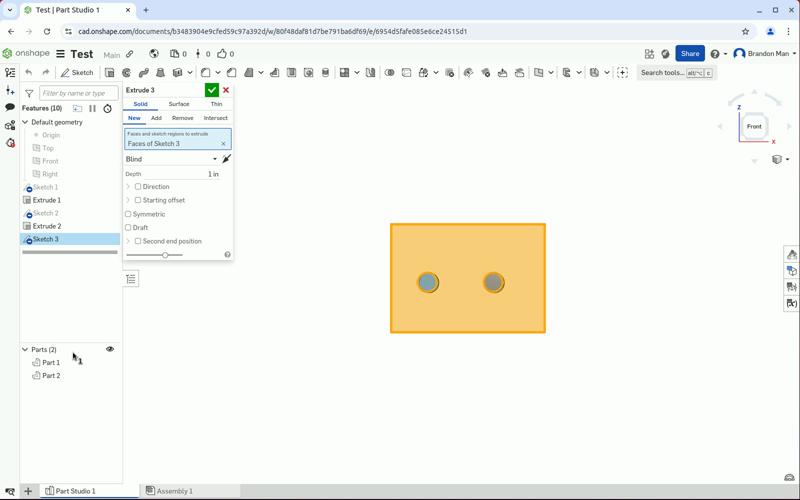
mouse_move(143, 106)
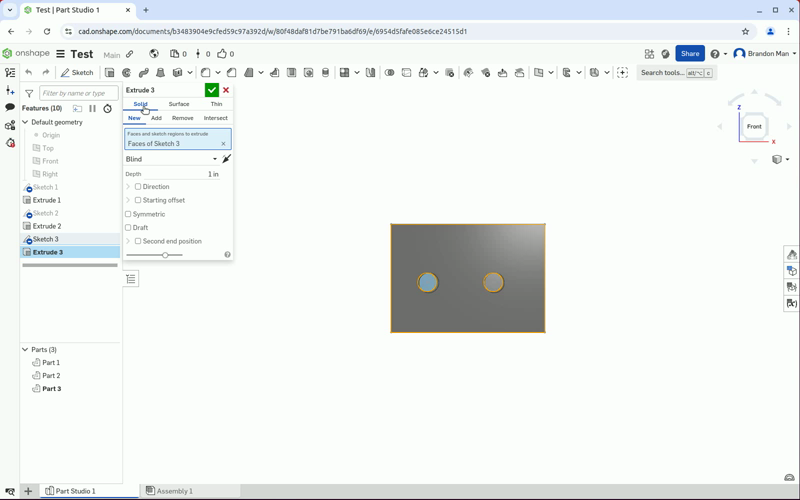
click(143, 106)
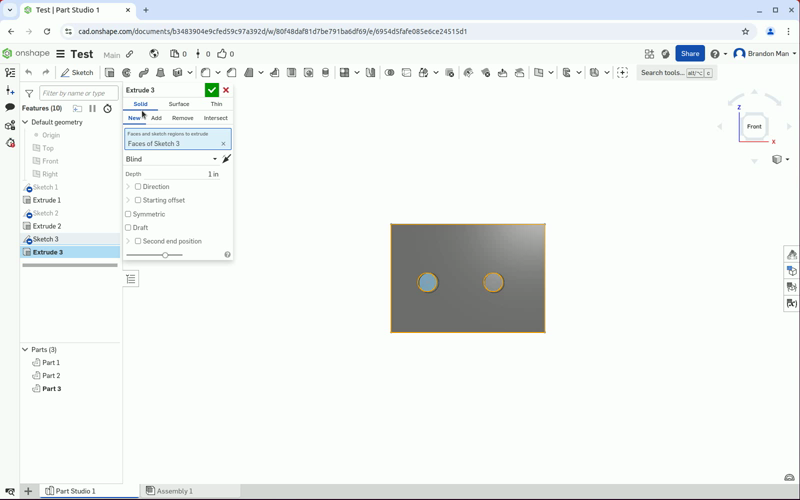
mouse_move(137, 120)
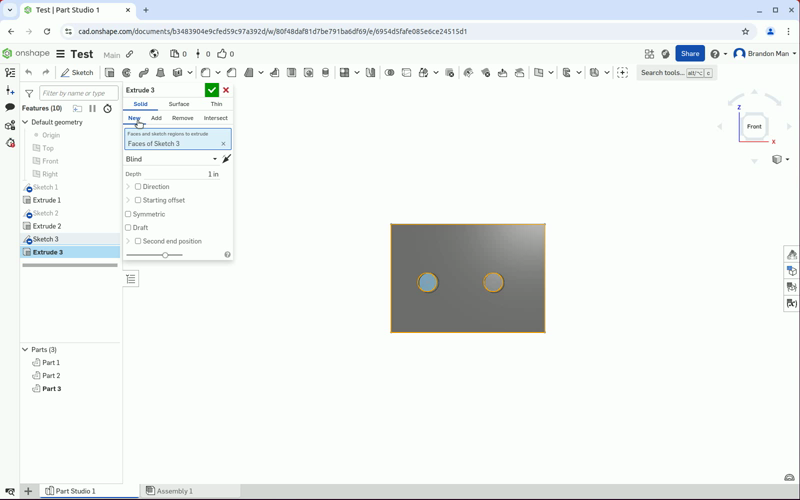
click(137, 120)
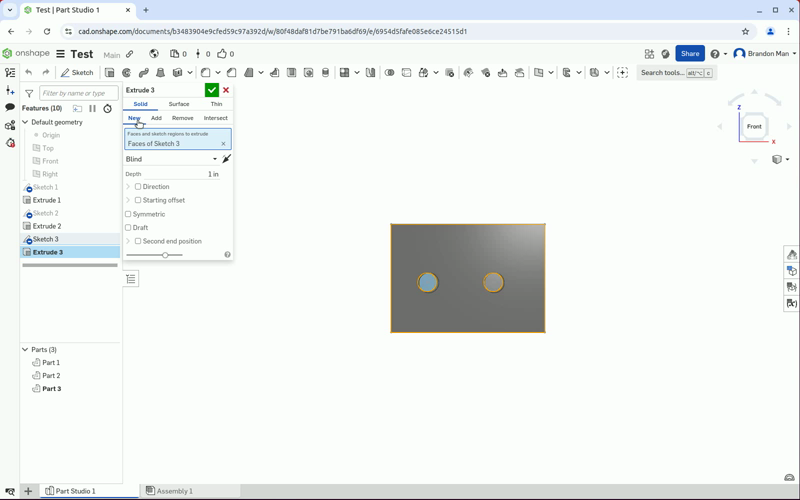
key(tab, 4)
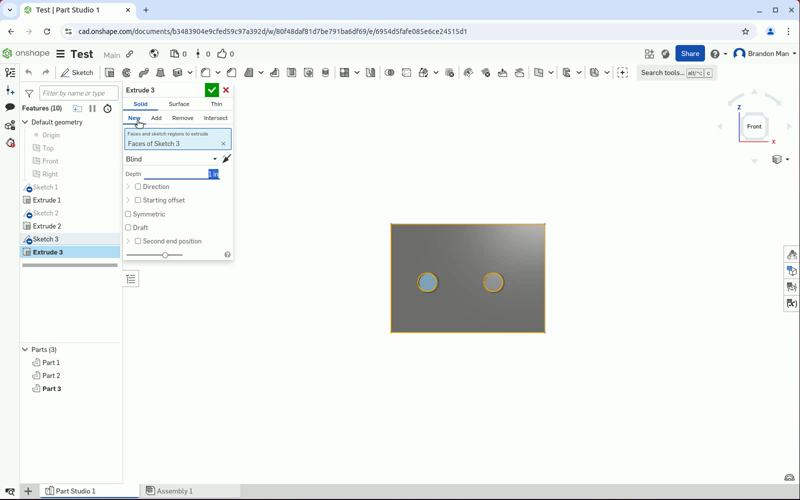
text(8.906)
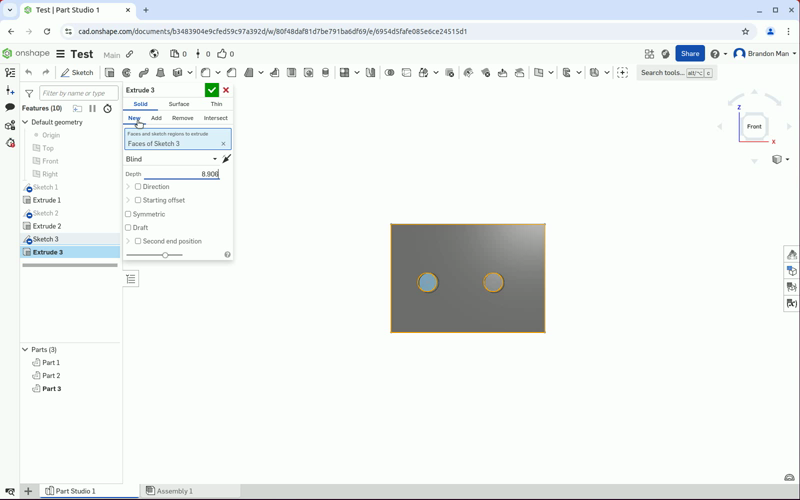
key(enter)
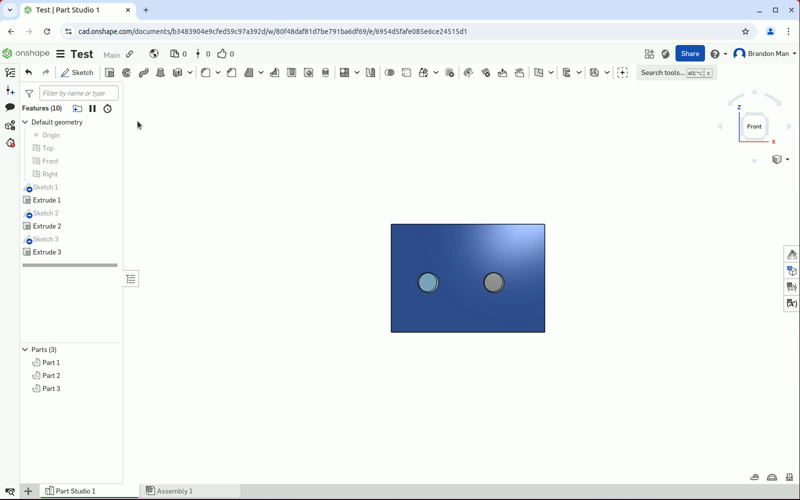
key(shift+h)
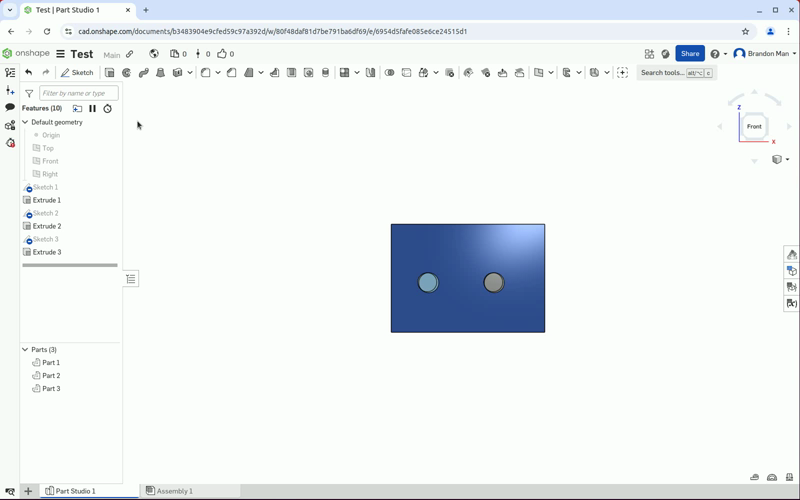
key(shift+h)
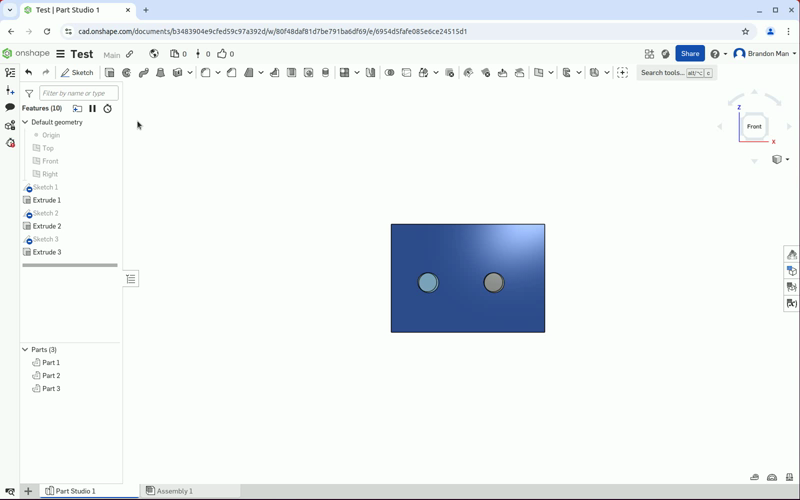
mouse_move(73, 189)
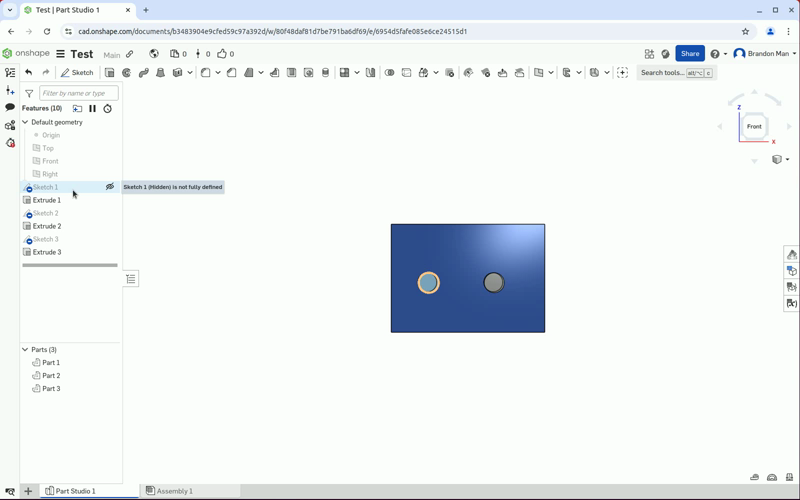
click(73, 189)
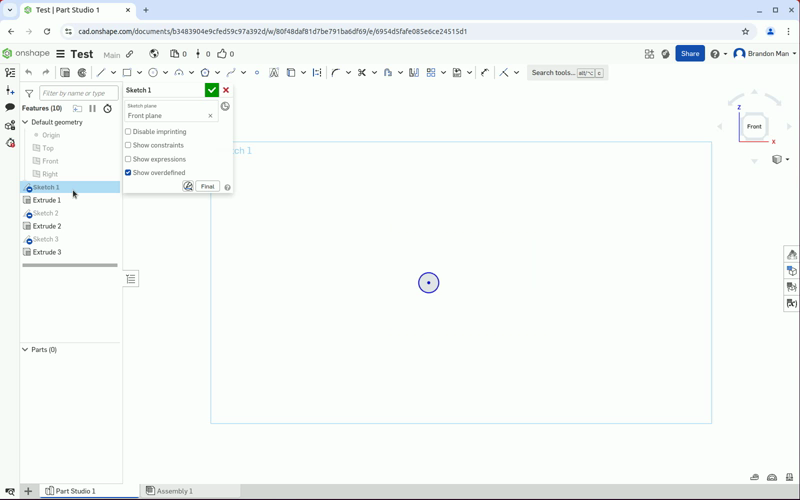
mouse_move(229, 92)
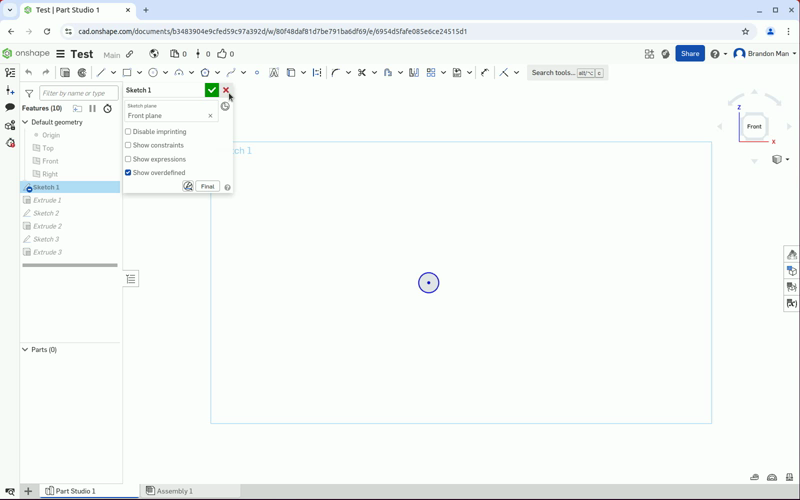
click(229, 92)
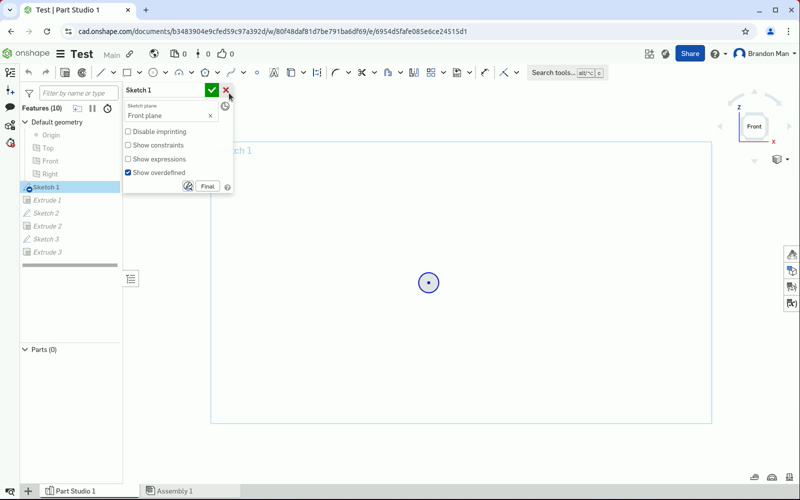
key(shift+s)
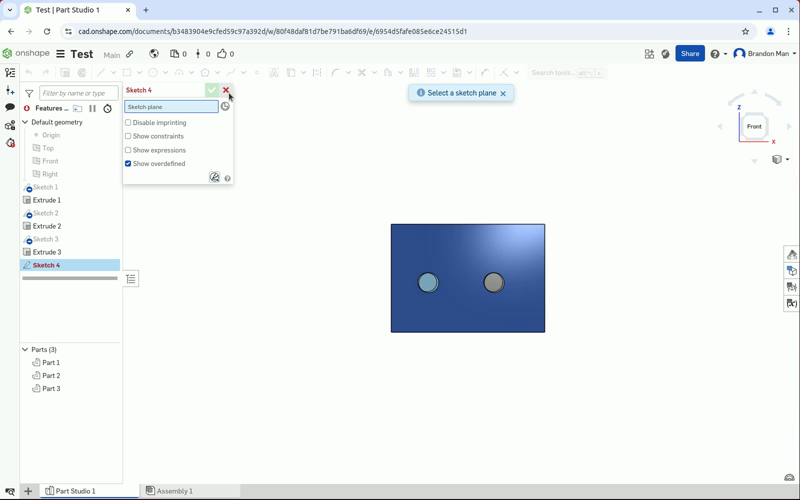
mouse_move(73, 163)
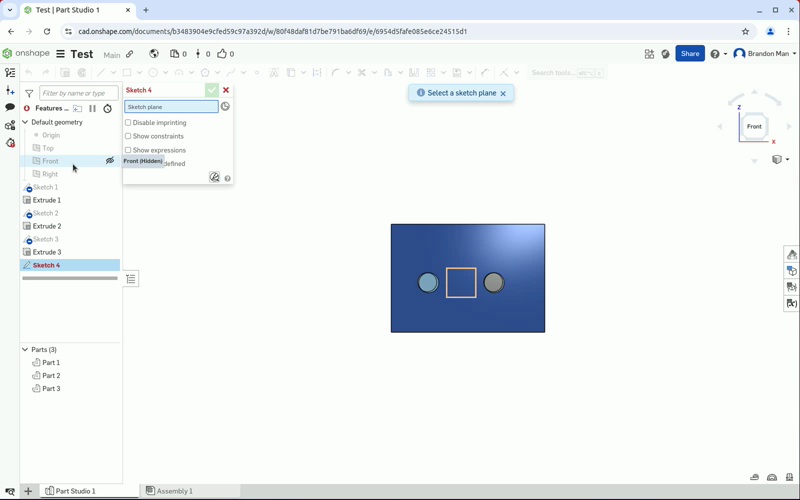
click(73, 163)
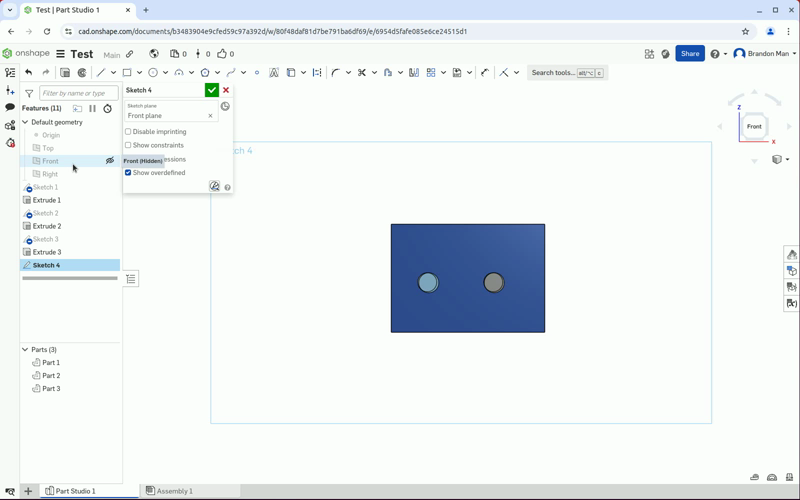
mouse_move(73, 352)
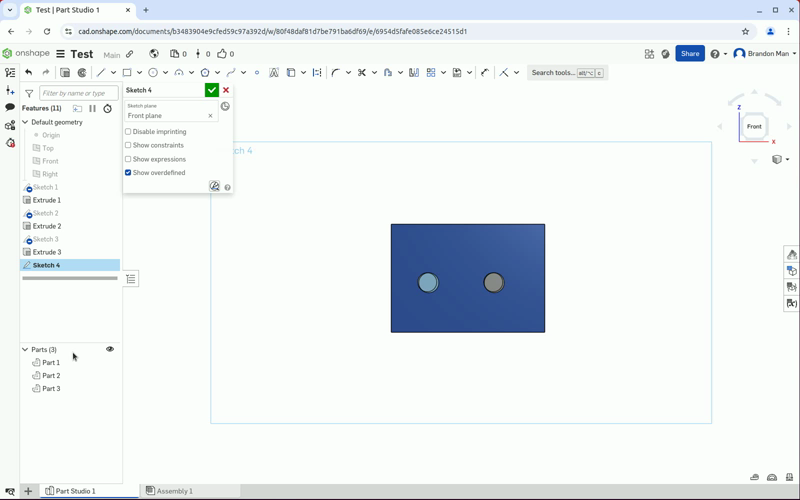
key(y)
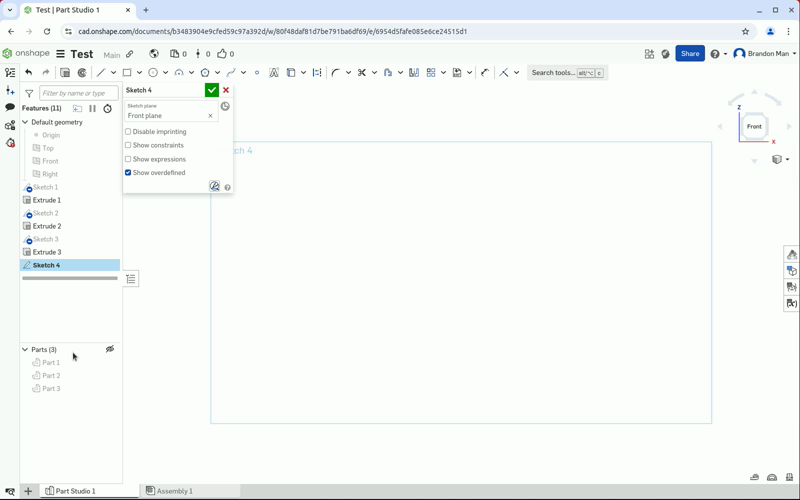
key(c)
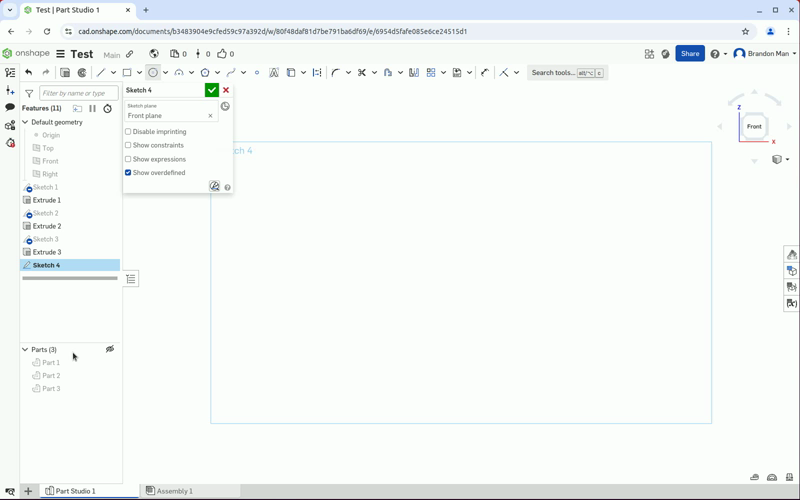
key_down(shift)
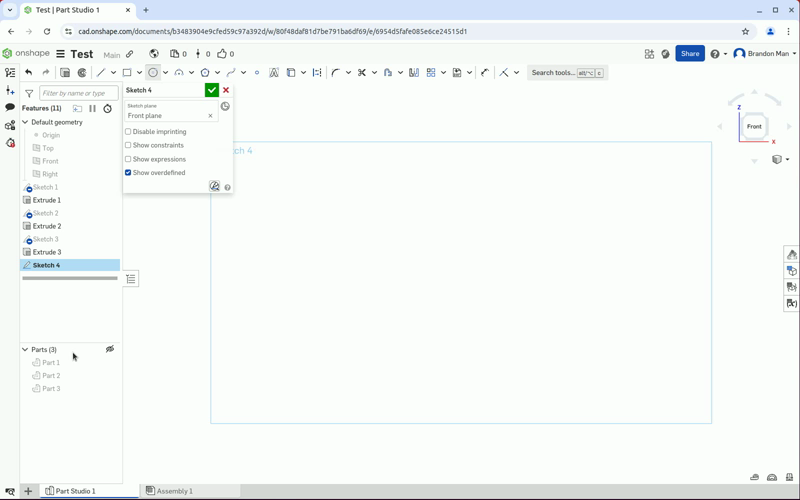
mouse_move(494, 282)
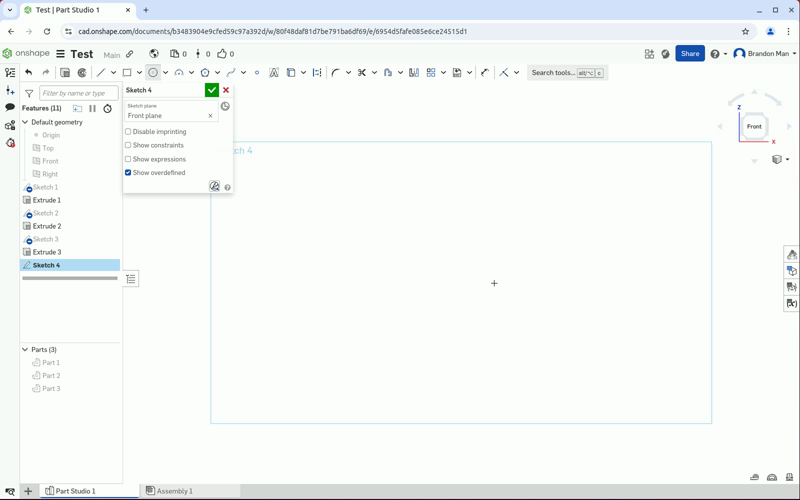
click(494, 282)
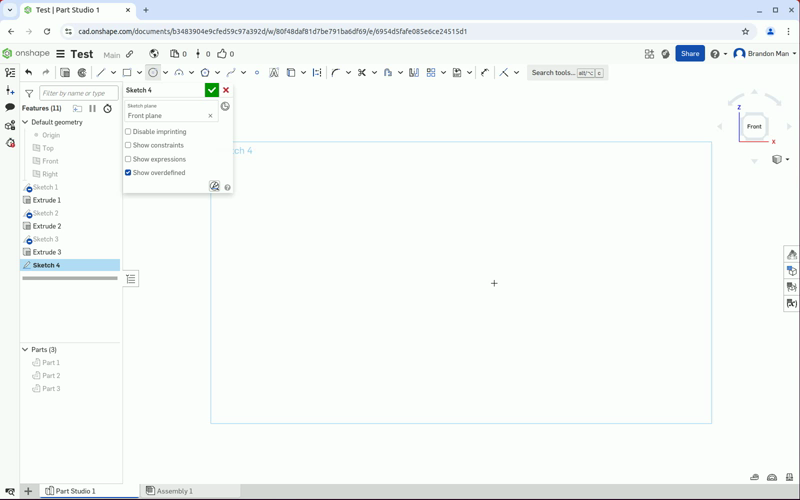
key_up(shift)
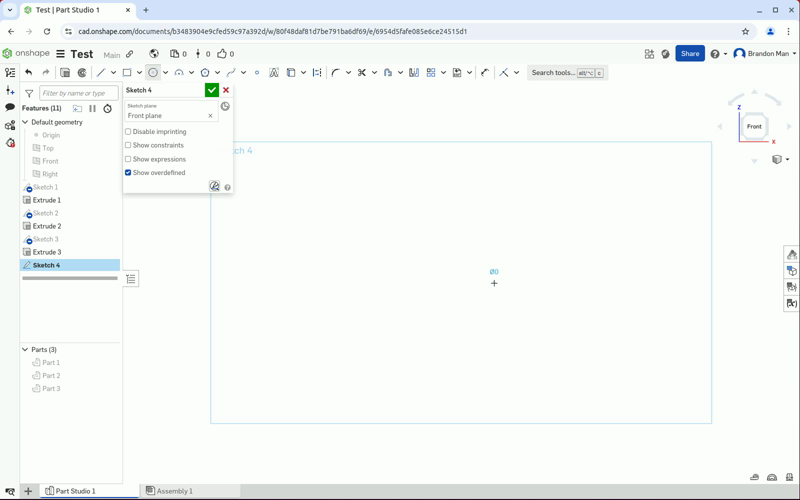
mouse_move(504, 282)
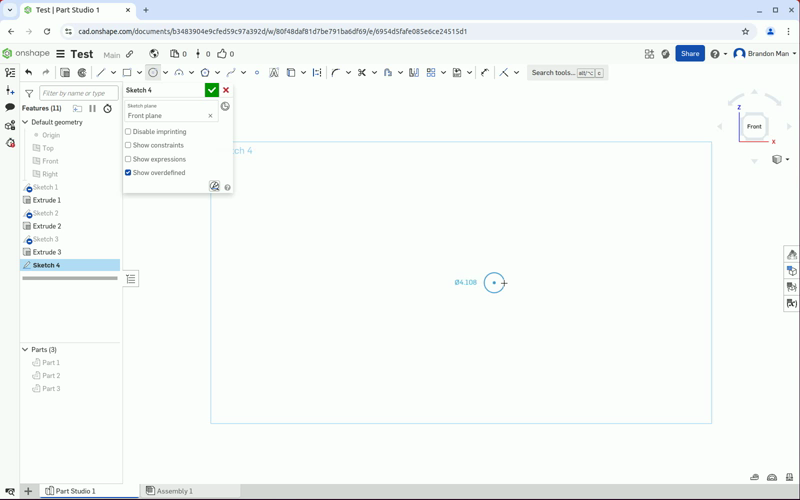
click(504, 282)
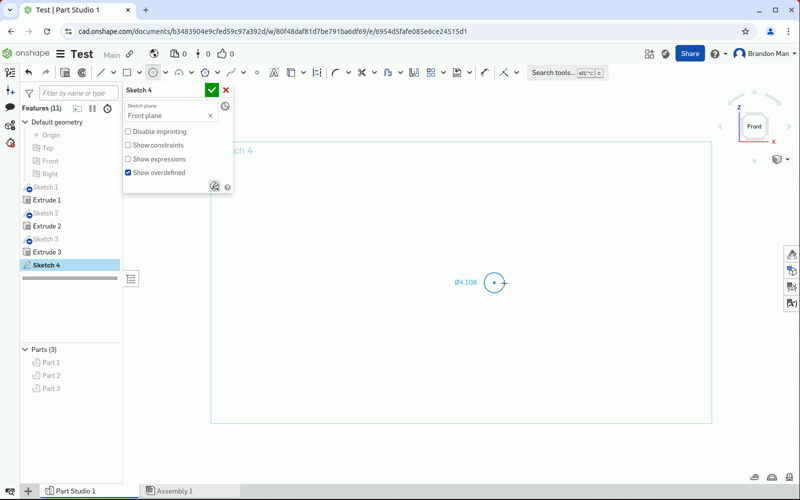
key(esc)
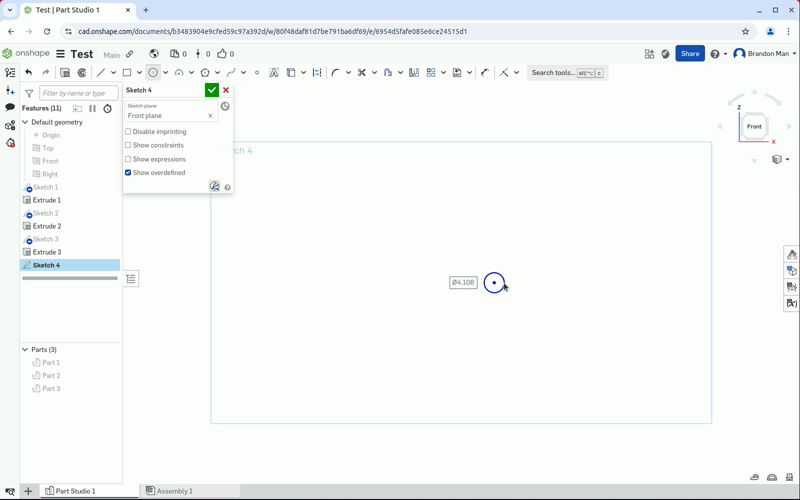
mouse_move(502, 283)
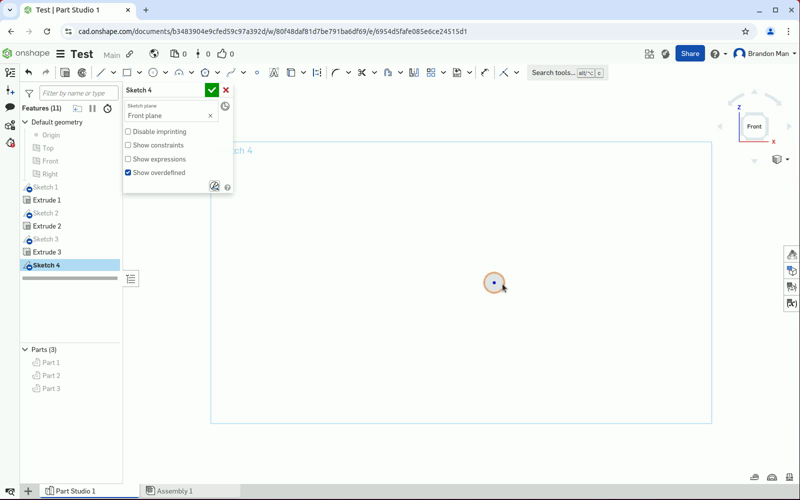
scroll(6)
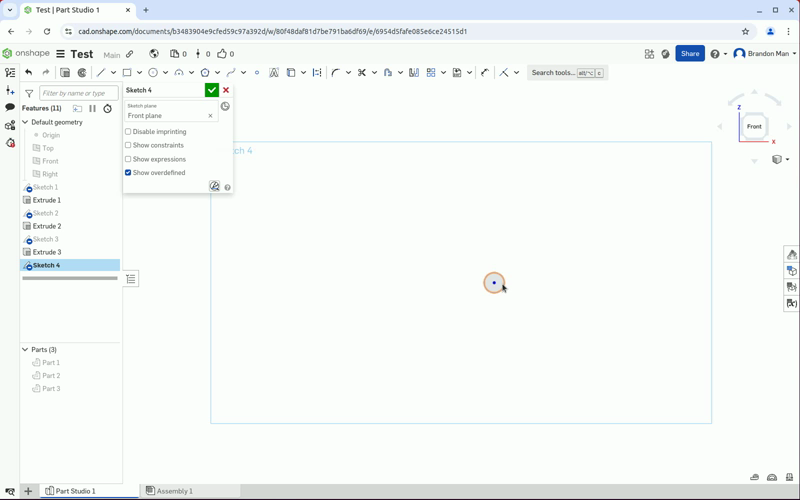
scroll(6)
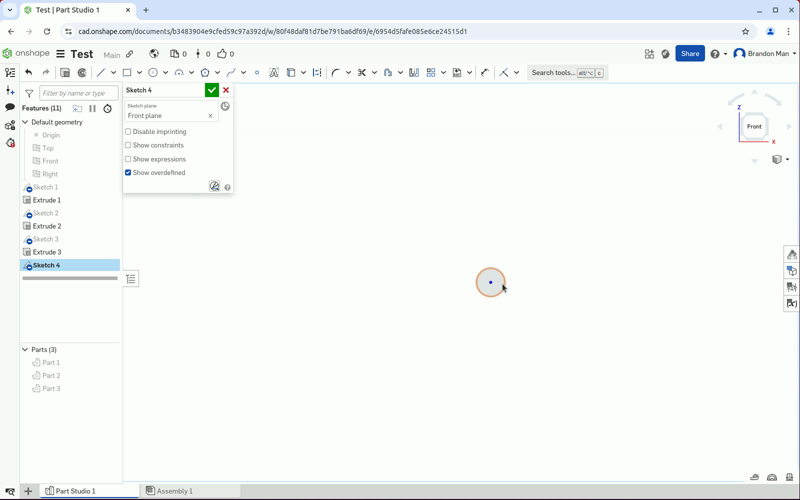
scroll(6)
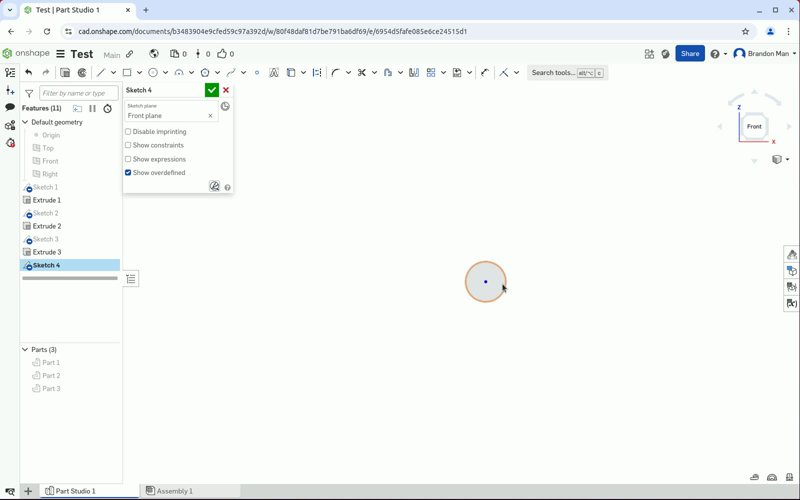
scroll(6)
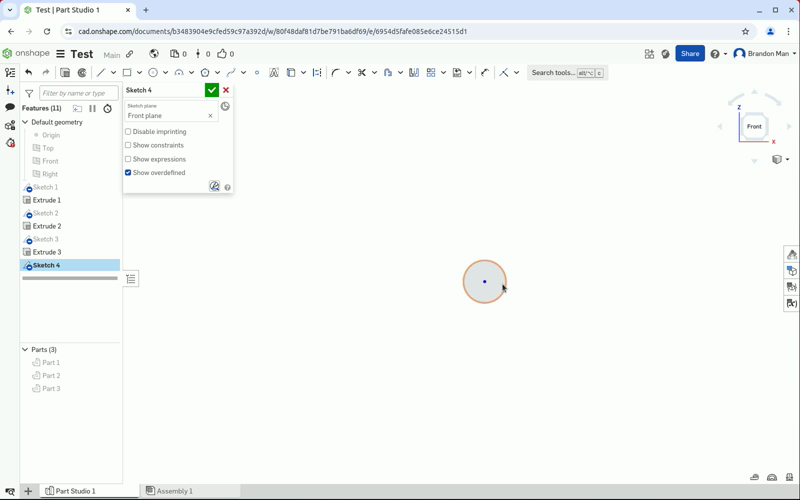
scroll(6)
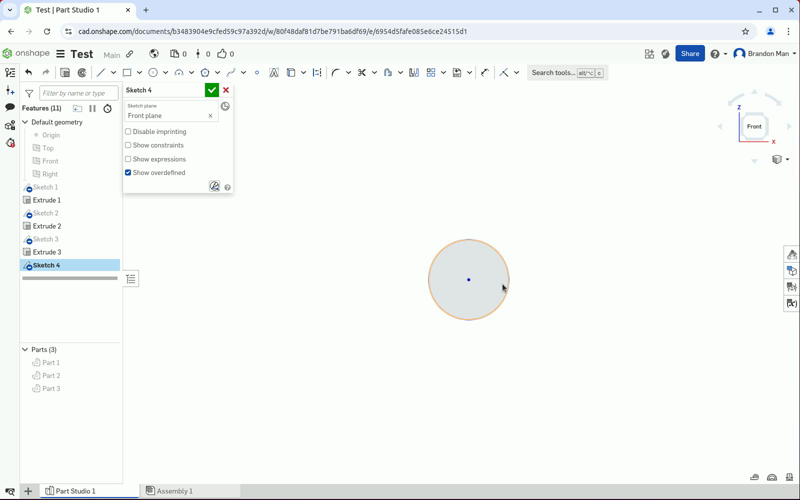
scroll(6)
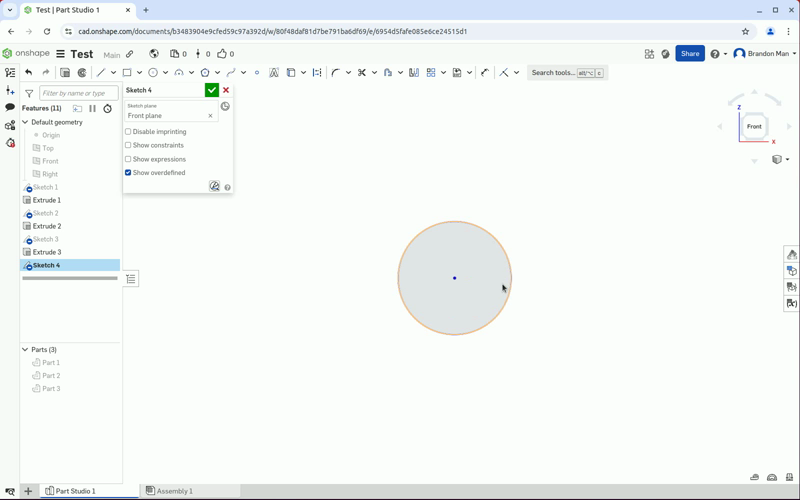
scroll(6)
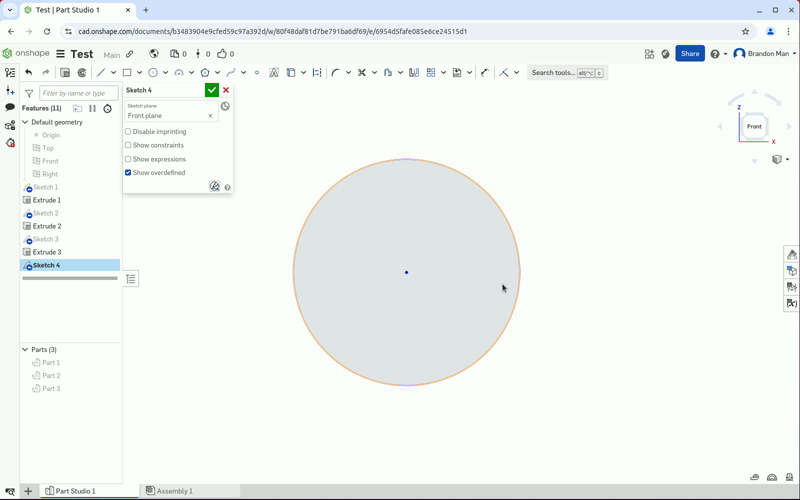
click(502, 283)
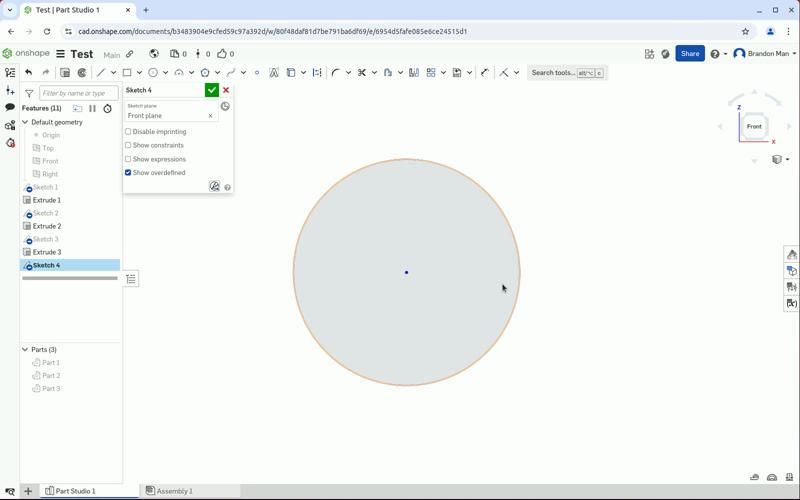
scroll(-6)
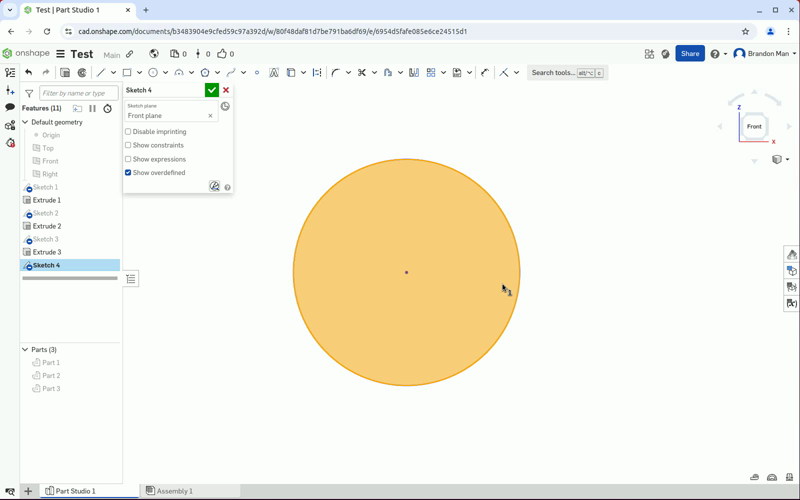
scroll(-6)
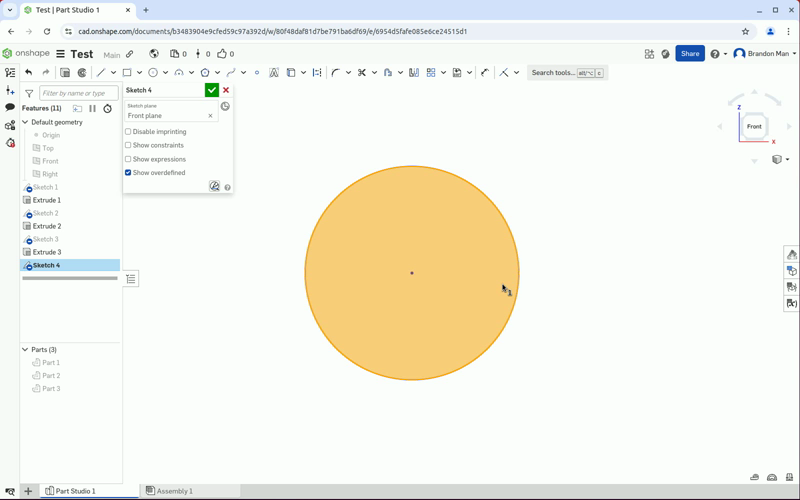
scroll(-6)
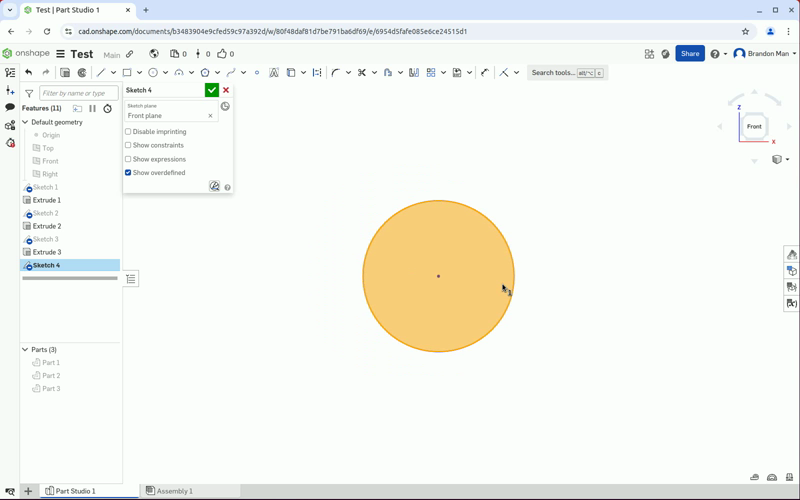
scroll(-6)
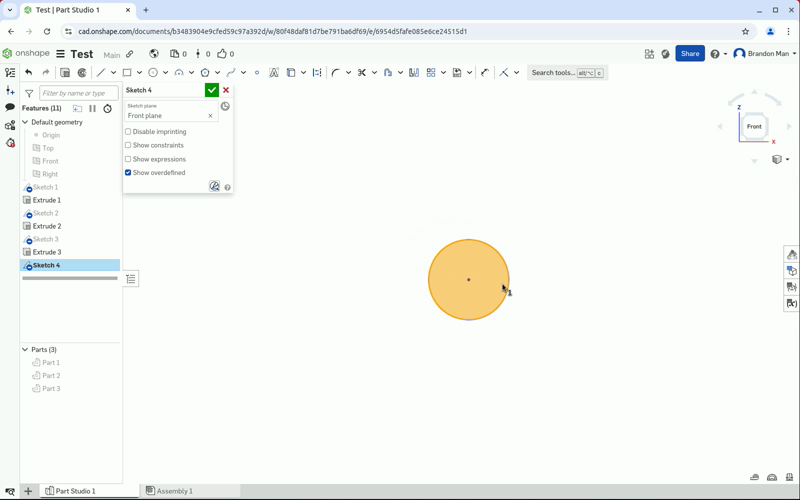
scroll(-6)
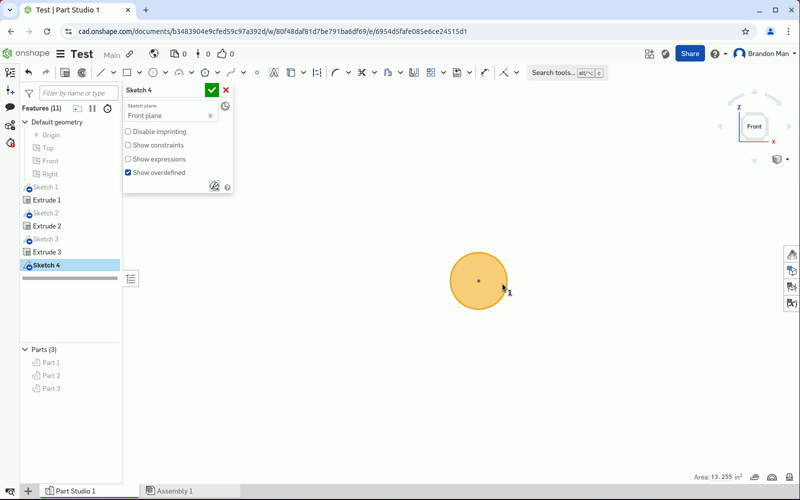
scroll(-6)
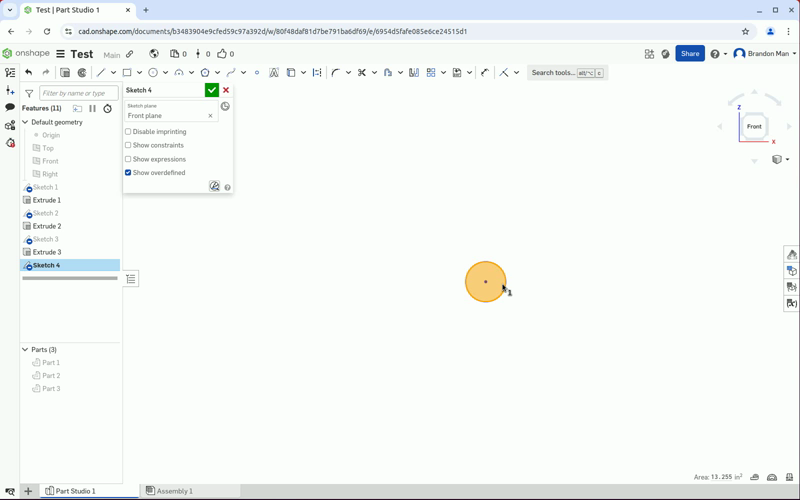
scroll(-6)
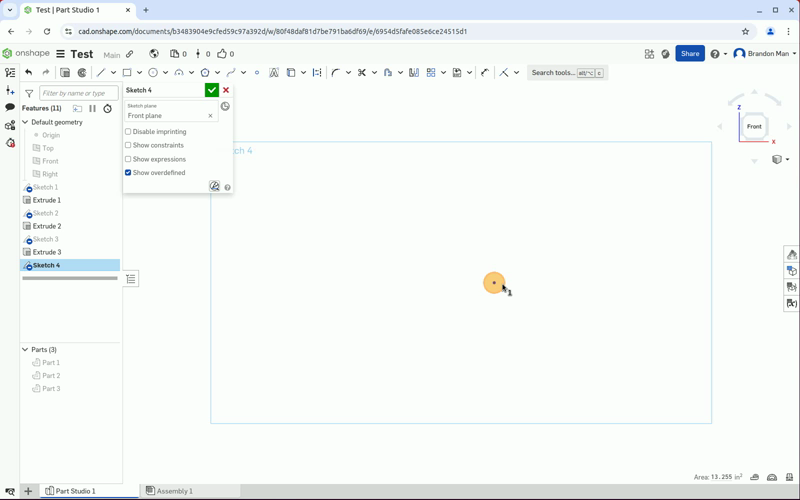
mouse_move(73, 352)
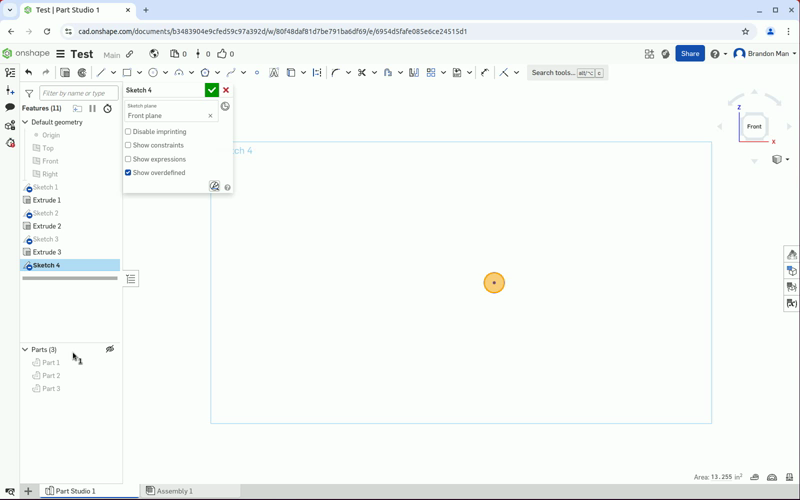
key(shift+y)
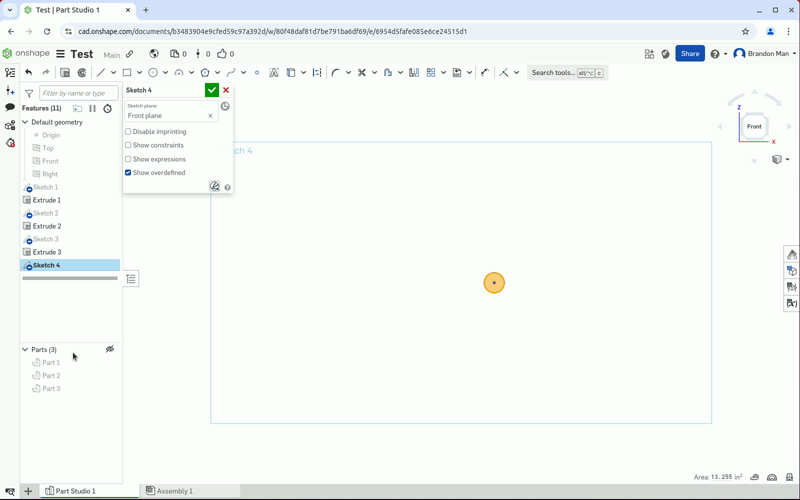
key(shift+e)
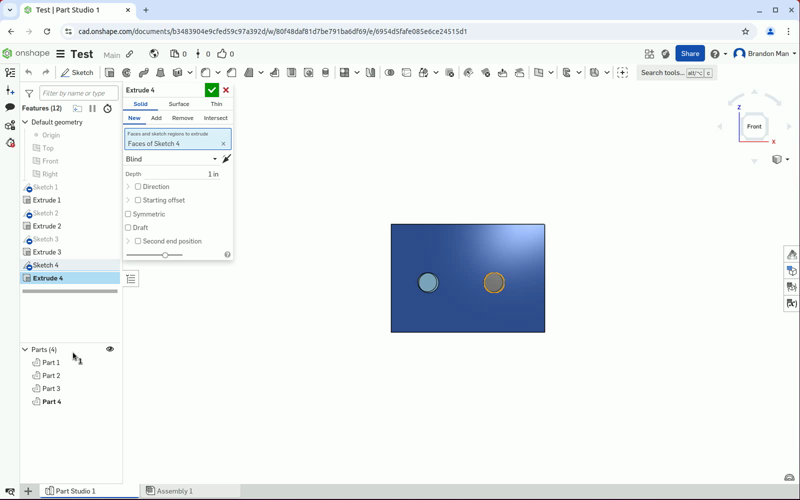
mouse_move(143, 106)
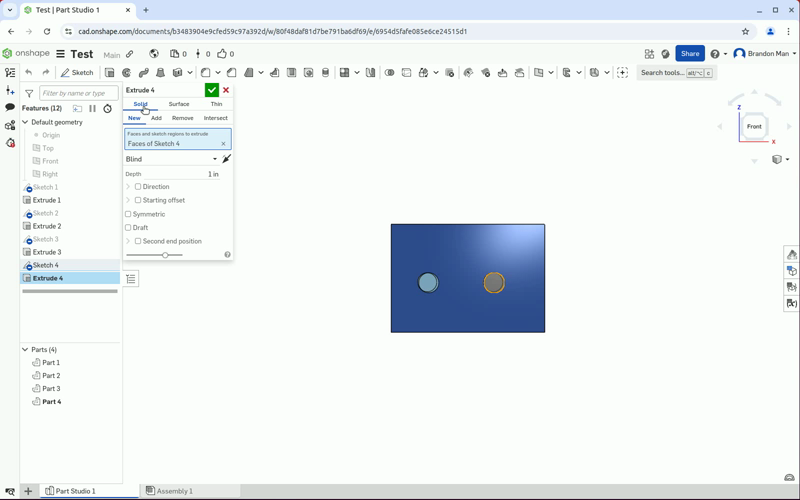
click(143, 106)
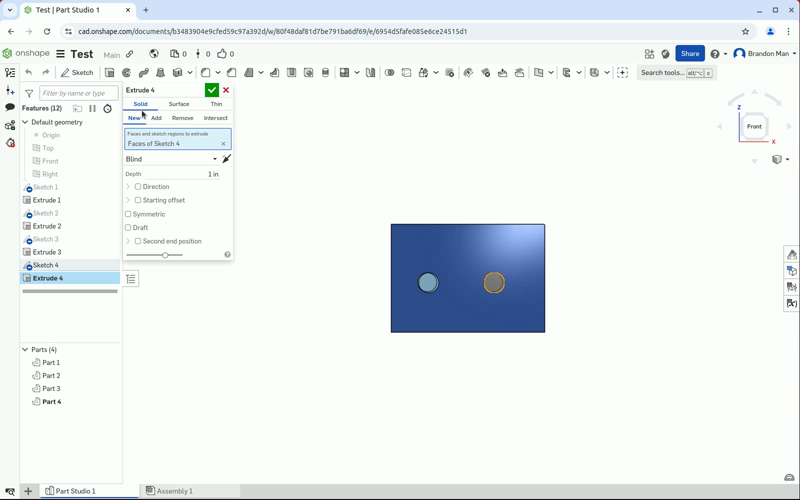
mouse_move(137, 120)
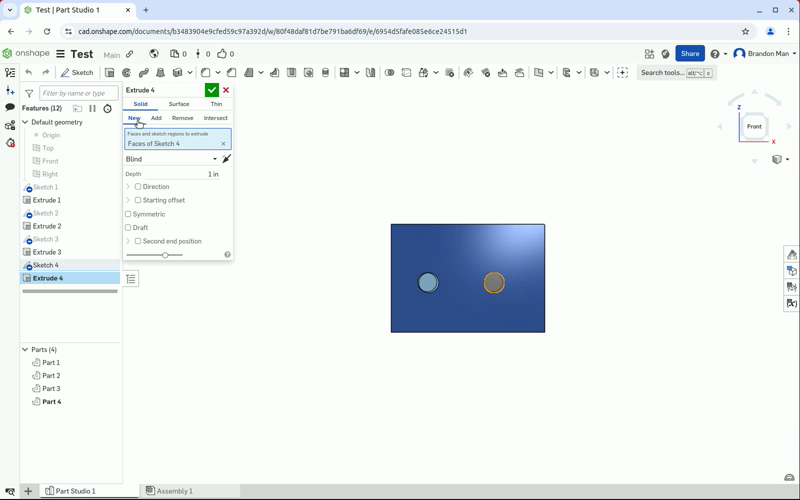
click(137, 120)
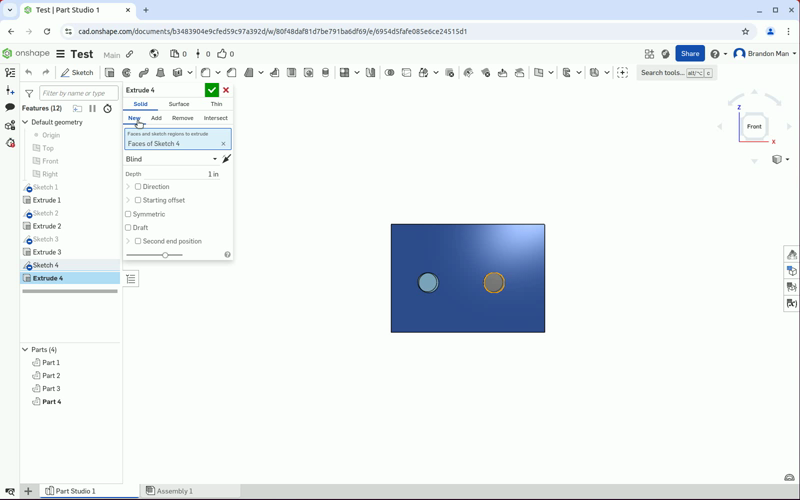
key(tab, 4)
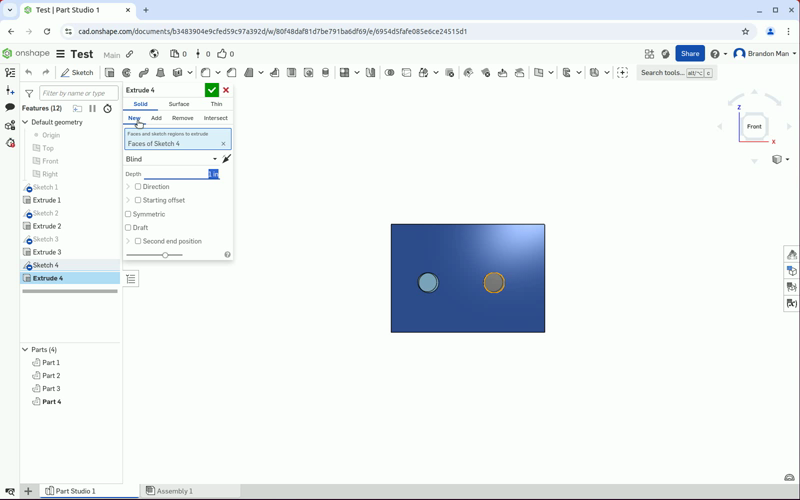
text(-2.166)
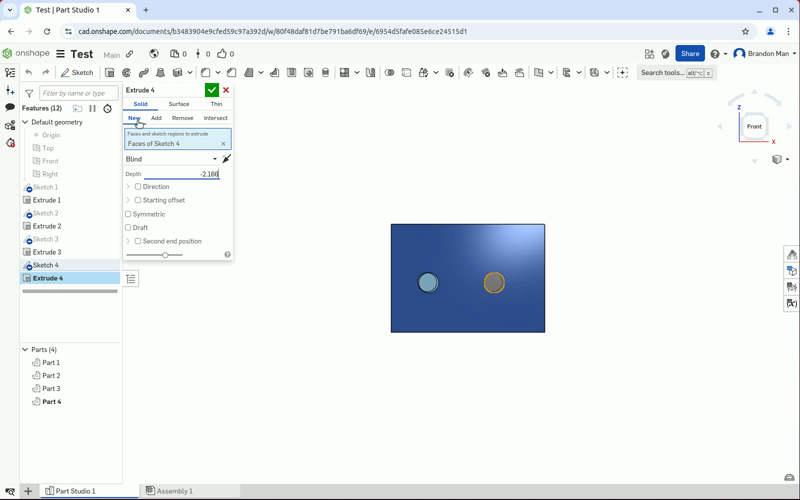
key(enter)
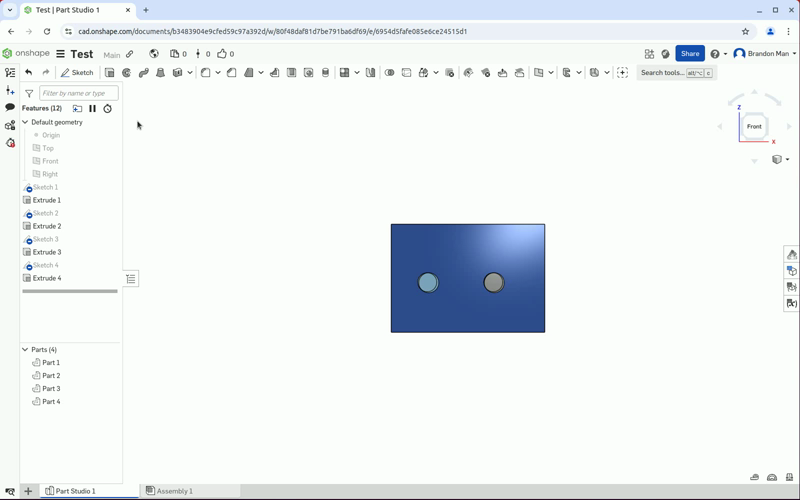
key(shift+h)
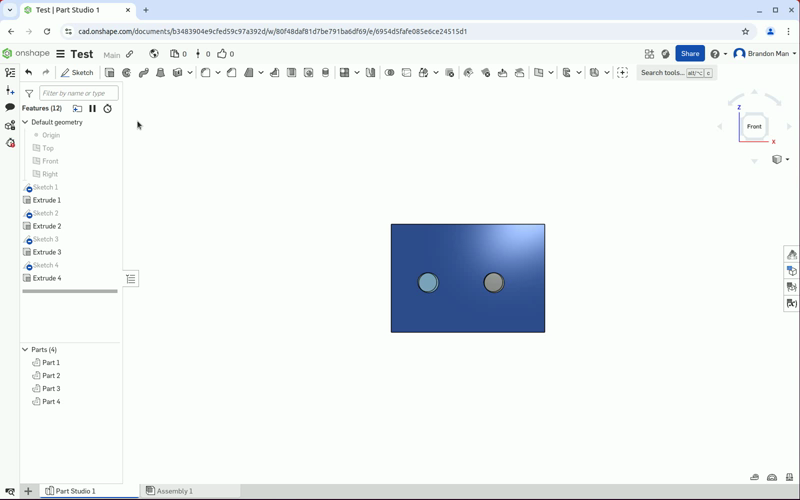
key(shift+h)
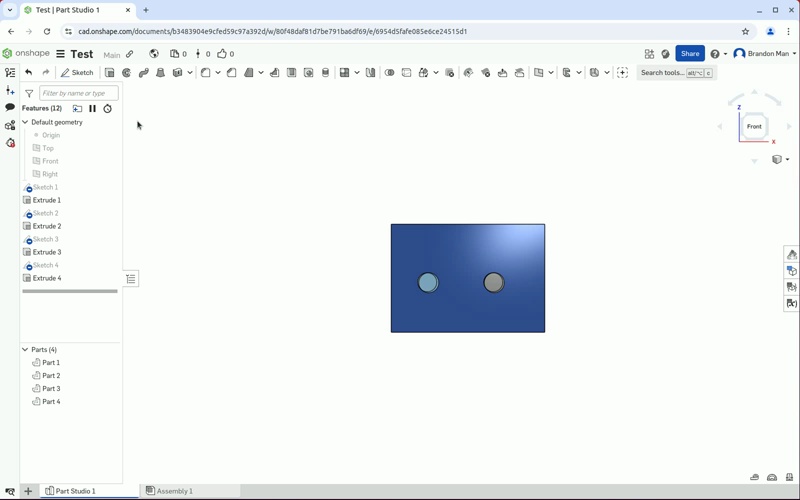
mouse_move(73, 189)
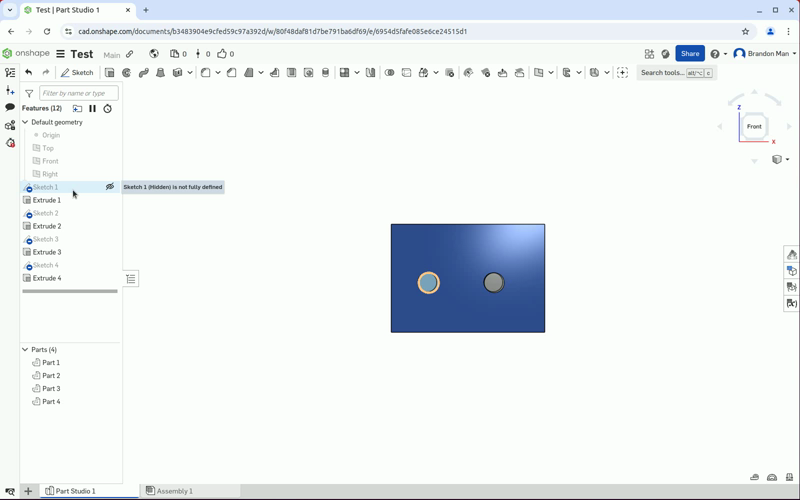
click(73, 189)
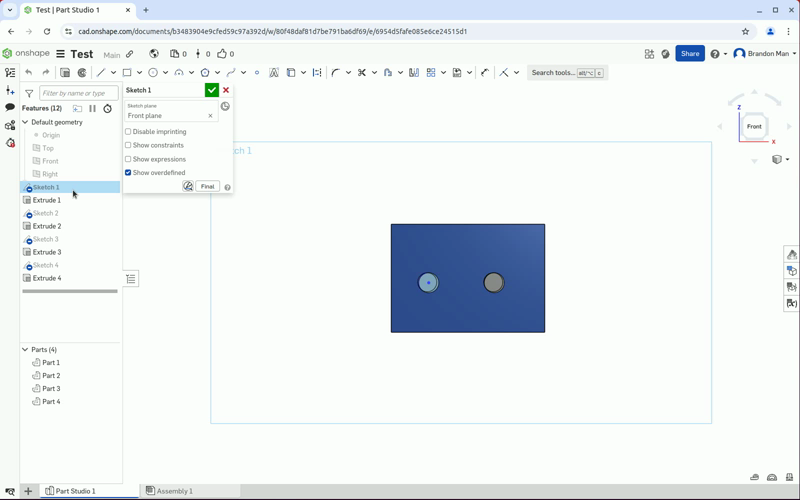
mouse_move(229, 92)
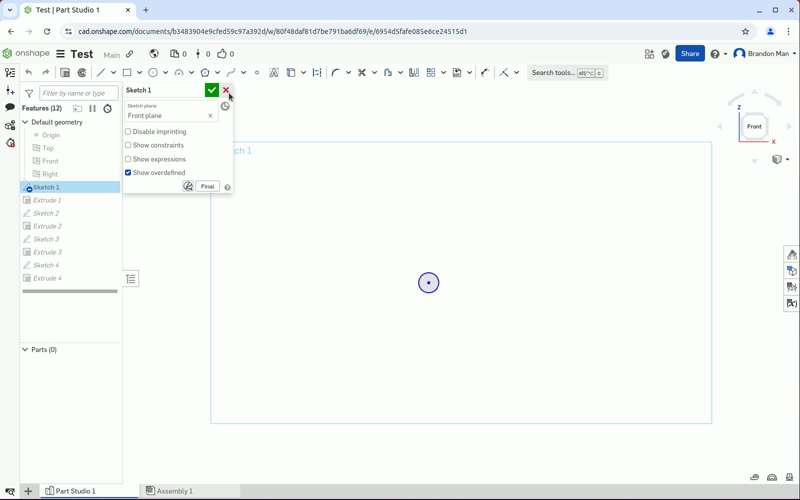
click(229, 92)
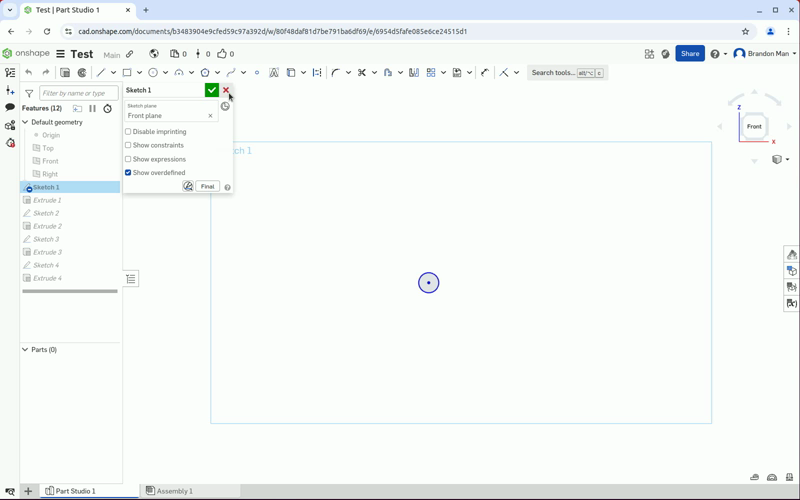
key(shift+s)
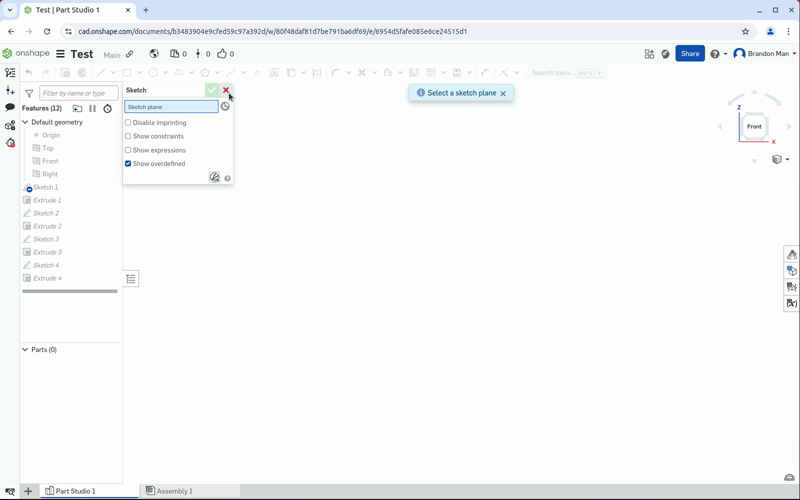
mouse_move(73, 163)
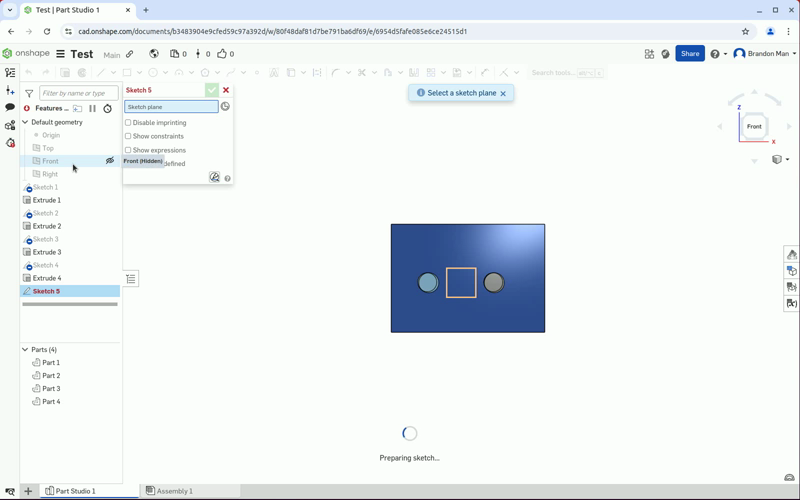
click(73, 163)
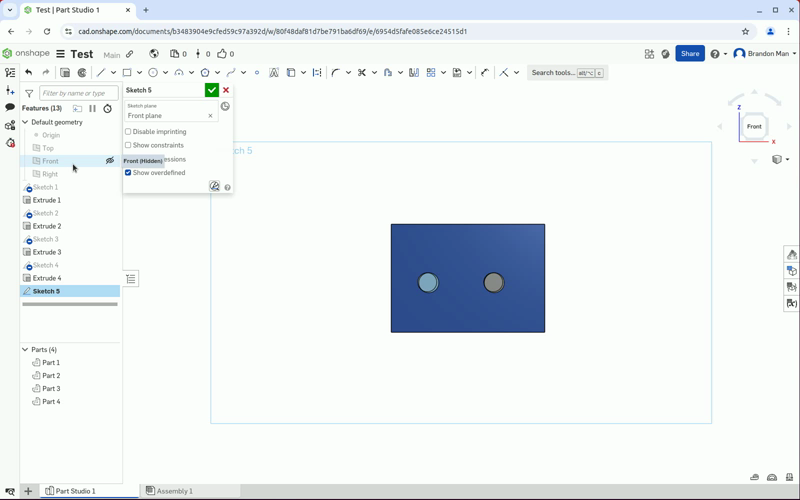
mouse_move(73, 352)
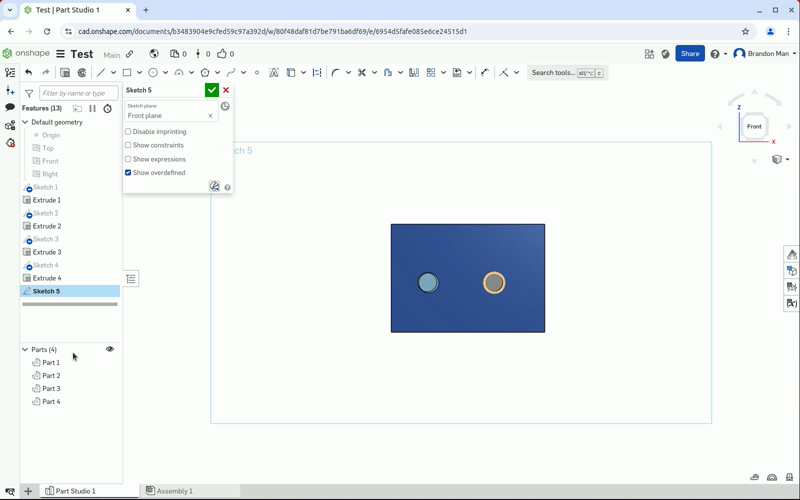
key(y)
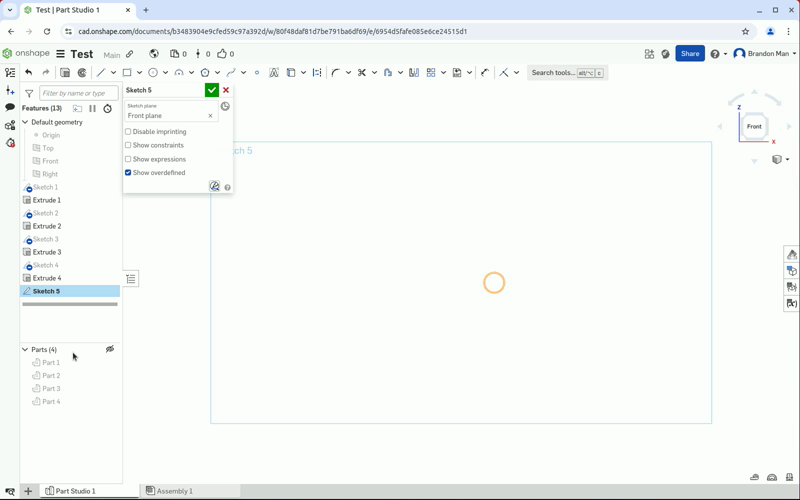
key(c)
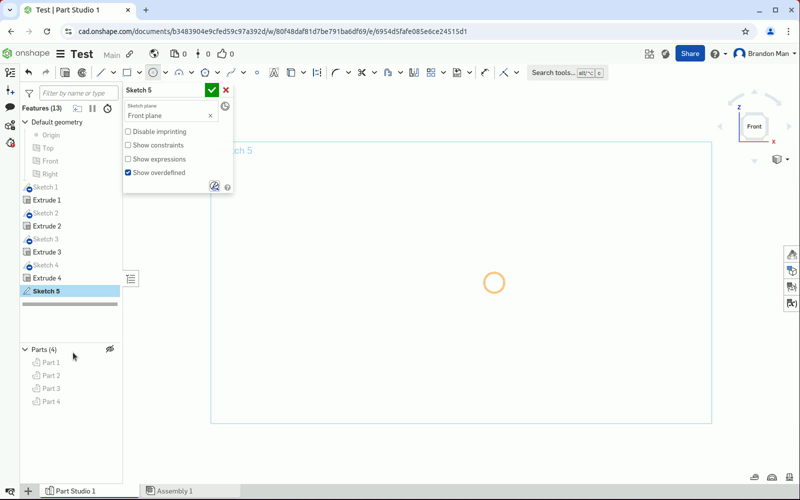
key_down(shift)
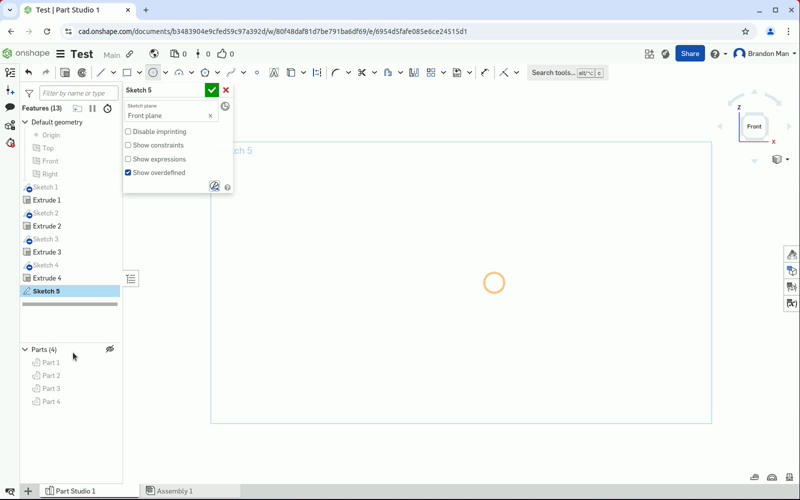
mouse_move(428, 282)
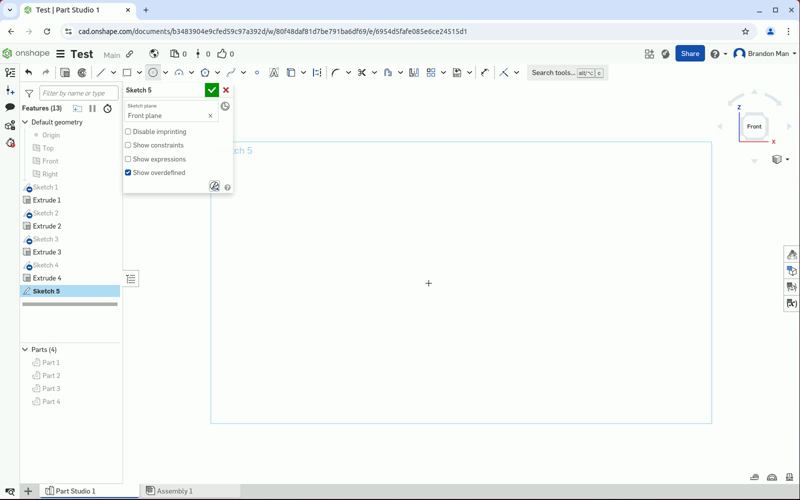
click(428, 282)
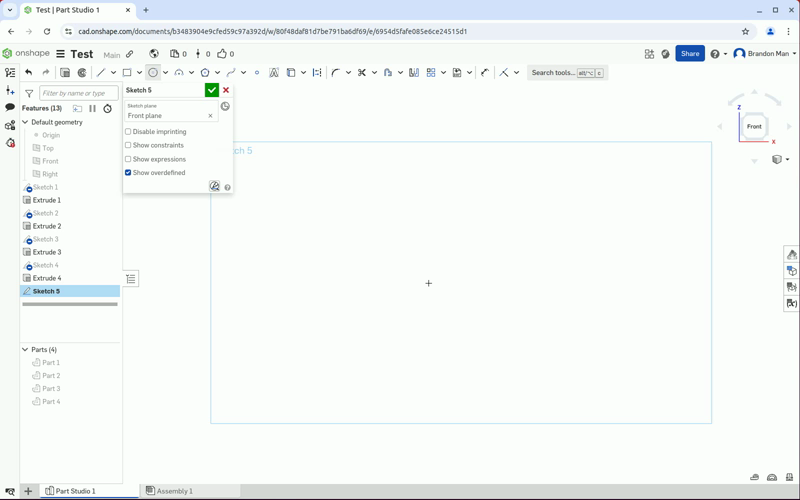
key_up(shift)
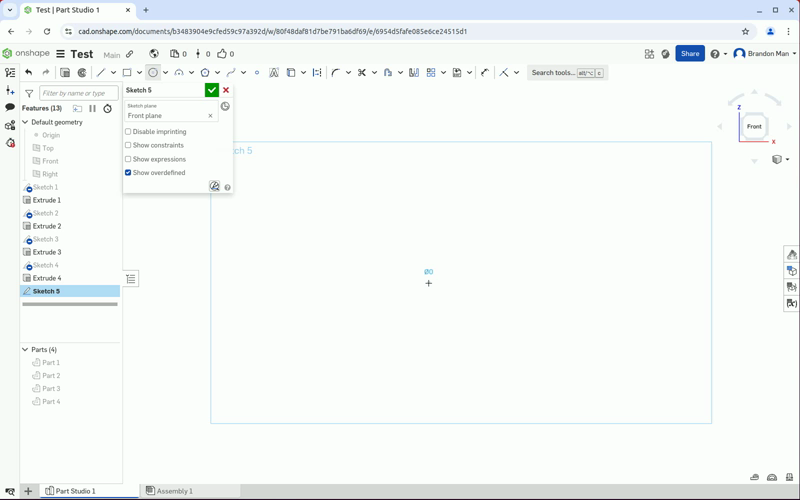
mouse_move(438, 282)
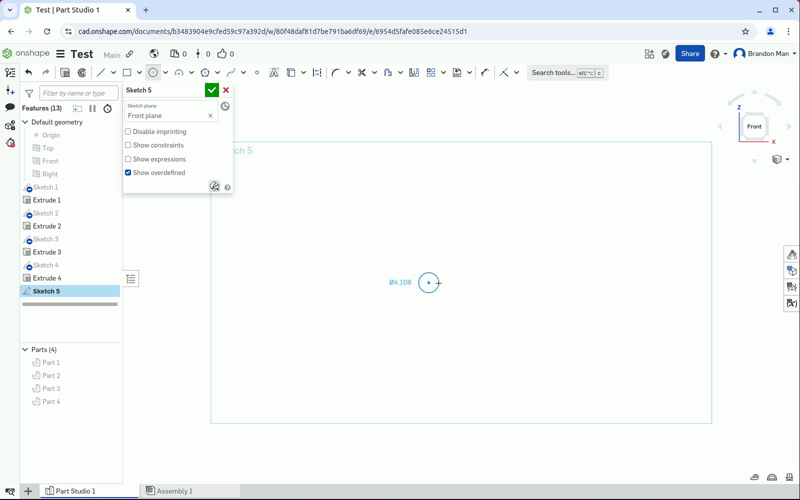
click(438, 282)
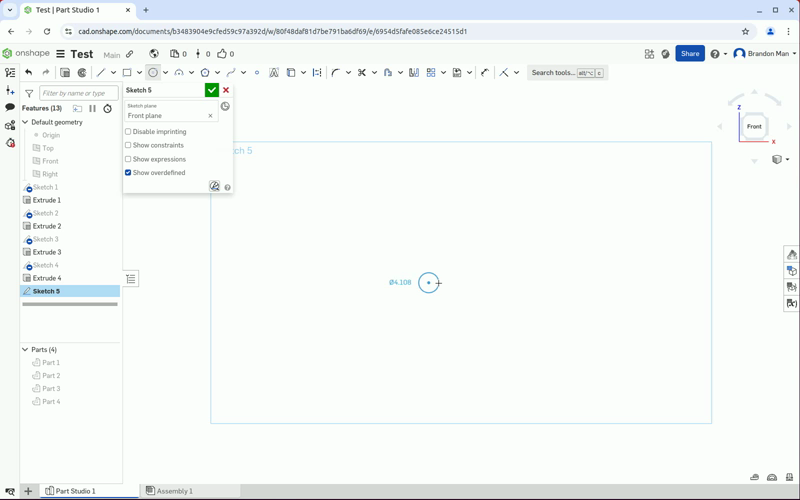
key(esc)
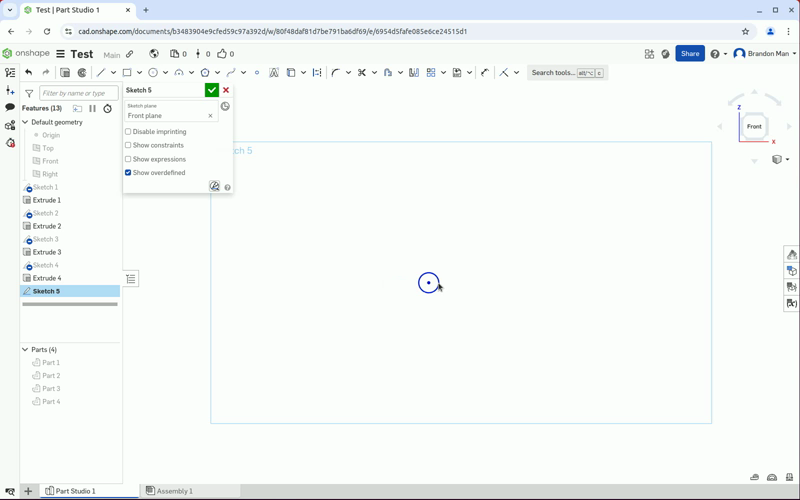
mouse_move(431, 289)
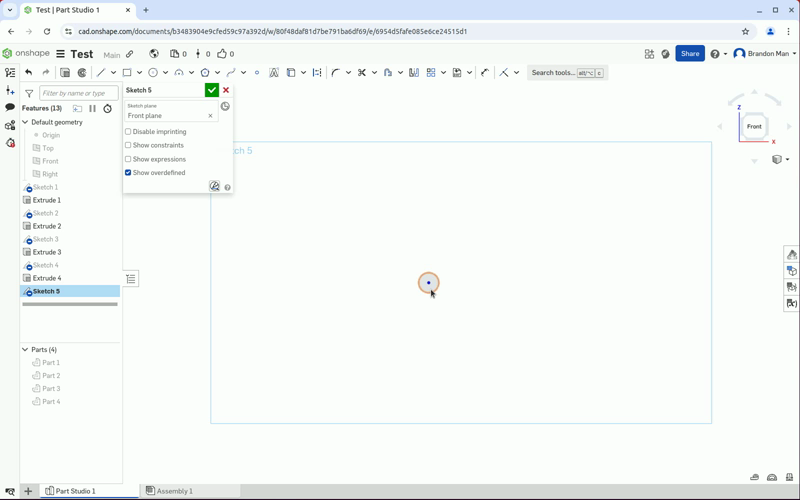
scroll(6)
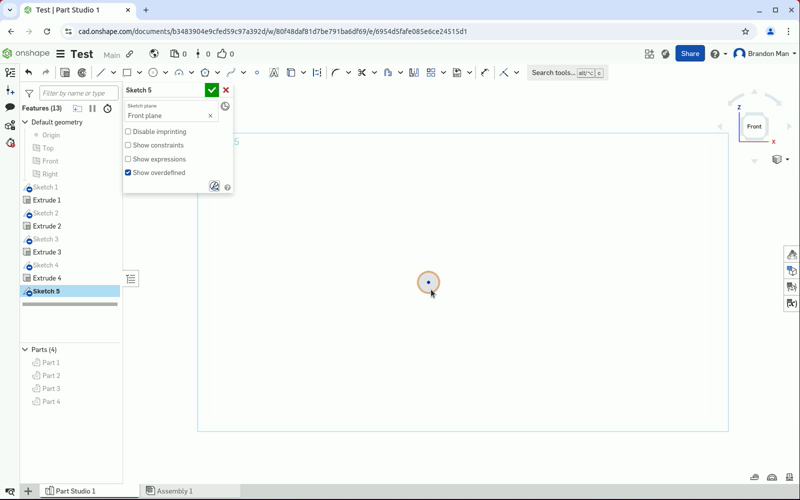
scroll(6)
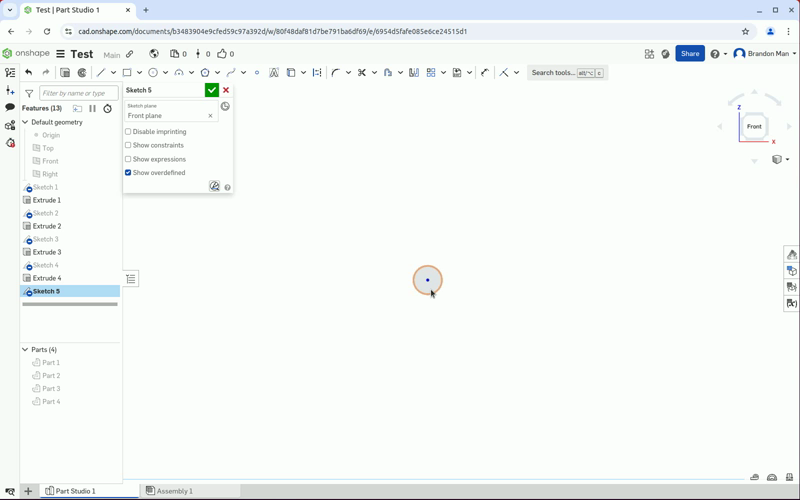
scroll(6)
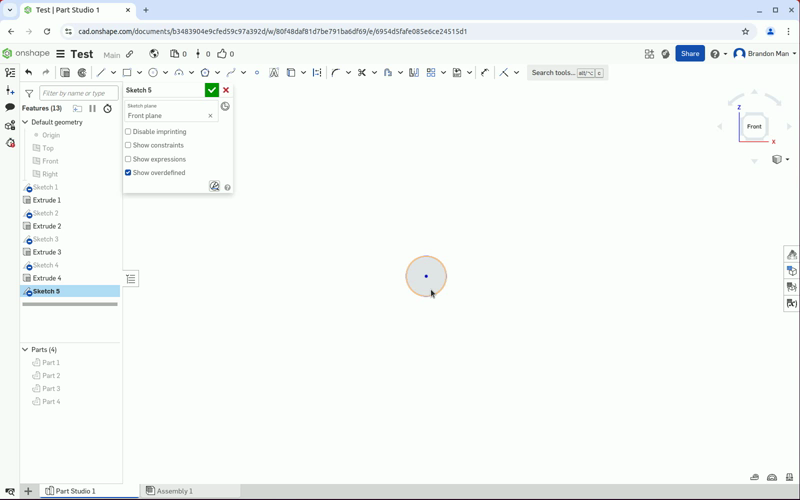
scroll(6)
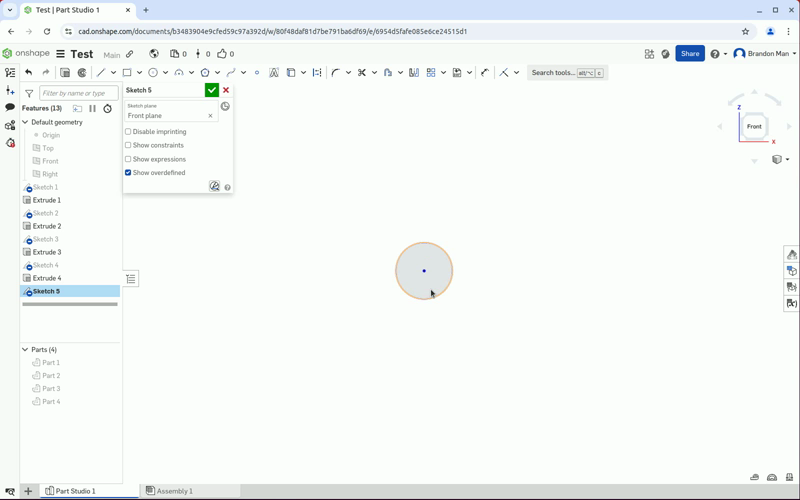
scroll(6)
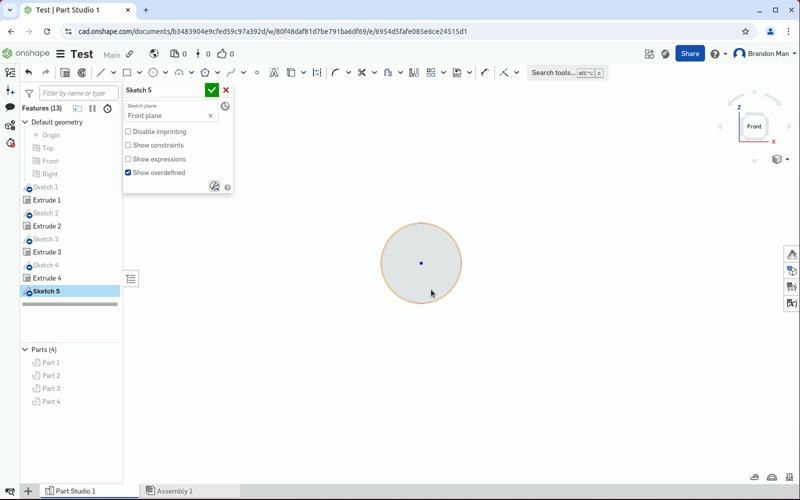
scroll(6)
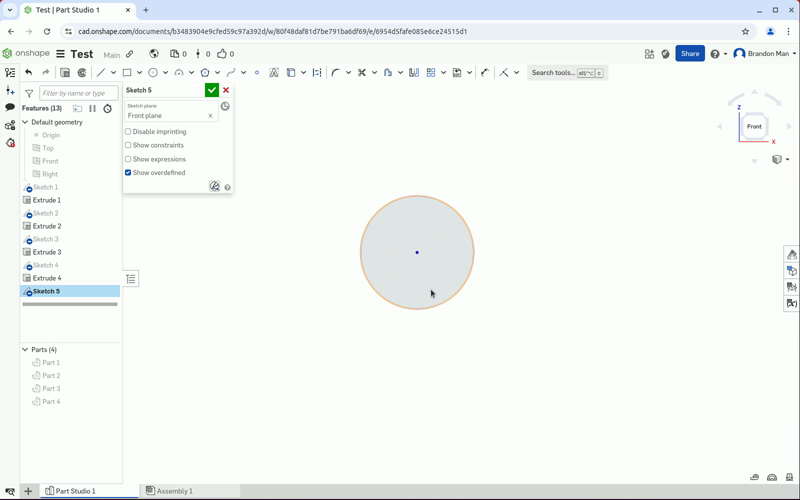
scroll(6)
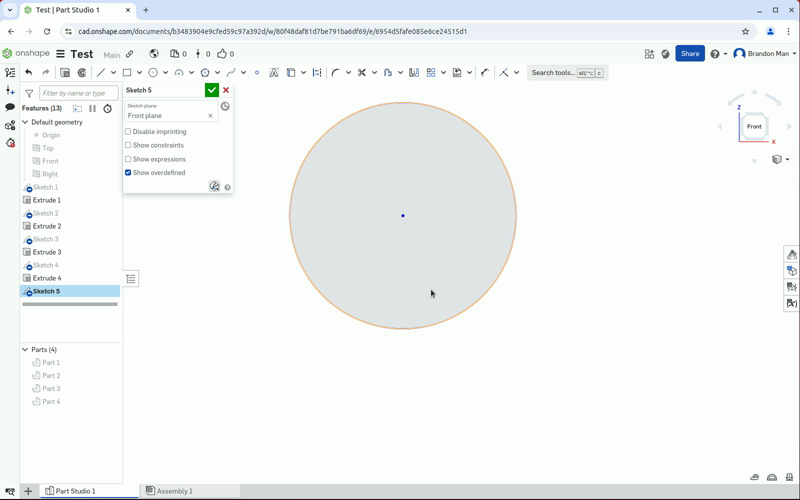
click(431, 289)
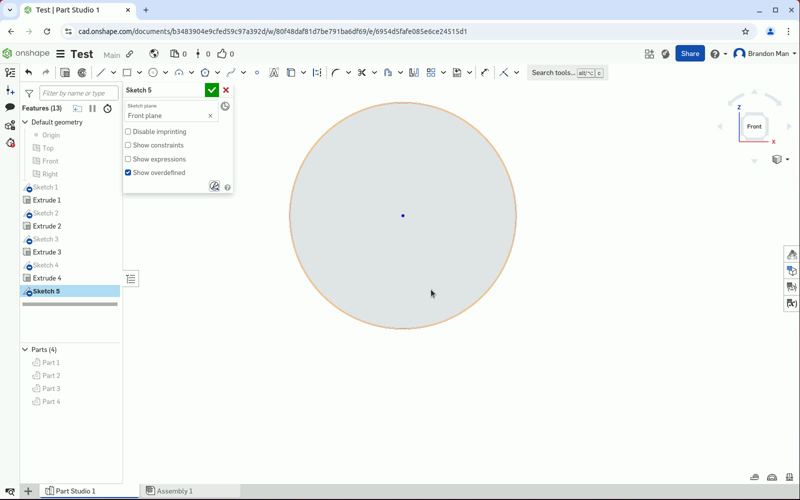
scroll(-6)
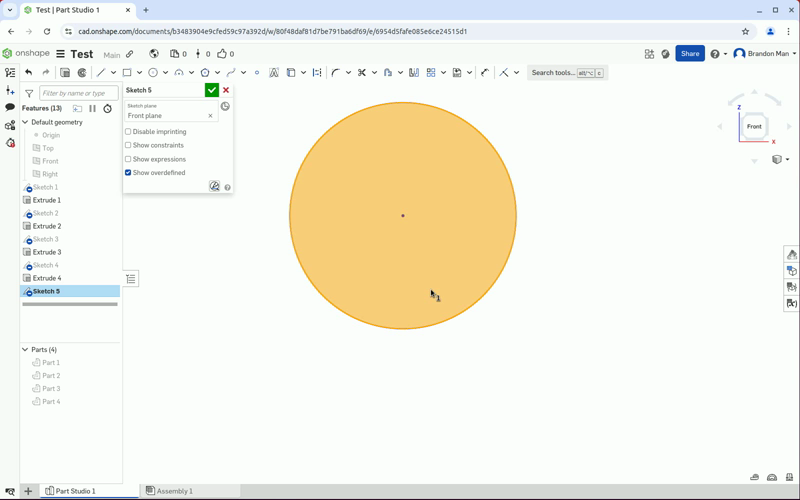
scroll(-6)
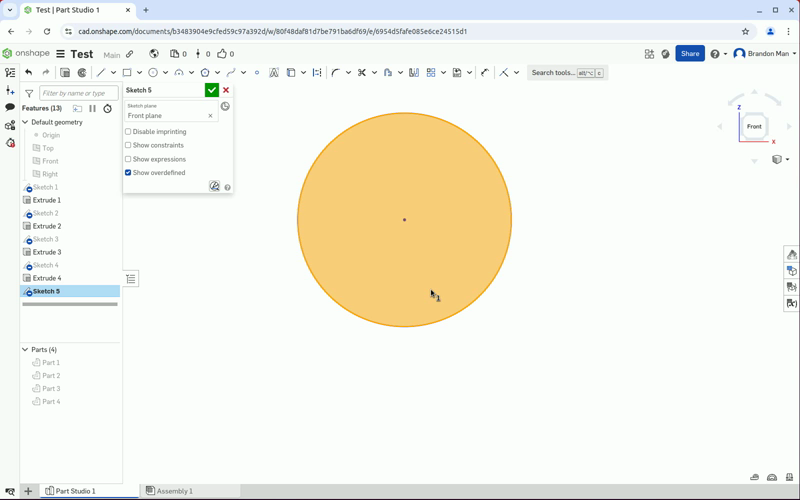
scroll(-6)
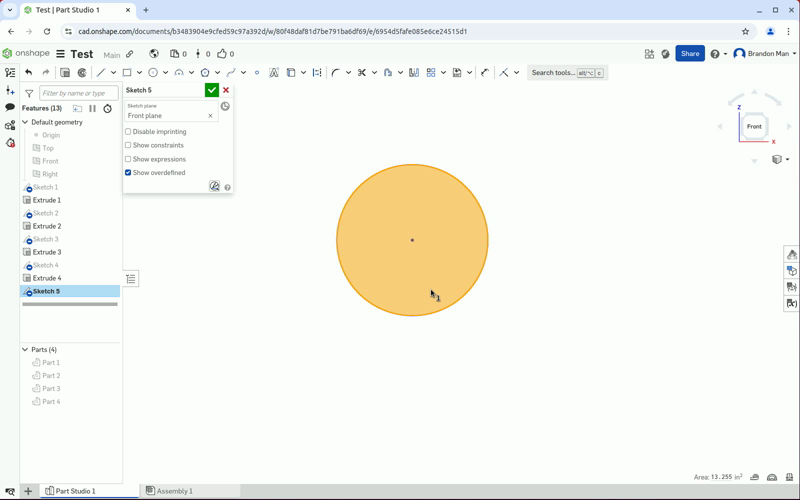
scroll(-6)
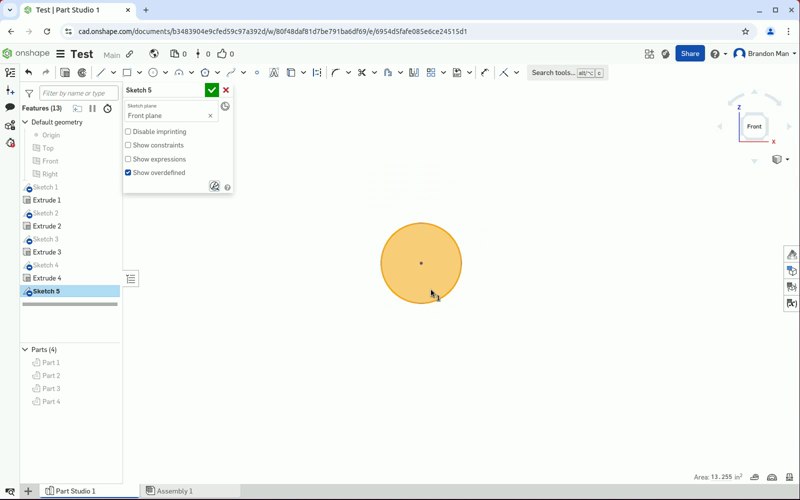
scroll(-6)
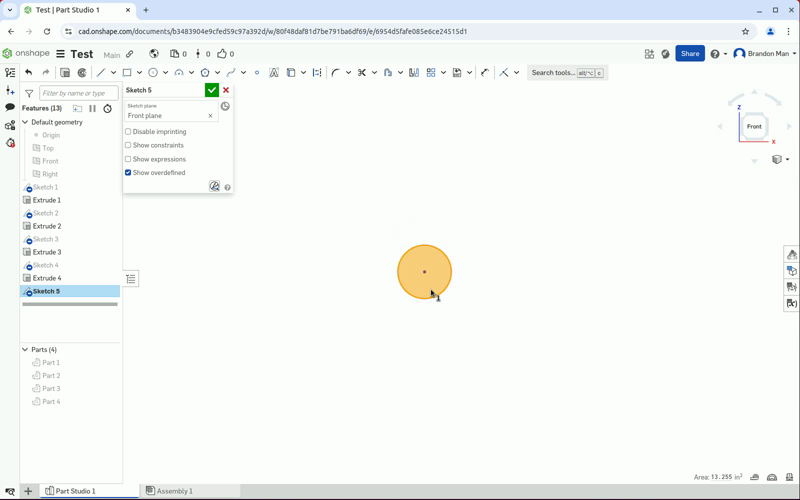
scroll(-6)
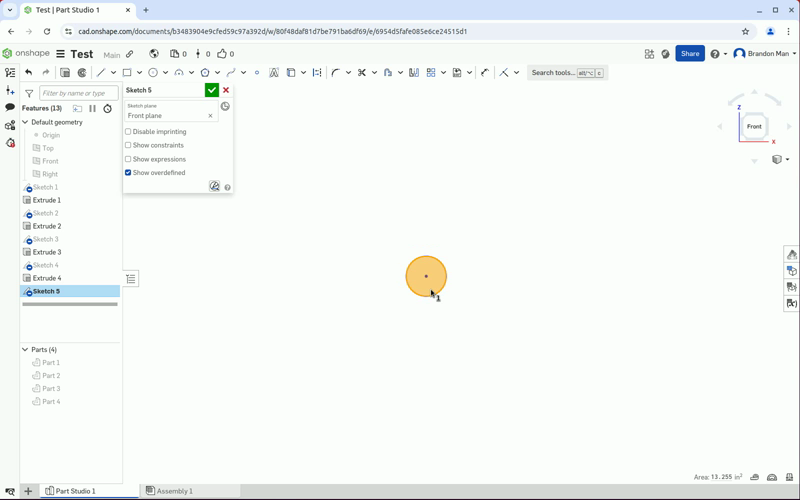
scroll(-6)
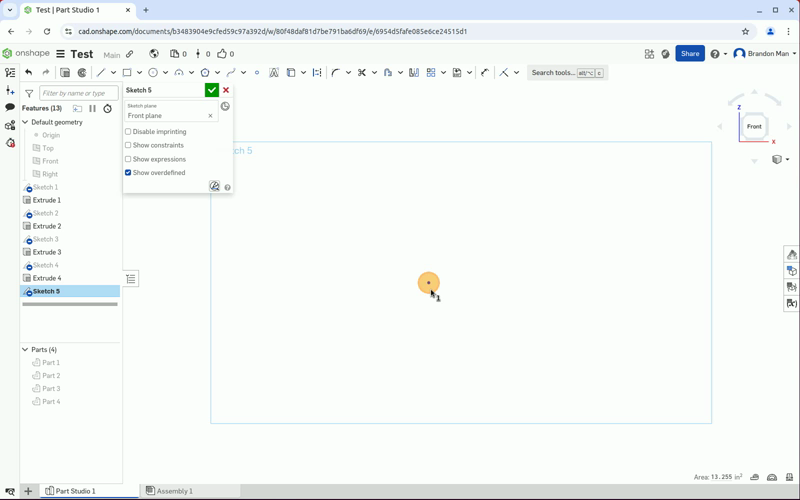
mouse_move(73, 352)
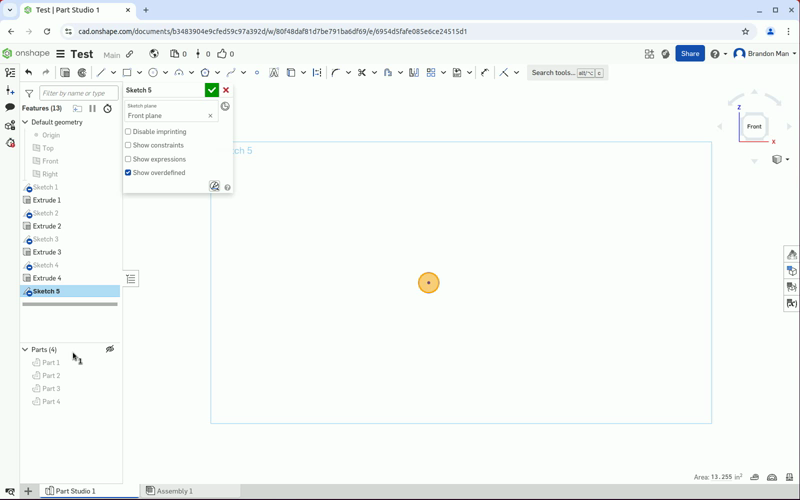
key(shift+y)
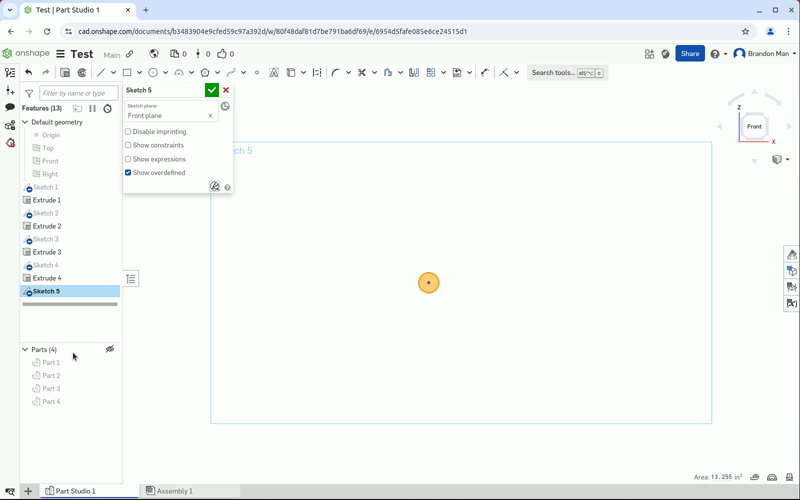
key(shift+e)
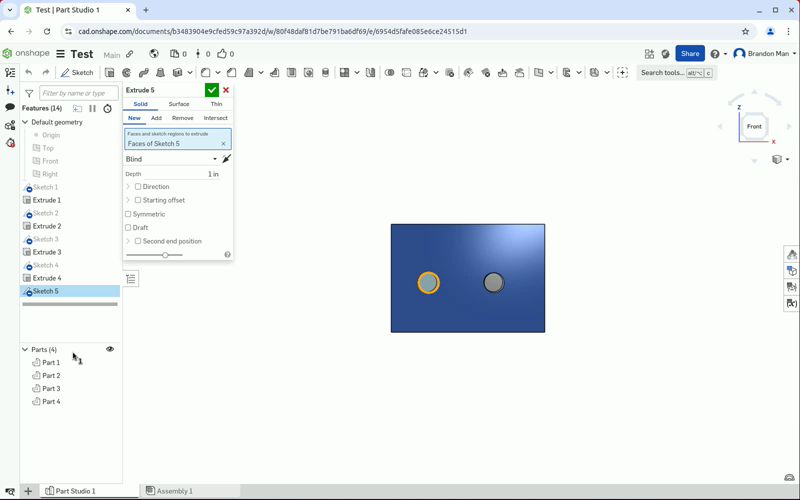
mouse_move(143, 106)
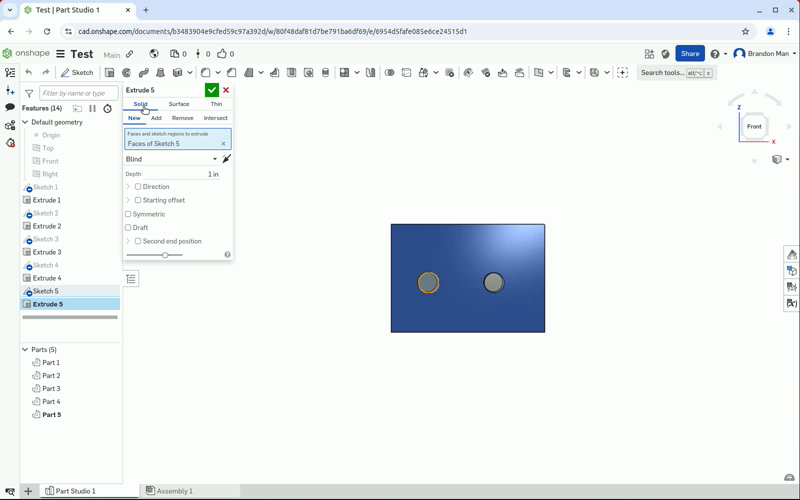
click(143, 106)
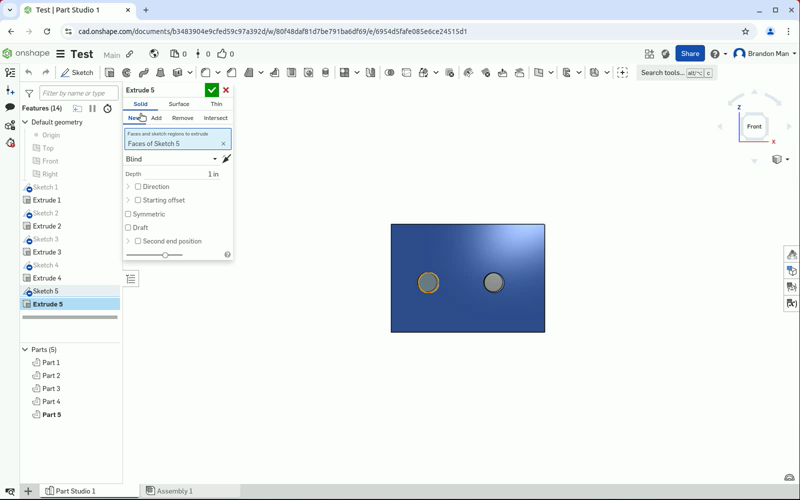
mouse_move(137, 120)
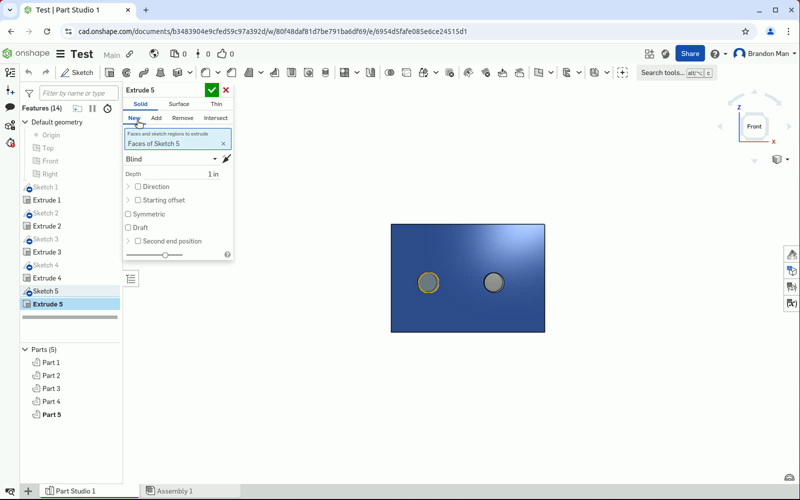
click(137, 120)
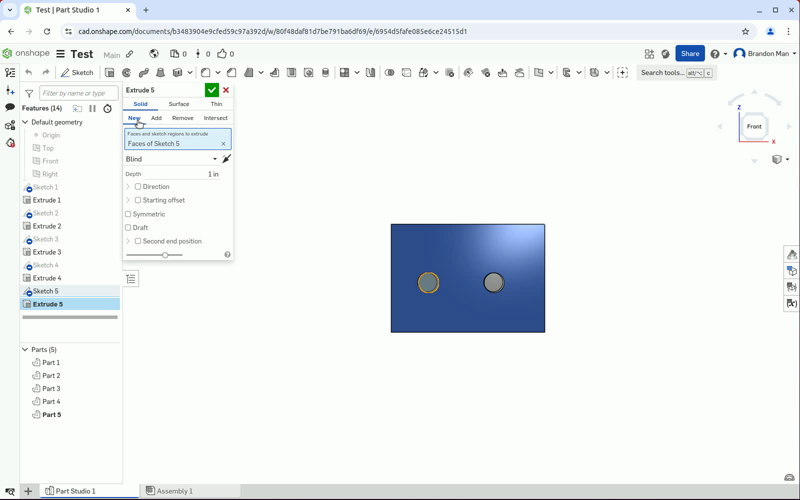
key(tab, 4)
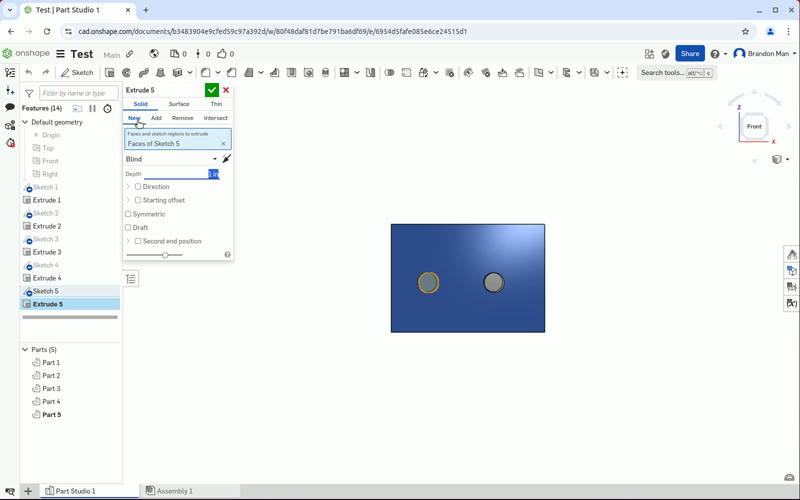
text(-2.166)
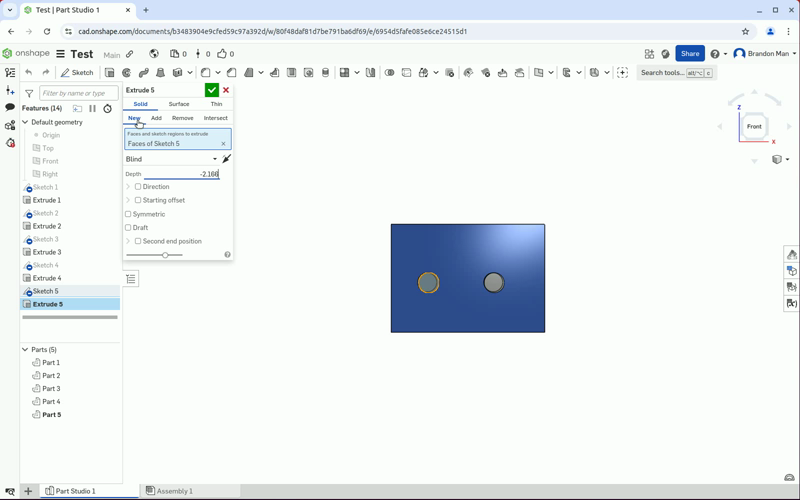
key(enter)
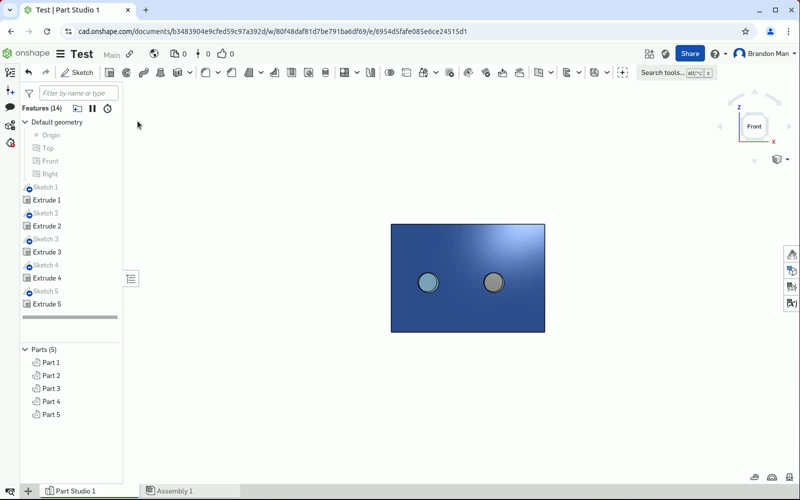
key(shift+h)
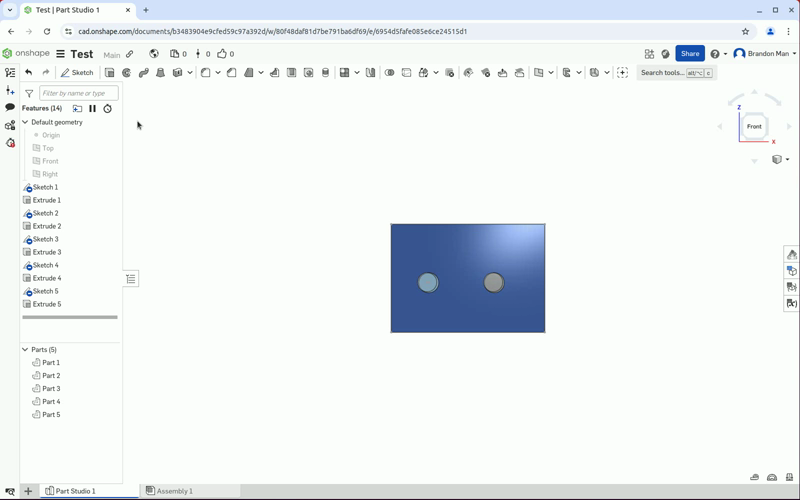
key(shift+h)
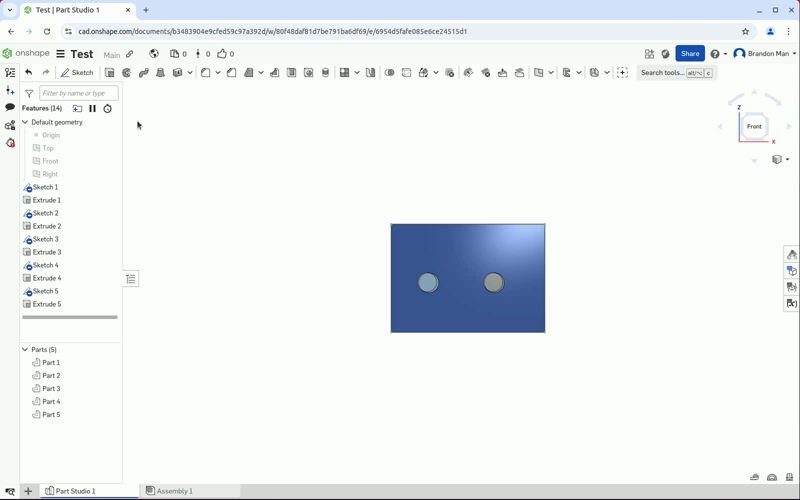
key(shift+7)
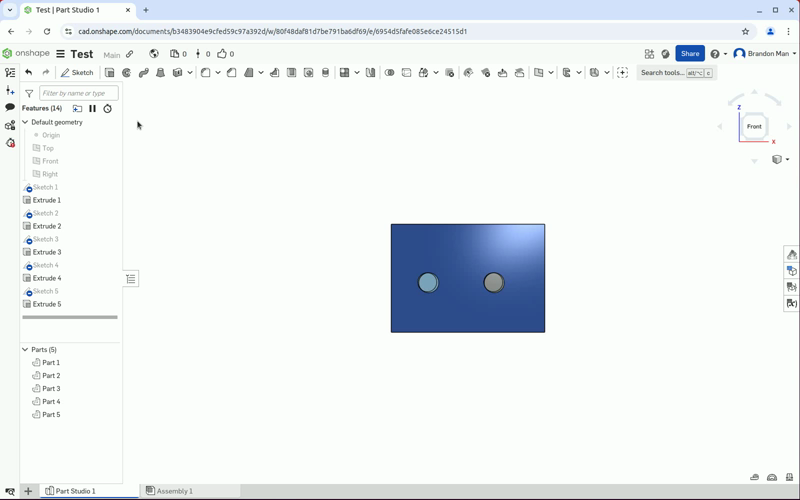
key(left, 2)
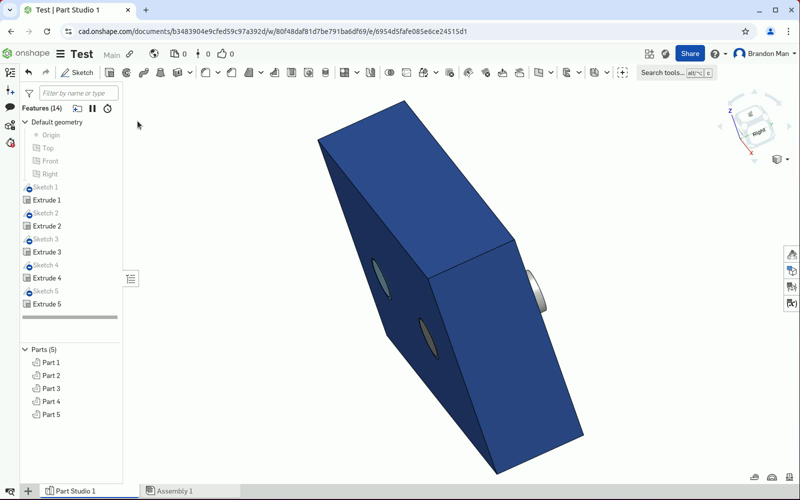
key(down, 2)
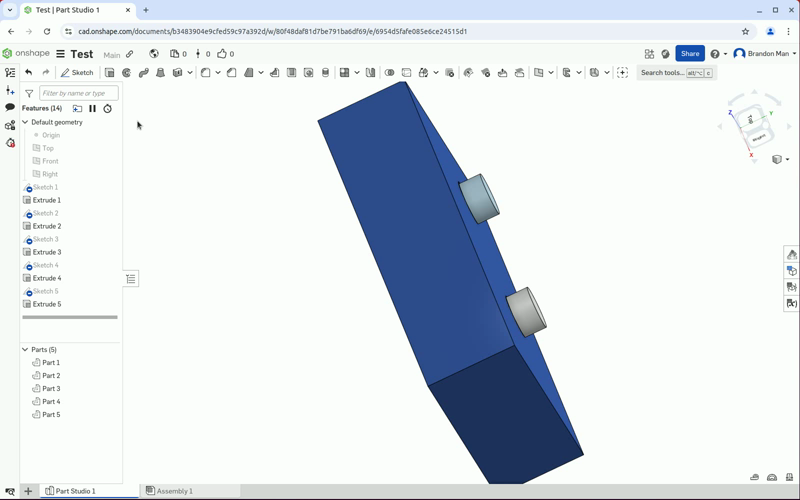
key(up, 2)
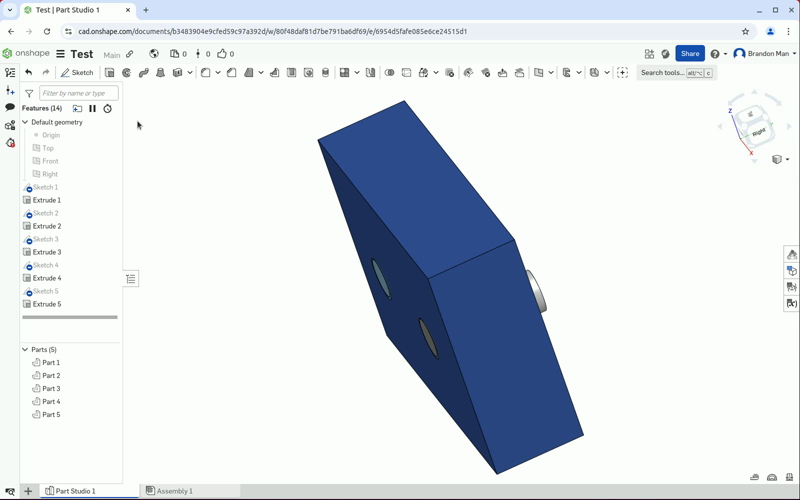
key(right, 2)
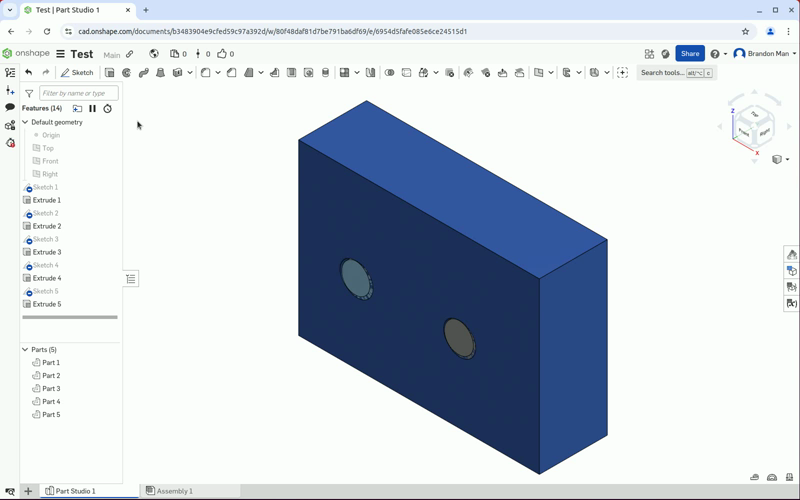
mouse_move(73, 189)
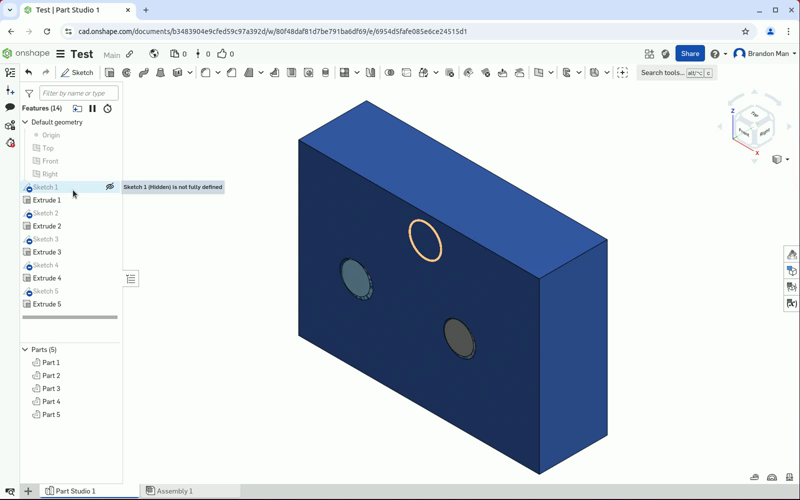
click(73, 189)